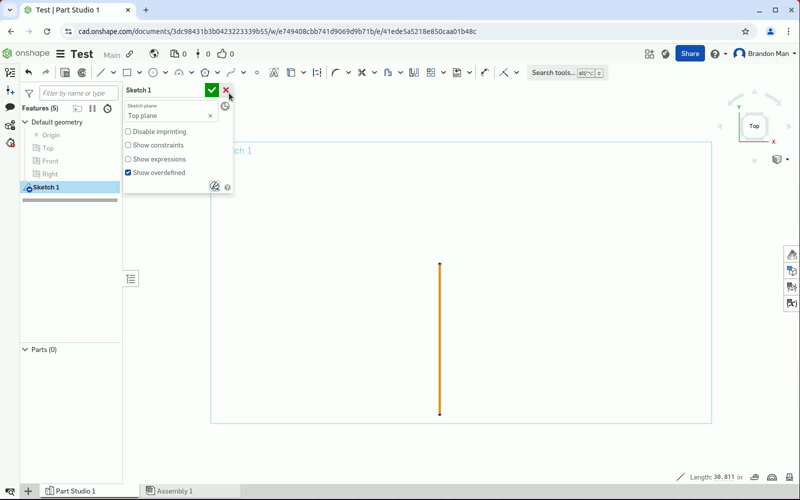
key(shift+h)
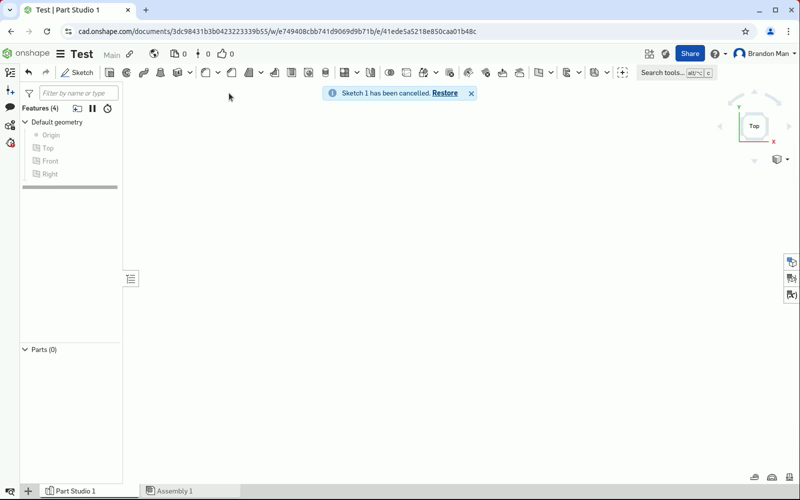
mouse_move(73, 352)
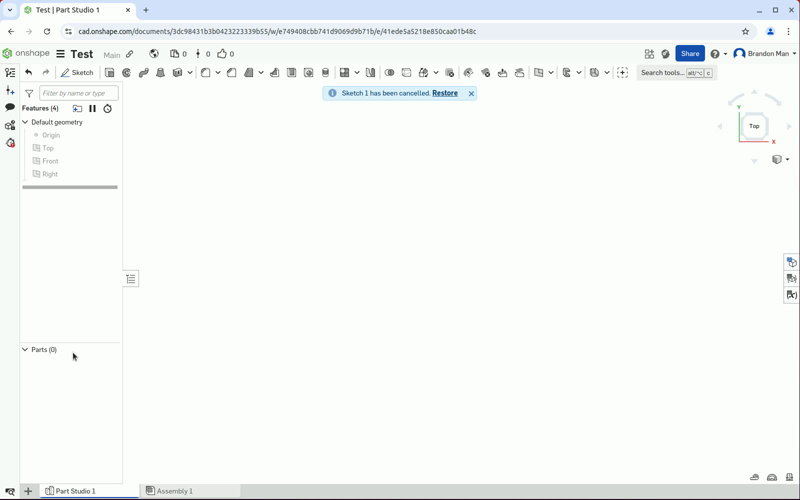
key(y)
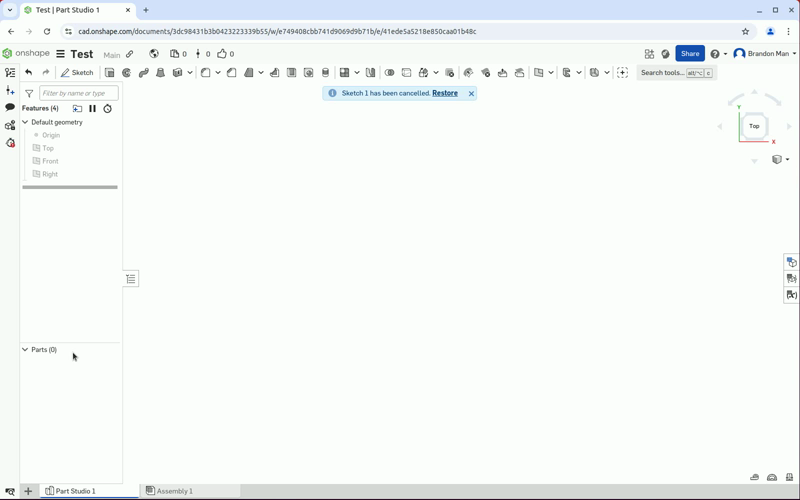
key(shift+p)
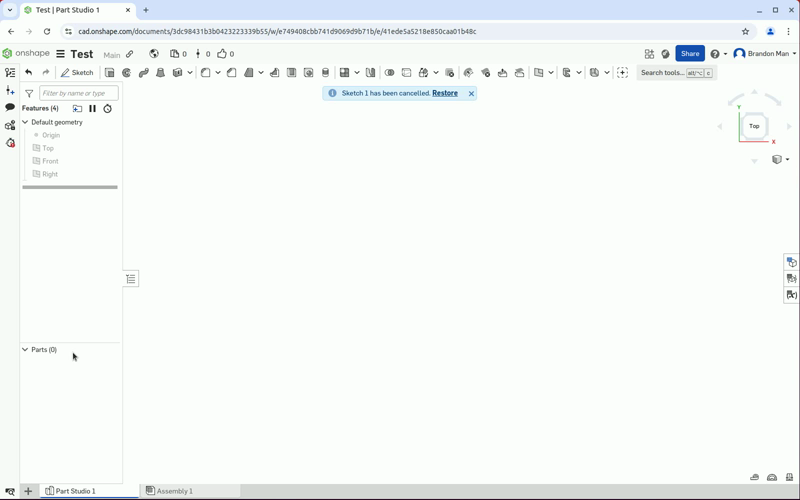
key(space)
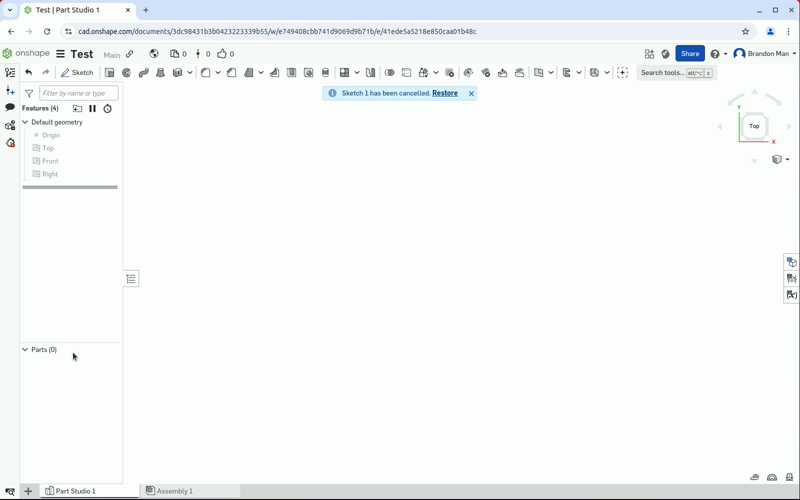
key_down(shift)
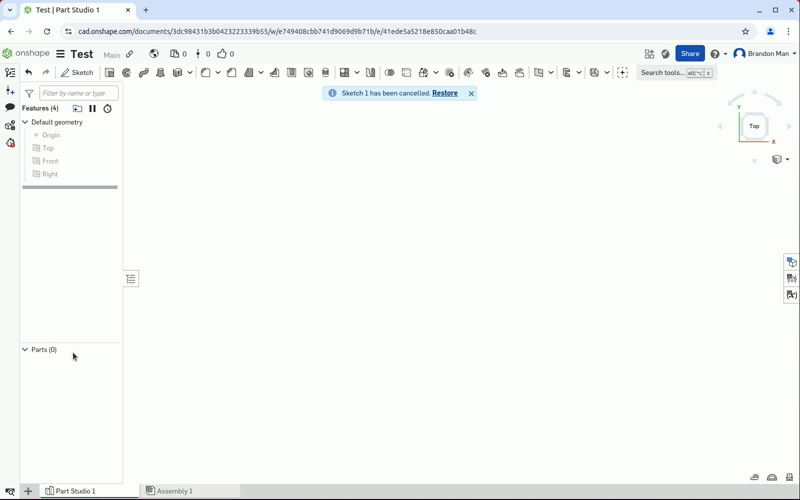
key(up)
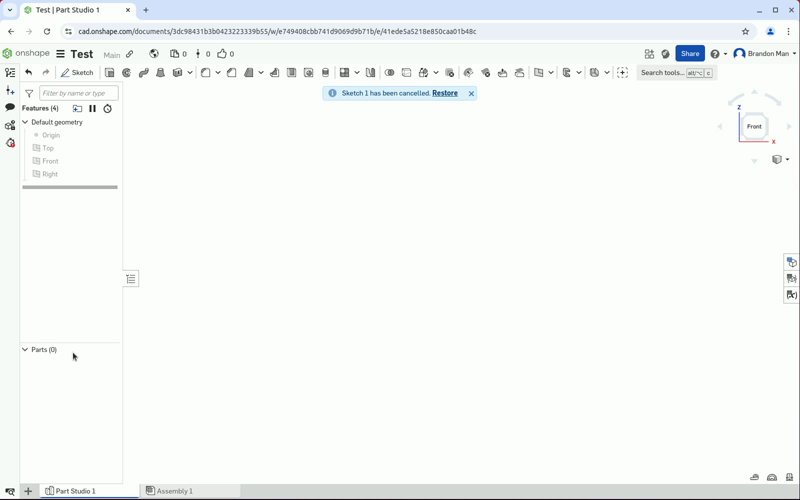
key_up(shift)
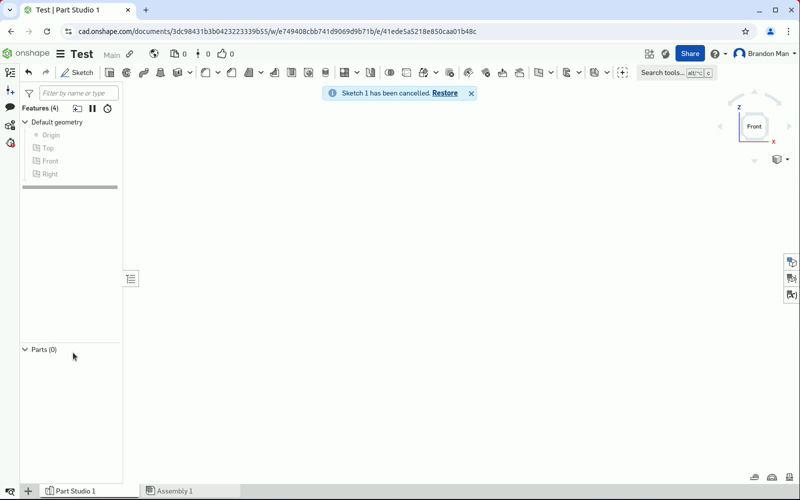
mouse_move(73, 352)
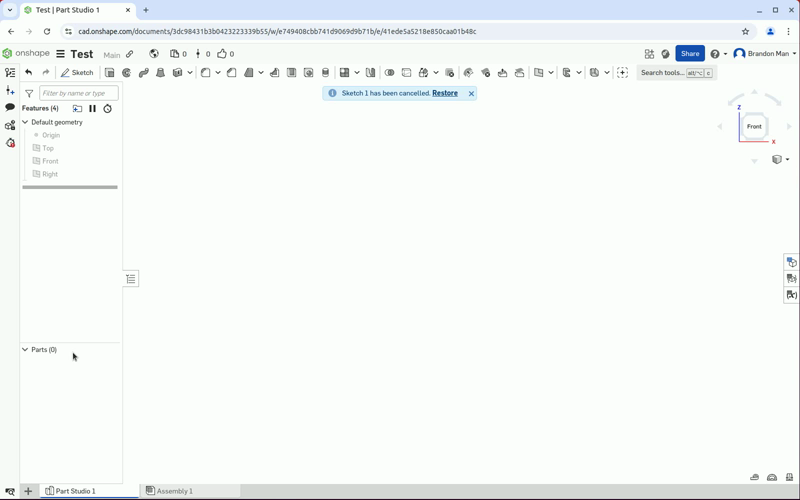
key(shift+y)
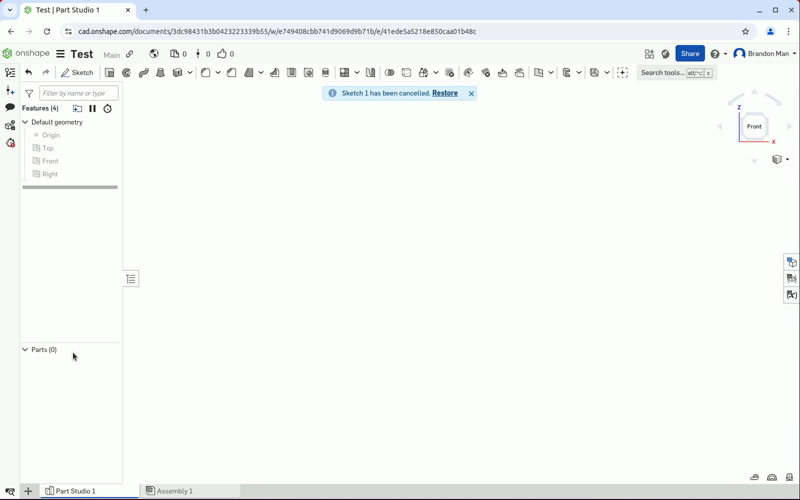
key(shift+s)
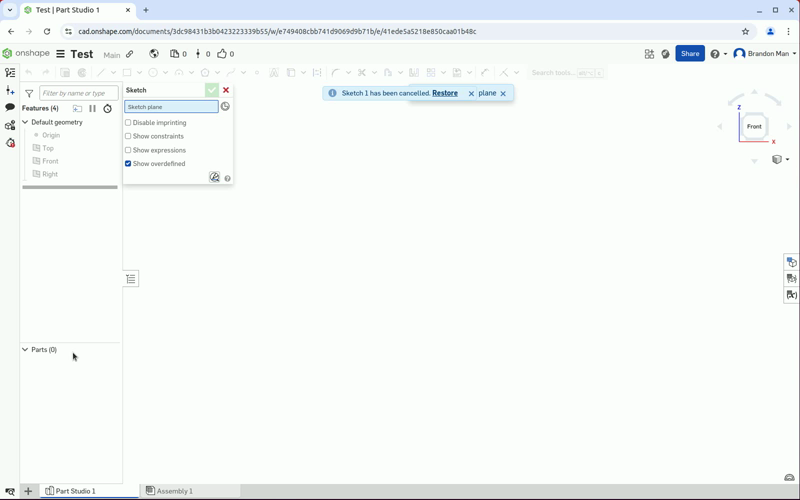
mouse_move(73, 163)
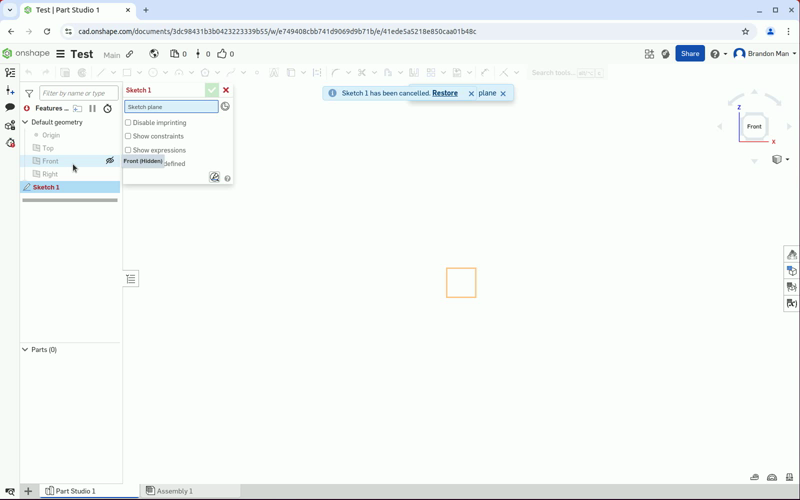
click(73, 163)
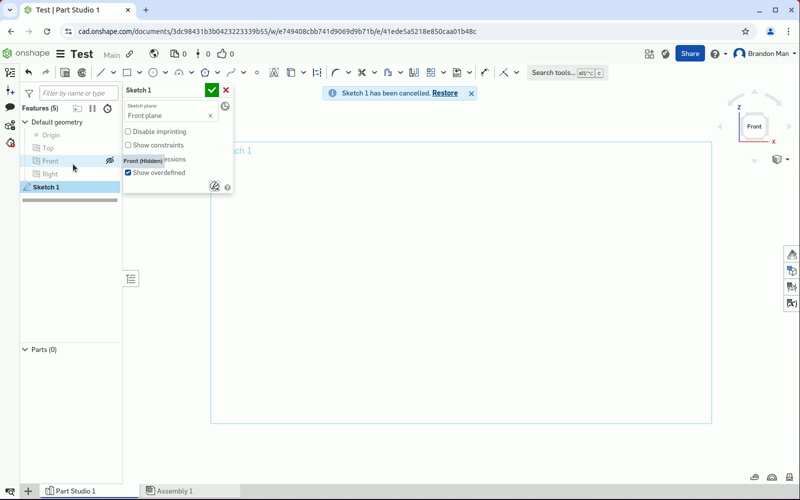
mouse_move(73, 352)
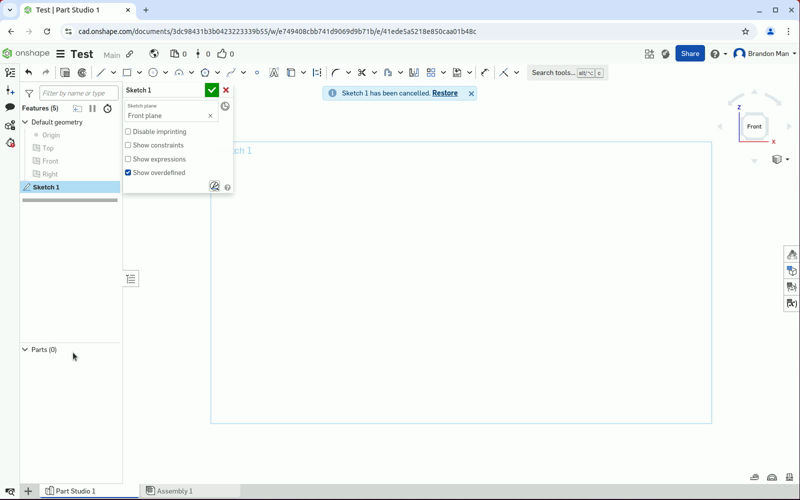
key(y)
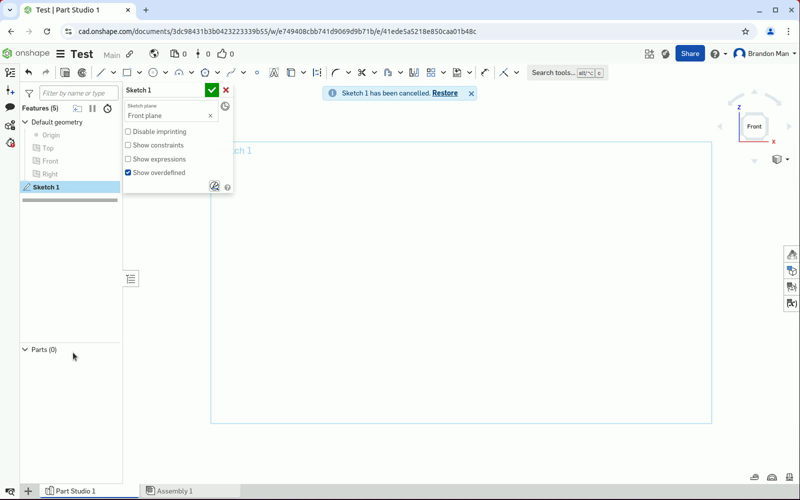
key(l)
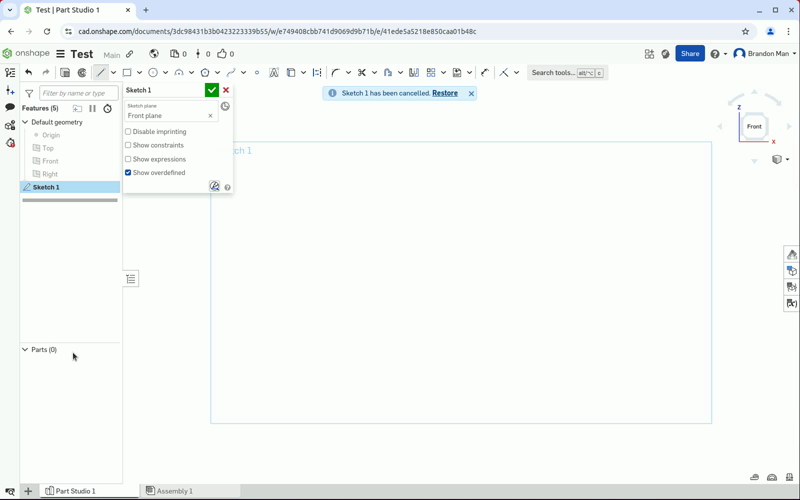
key_down(shift)
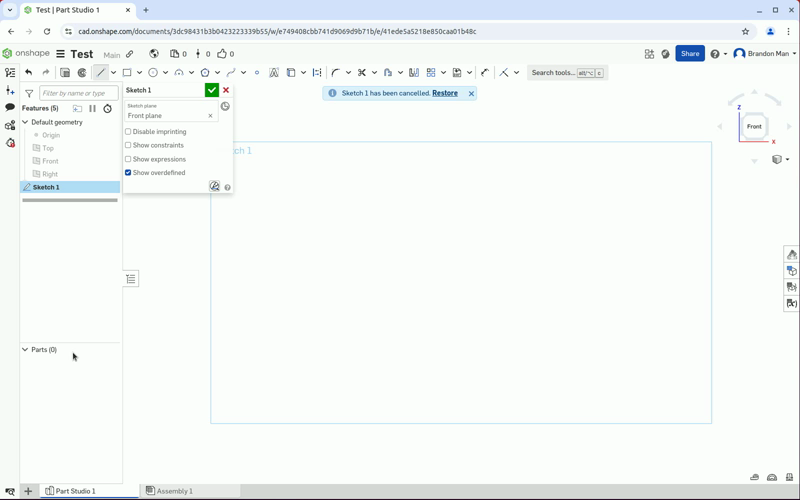
mouse_move(395, 395)
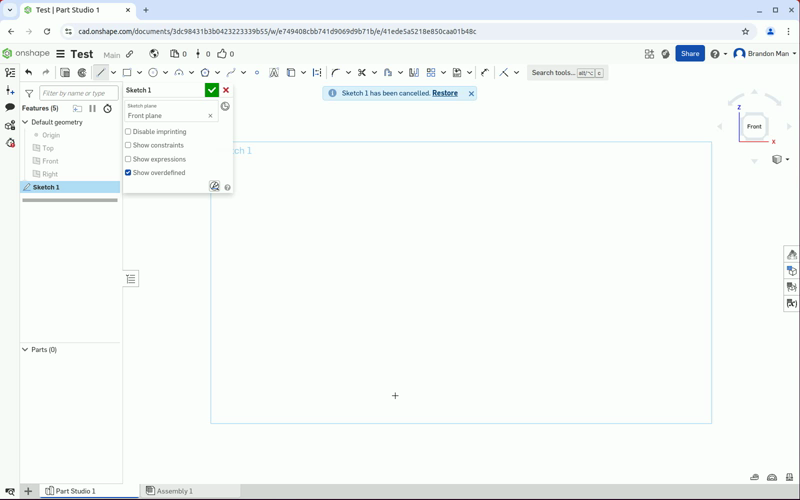
click(395, 395)
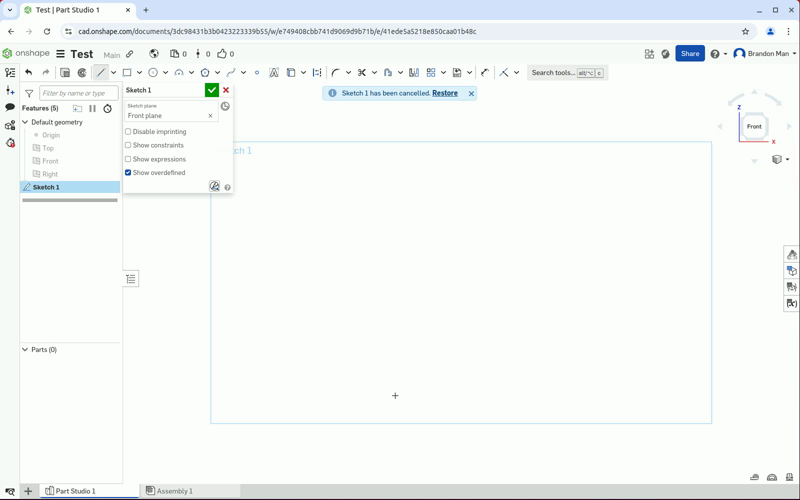
key_up(shift)
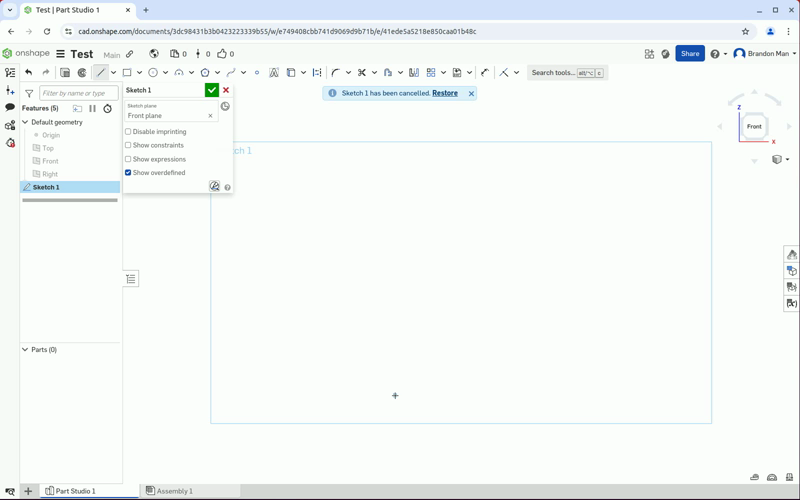
key_down(shift)
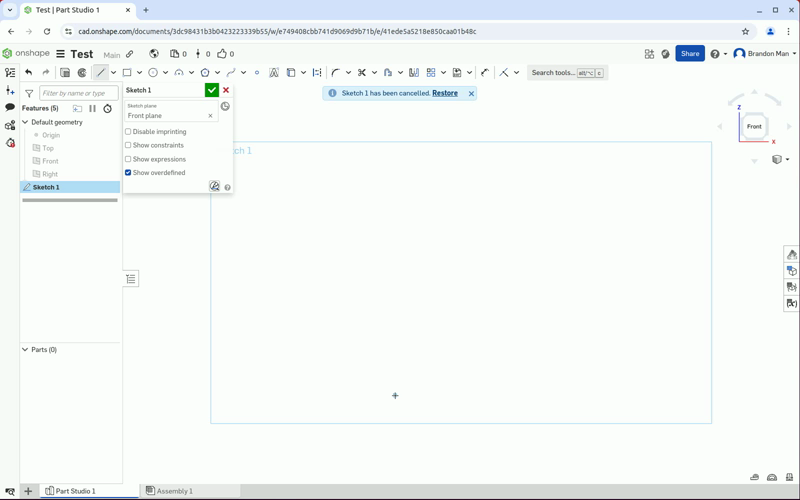
mouse_move(524, 395)
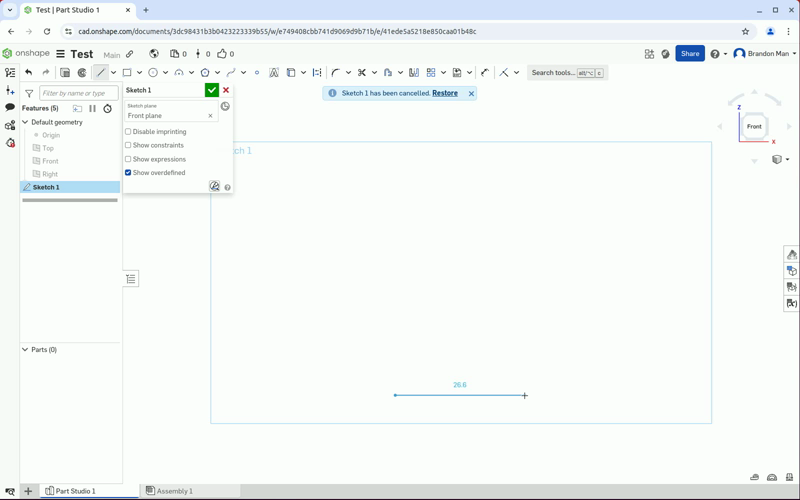
click(524, 395)
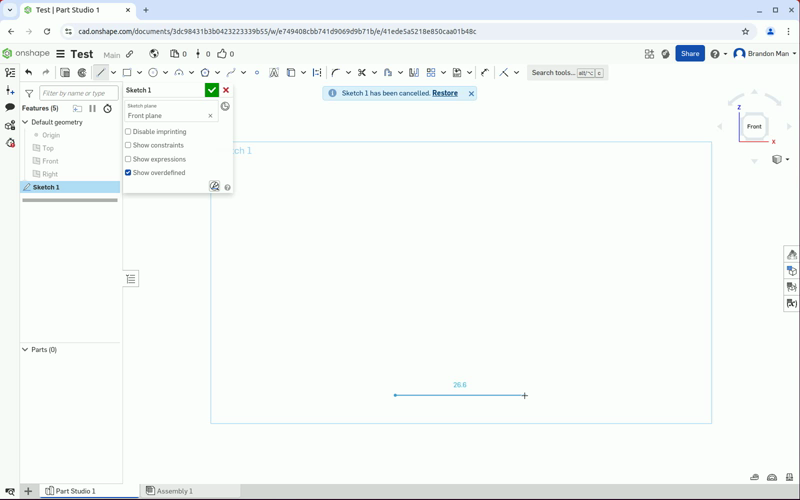
key_up(shift)
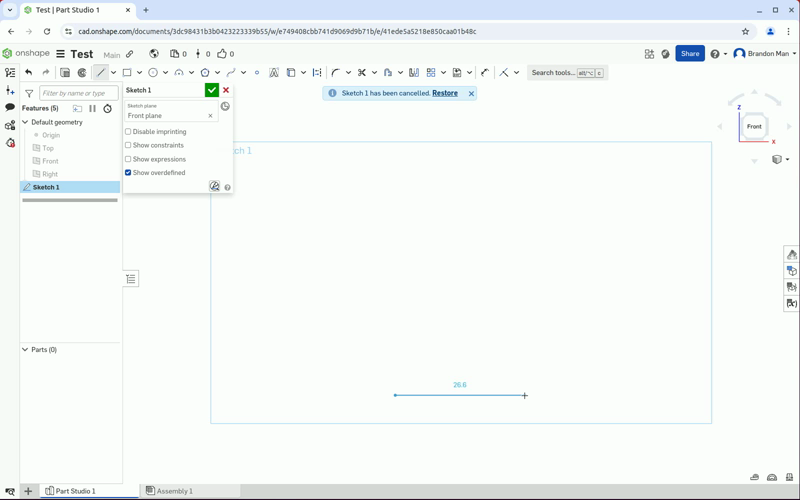
key_down(shift)
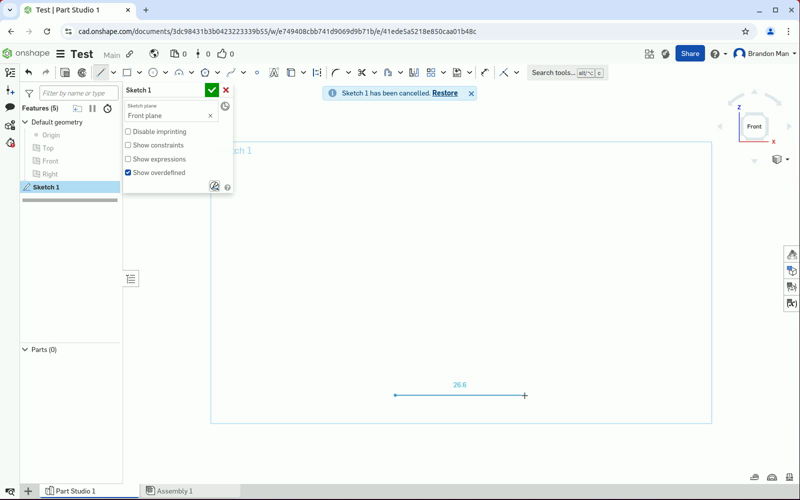
mouse_move(524, 171)
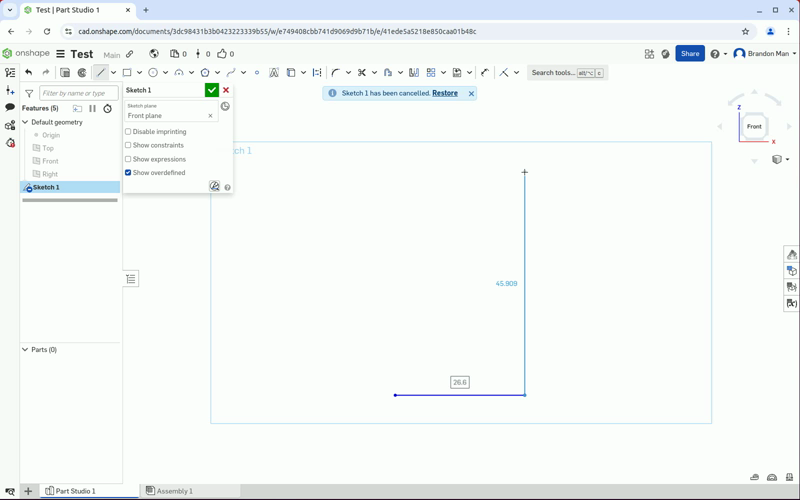
click(524, 171)
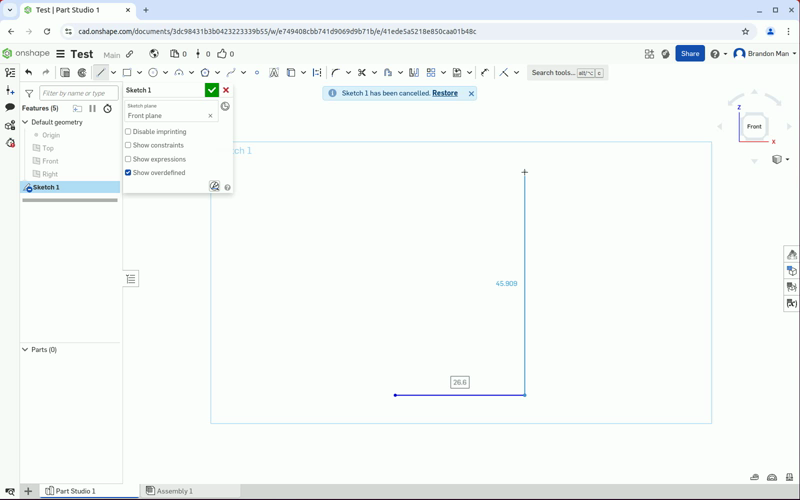
key_up(shift)
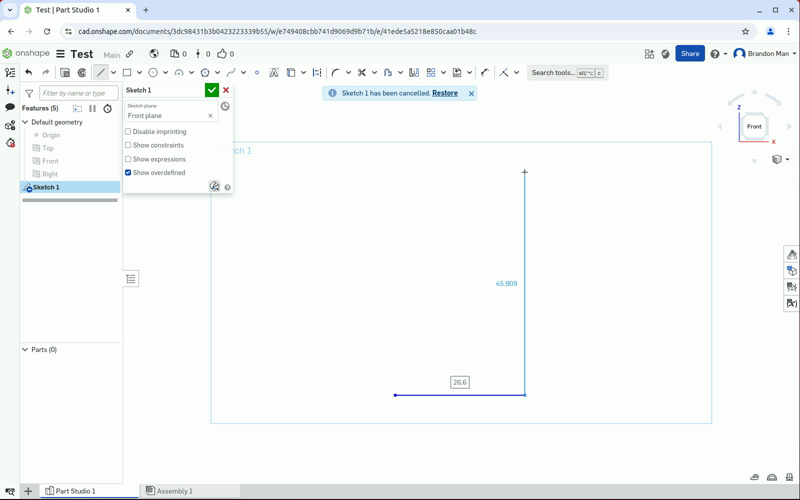
key_down(shift)
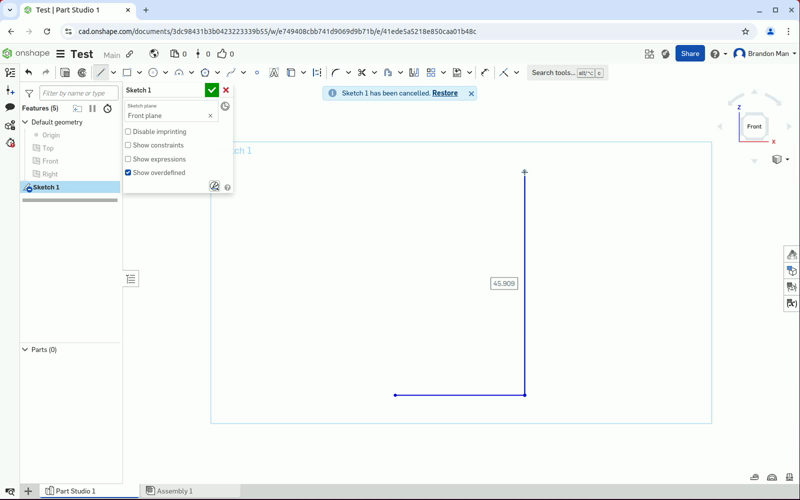
mouse_move(395, 171)
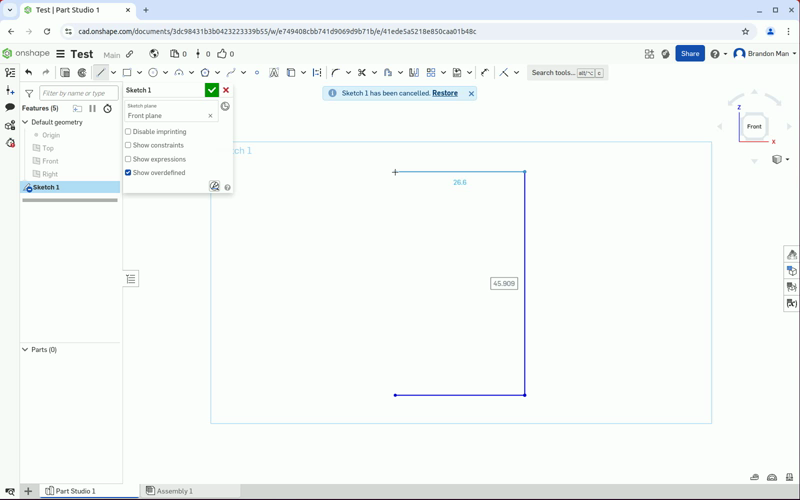
click(395, 171)
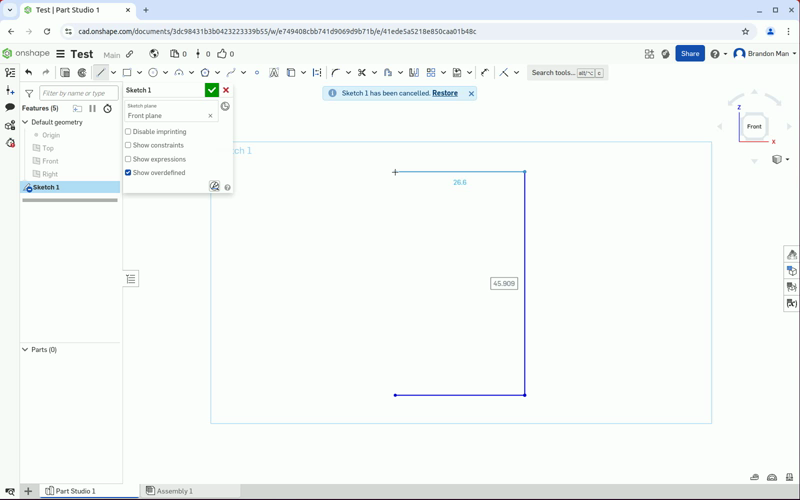
key_up(shift)
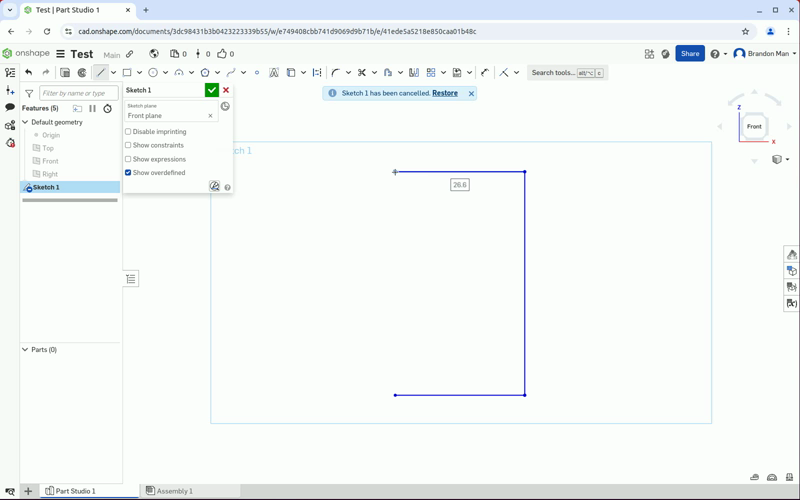
key_down(shift)
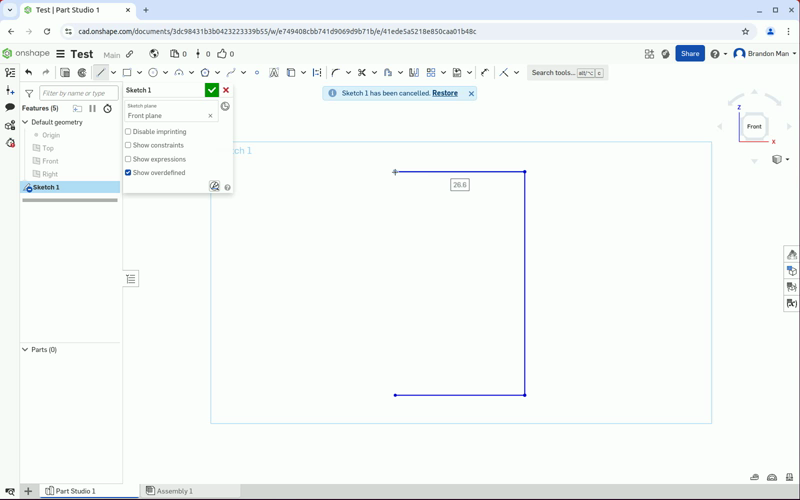
mouse_move(395, 395)
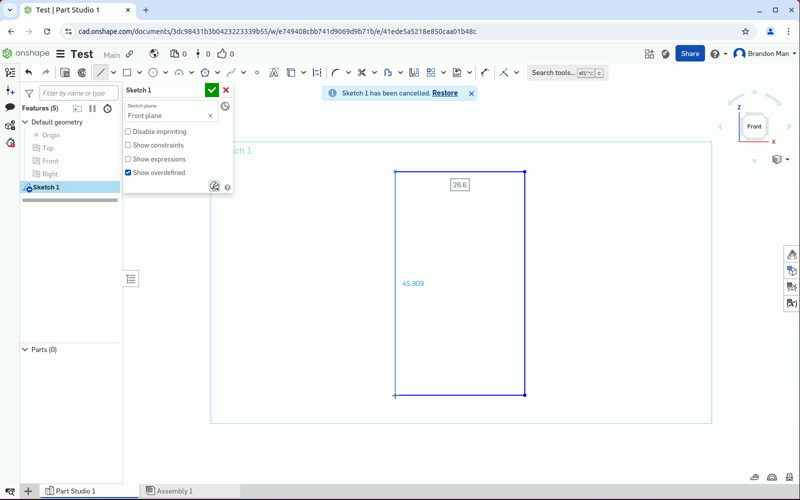
key_up(shift)
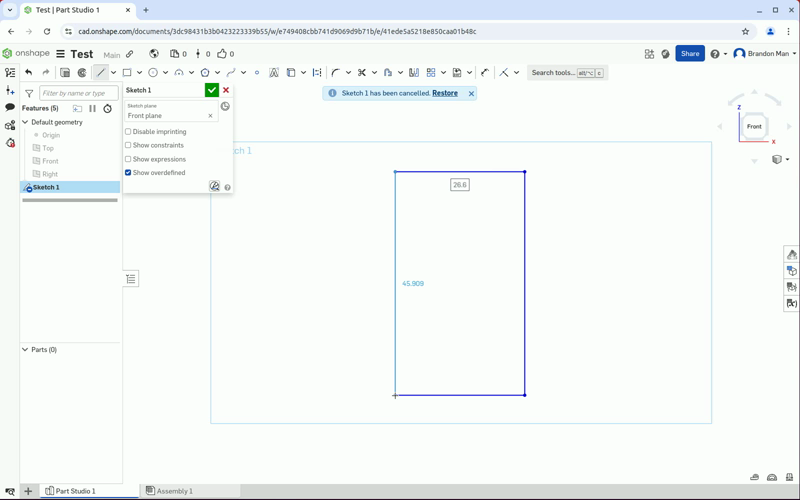
click(395, 395)
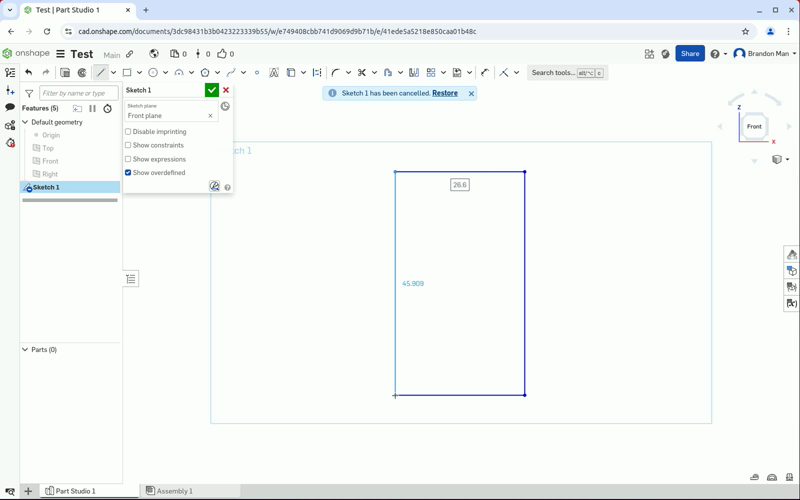
key(esc)
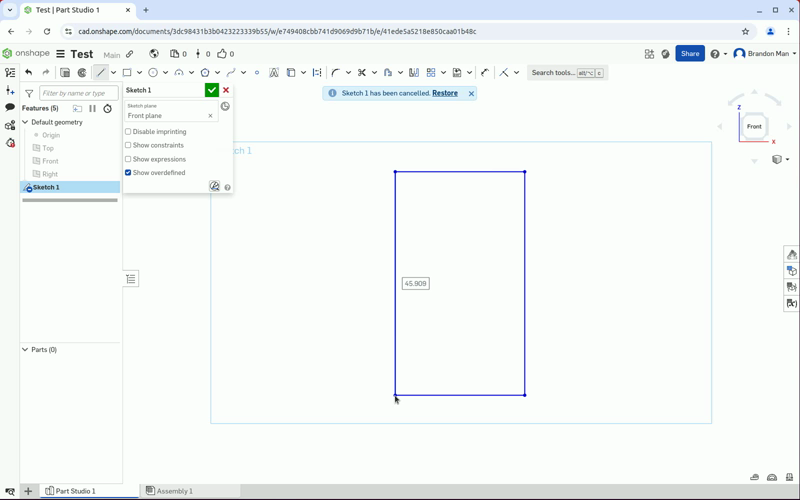
key(l)
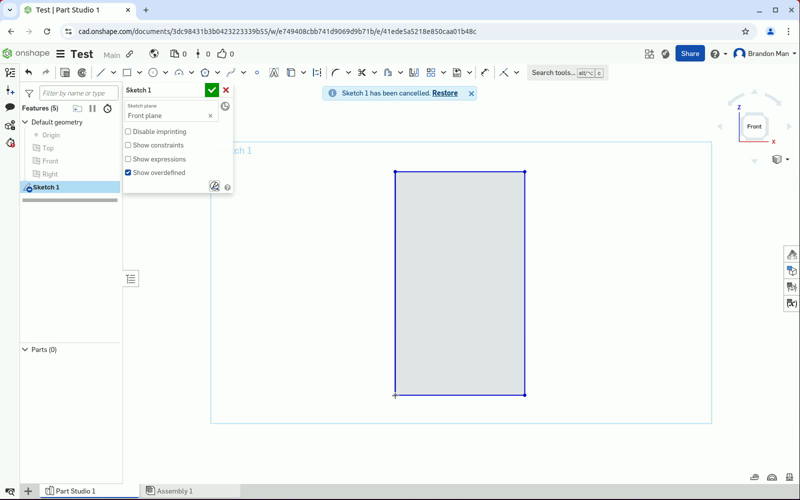
key_down(shift)
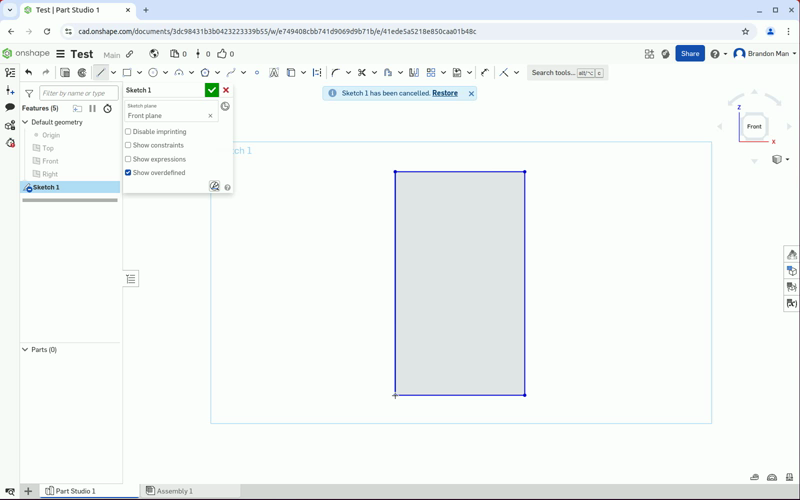
mouse_move(397, 393)
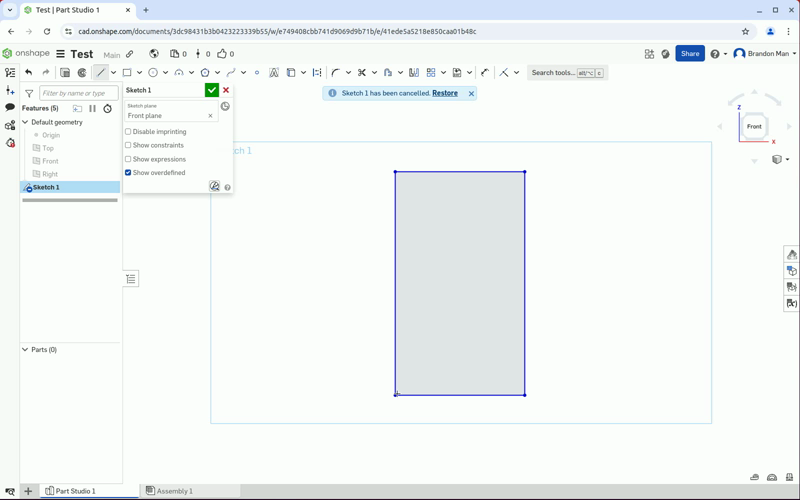
scroll(6)
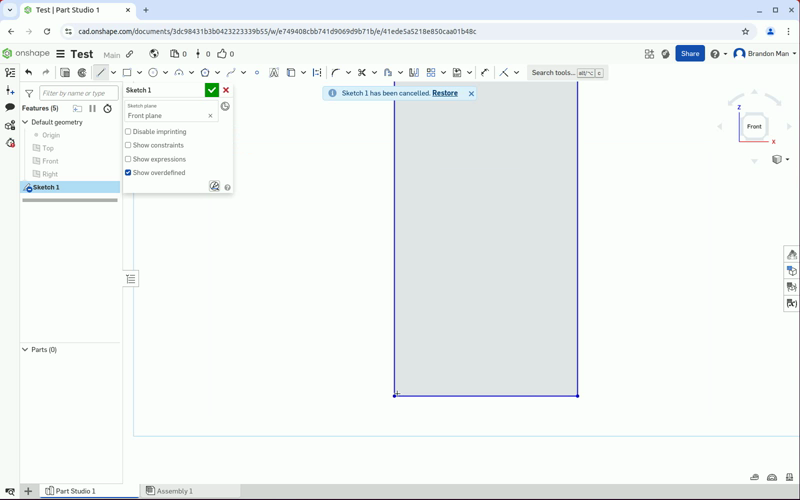
scroll(6)
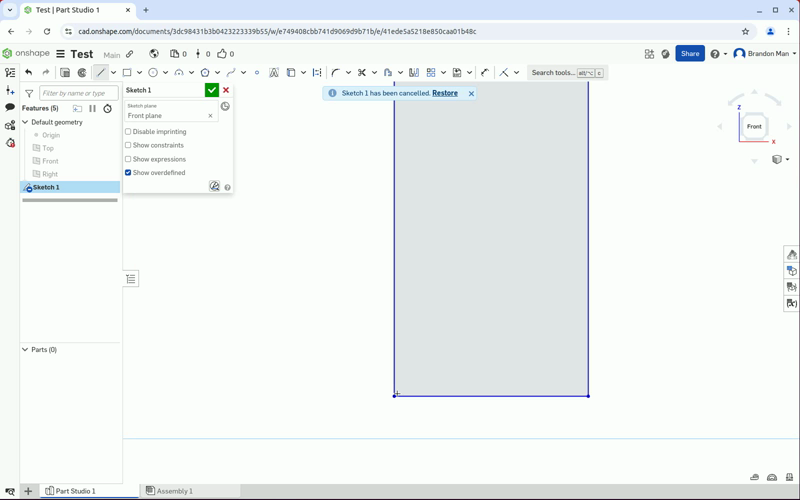
scroll(6)
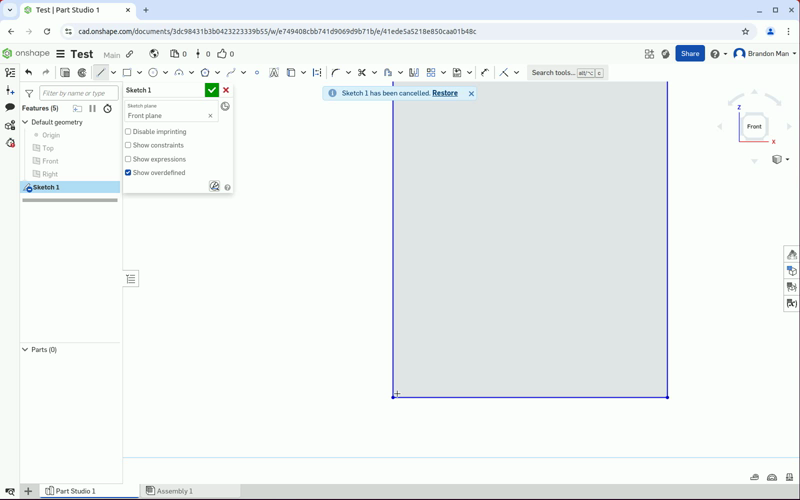
scroll(6)
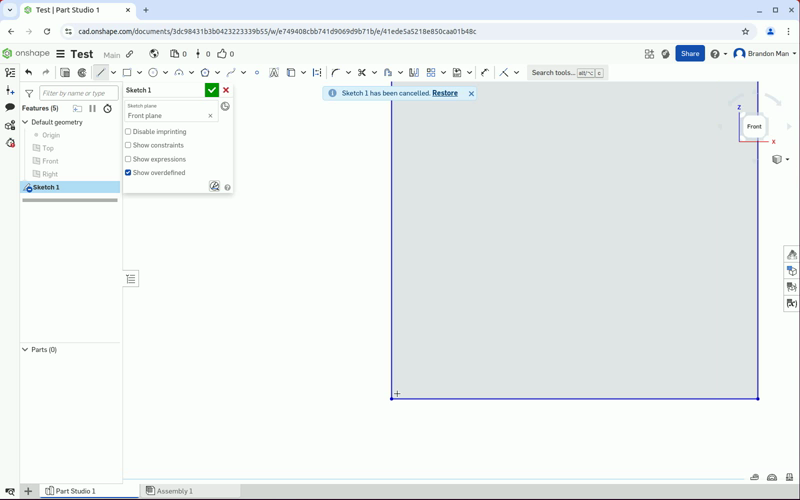
scroll(6)
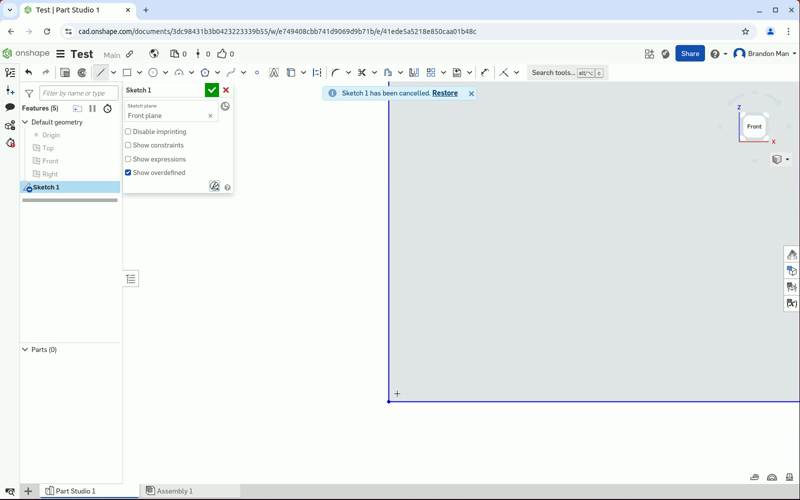
scroll(6)
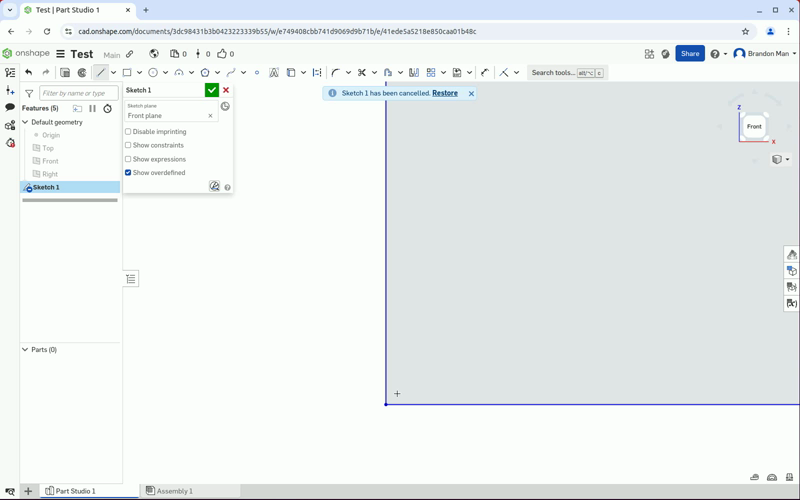
scroll(6)
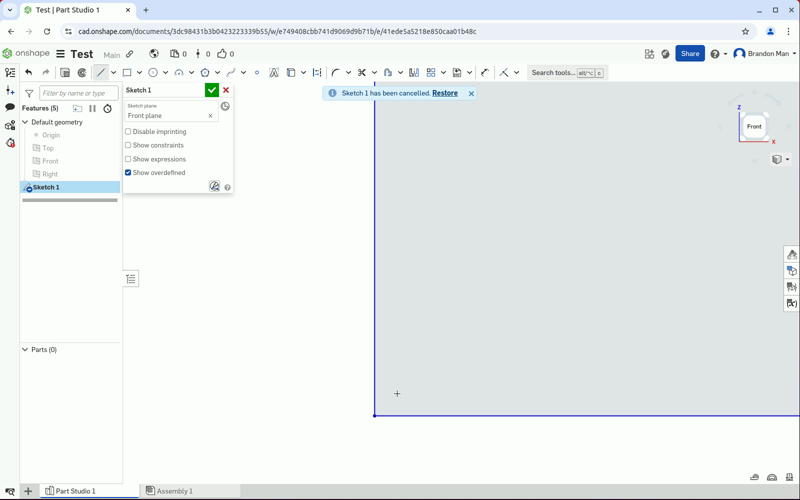
click(397, 393)
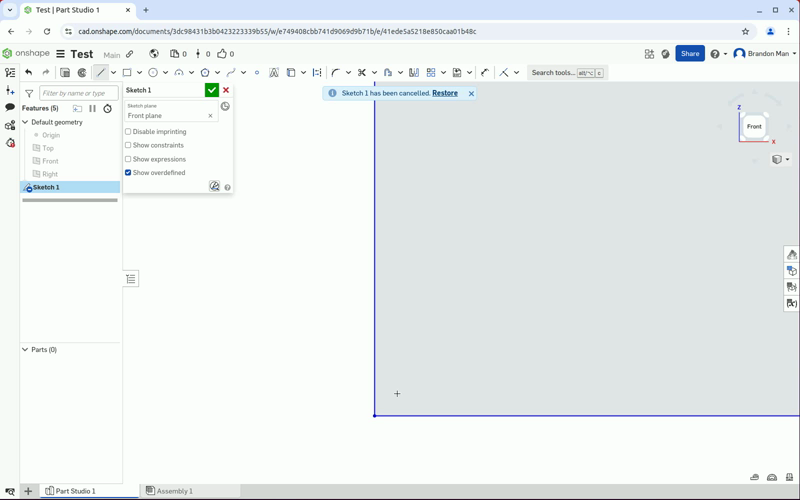
scroll(-6)
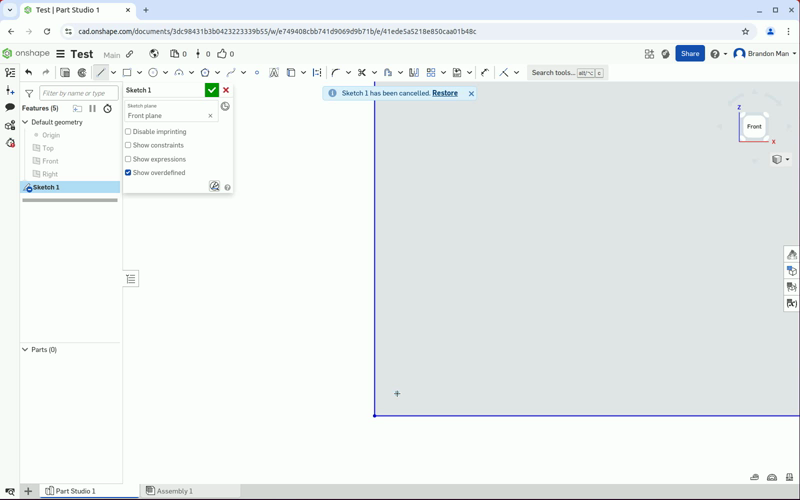
scroll(-6)
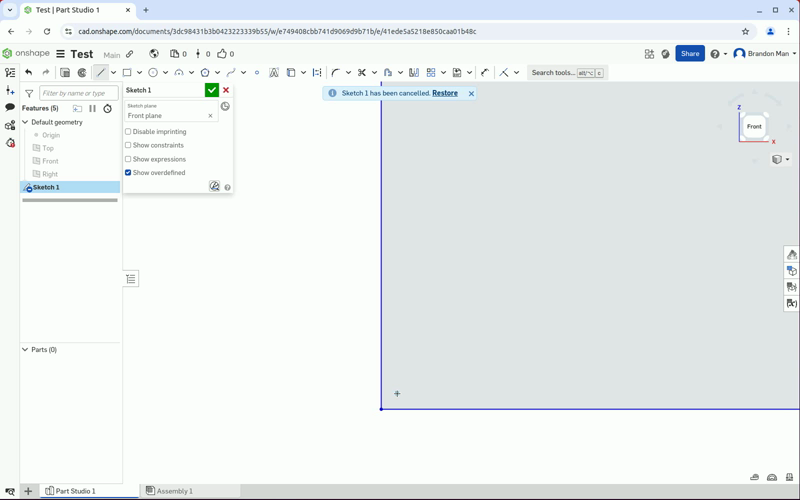
scroll(-6)
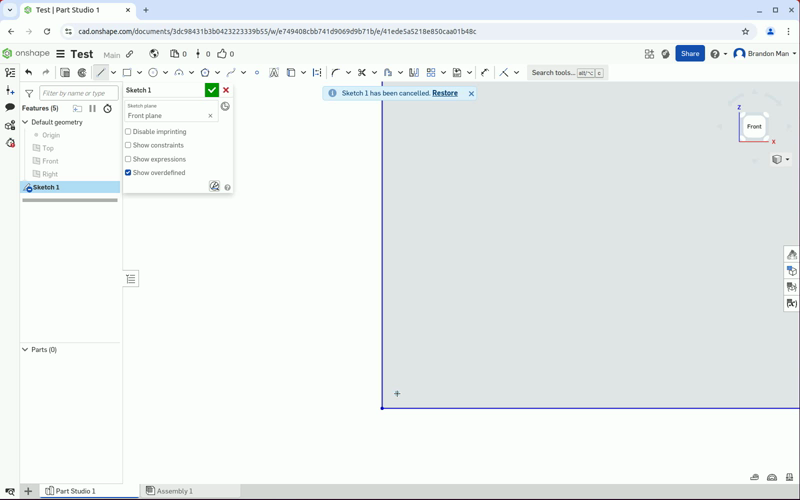
scroll(-6)
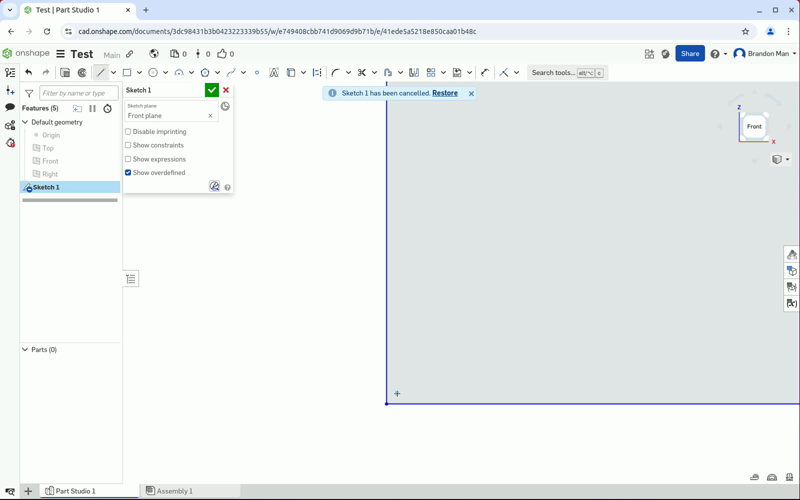
scroll(-6)
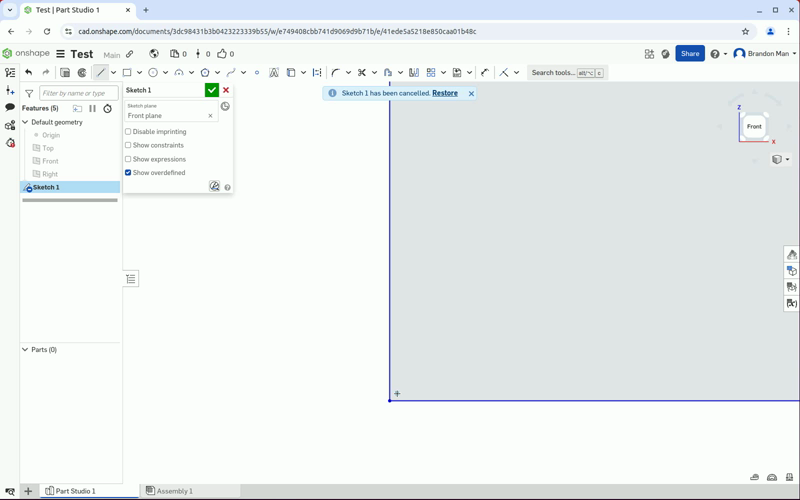
scroll(-6)
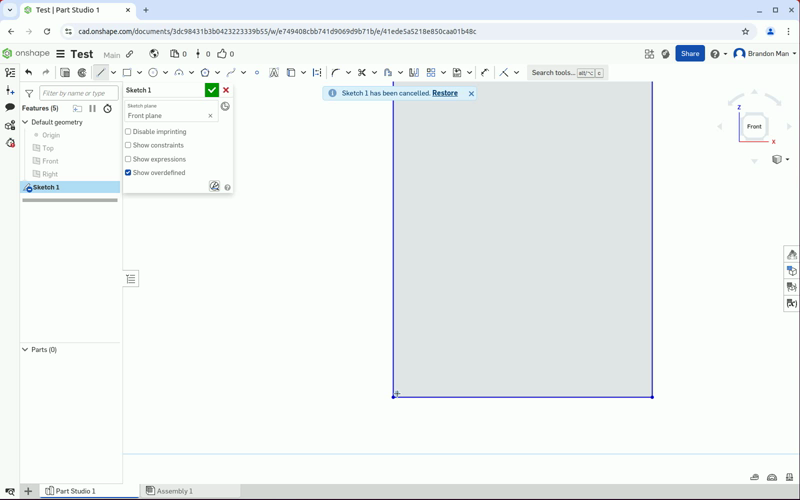
scroll(-6)
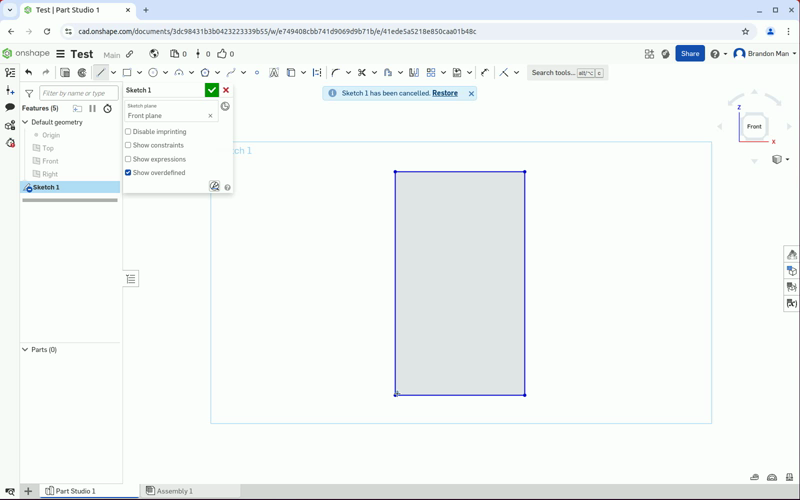
key_up(shift)
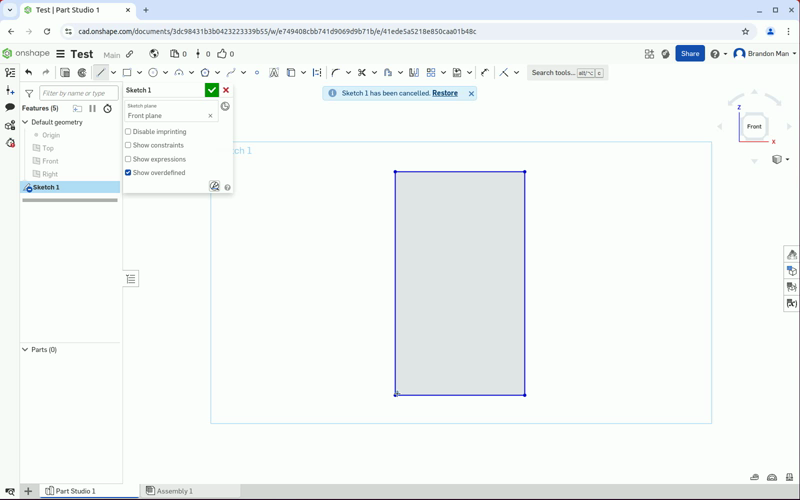
key_down(shift)
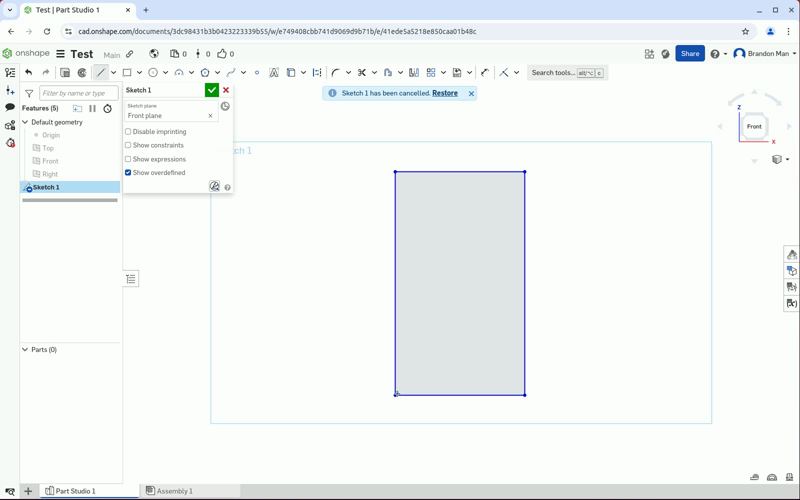
mouse_move(522, 393)
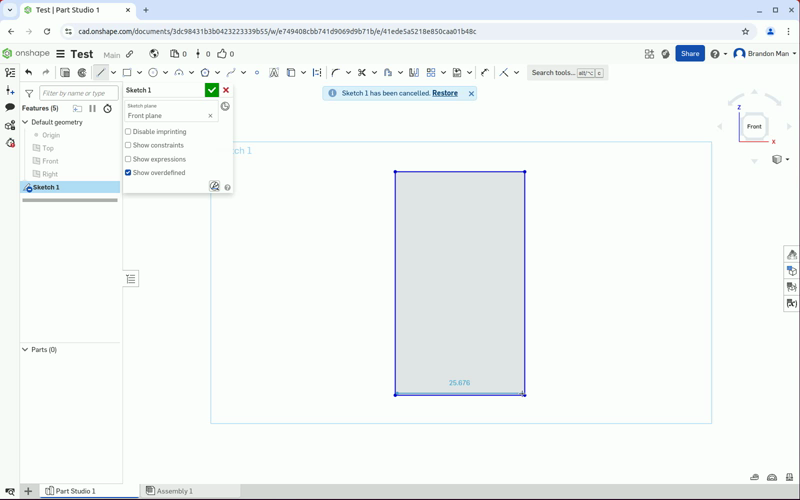
scroll(6)
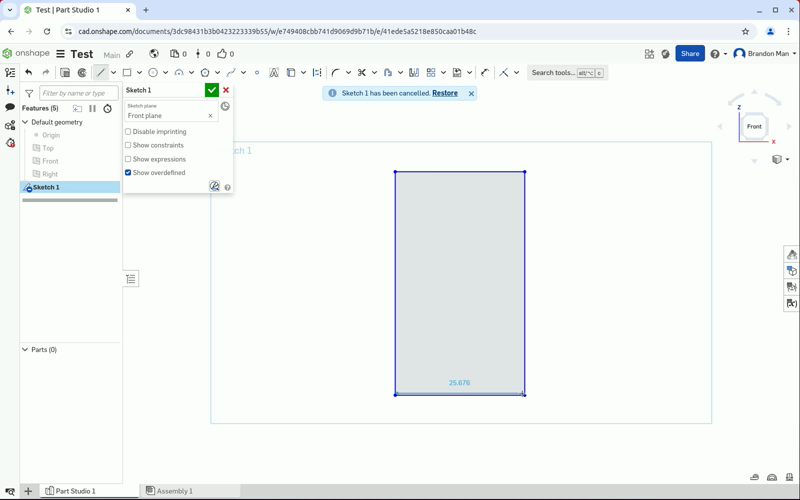
scroll(6)
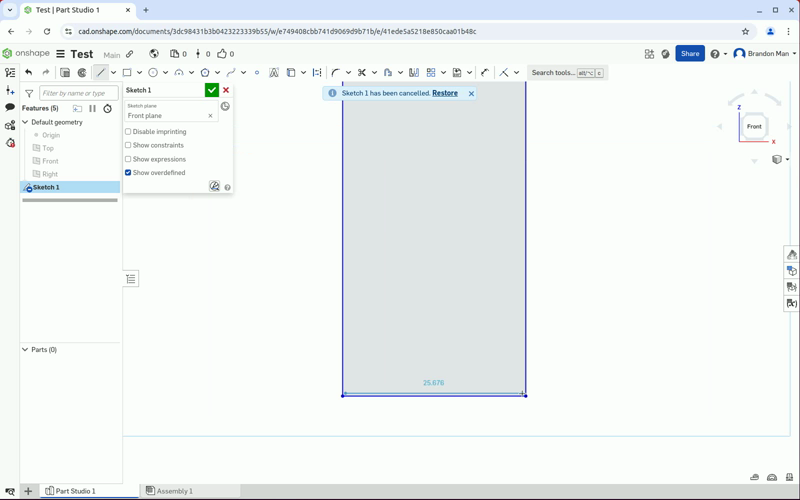
scroll(6)
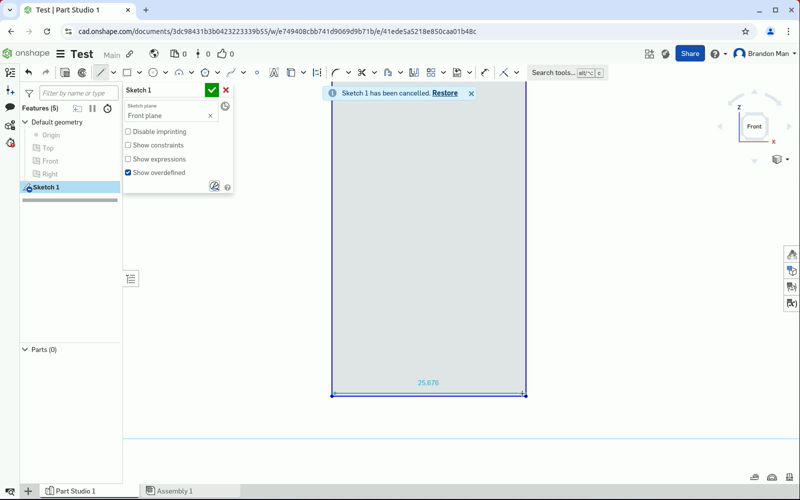
scroll(6)
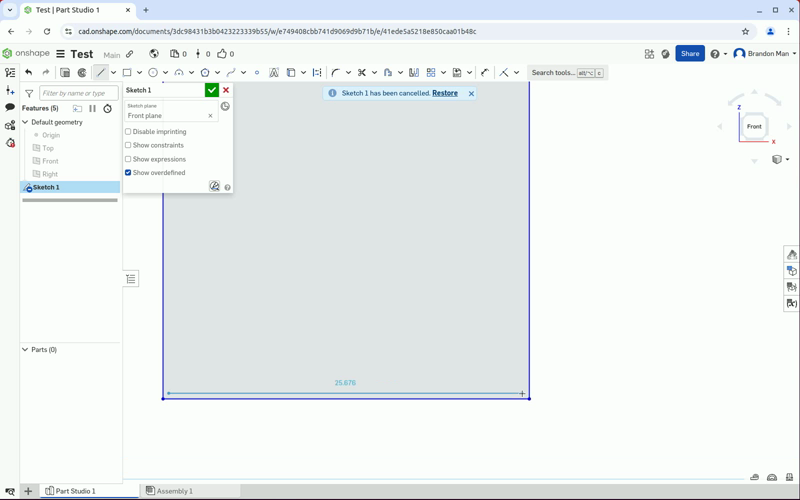
scroll(6)
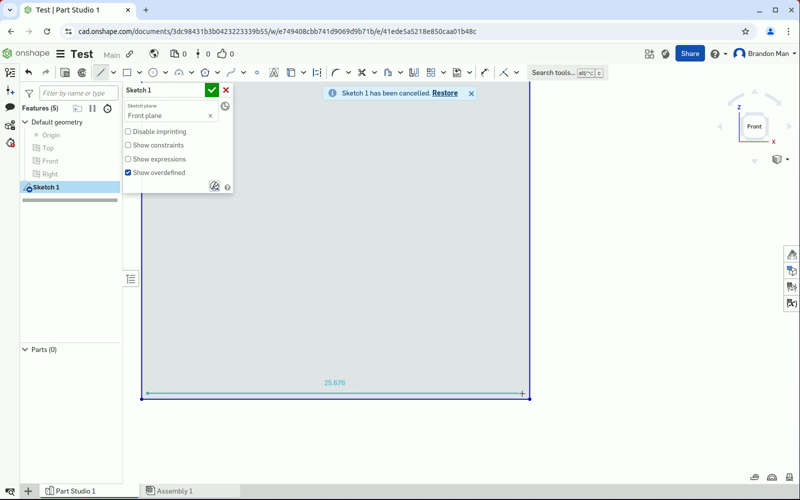
scroll(6)
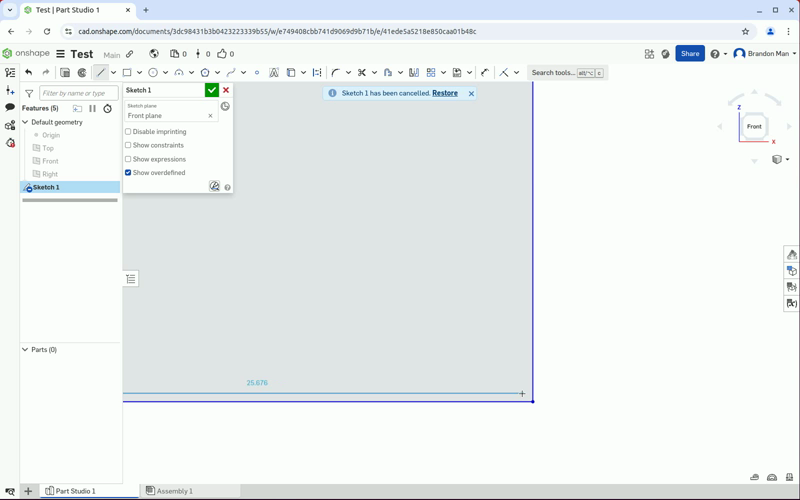
scroll(6)
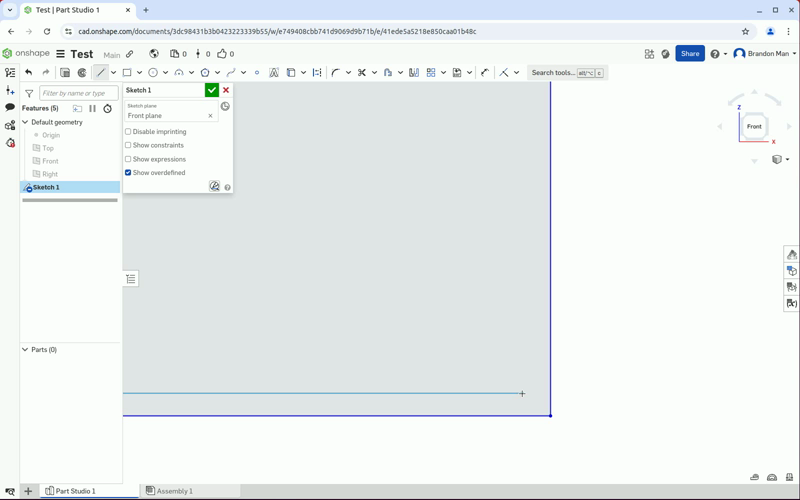
click(522, 393)
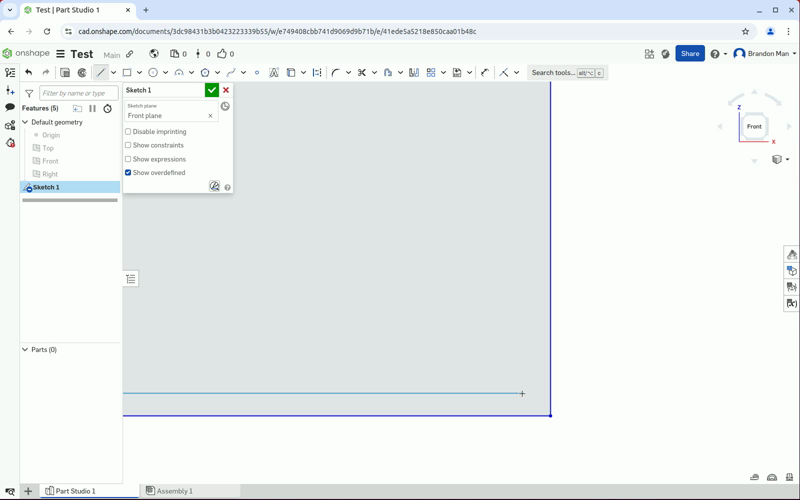
scroll(-6)
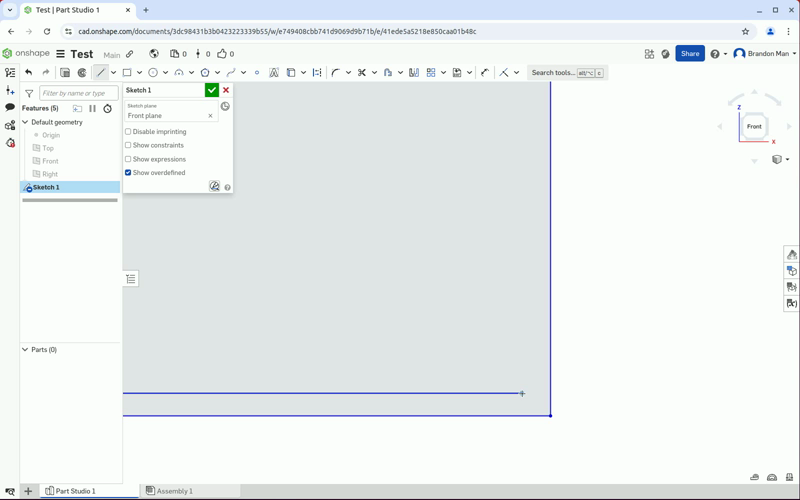
scroll(-6)
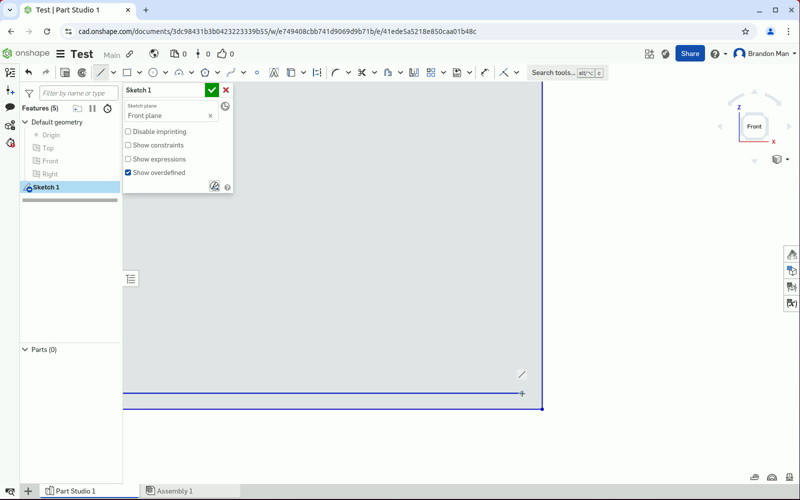
scroll(-6)
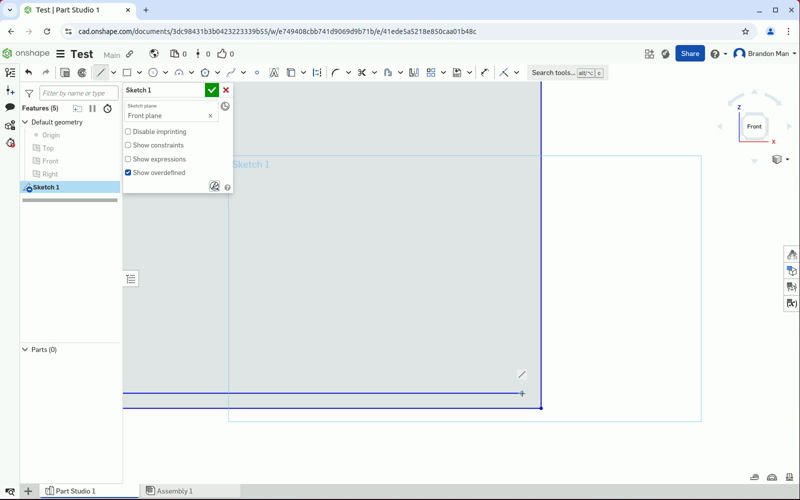
scroll(-6)
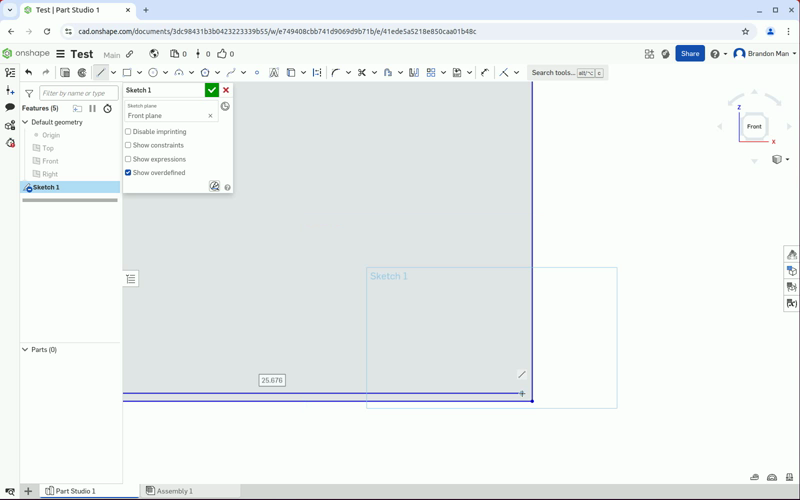
scroll(-6)
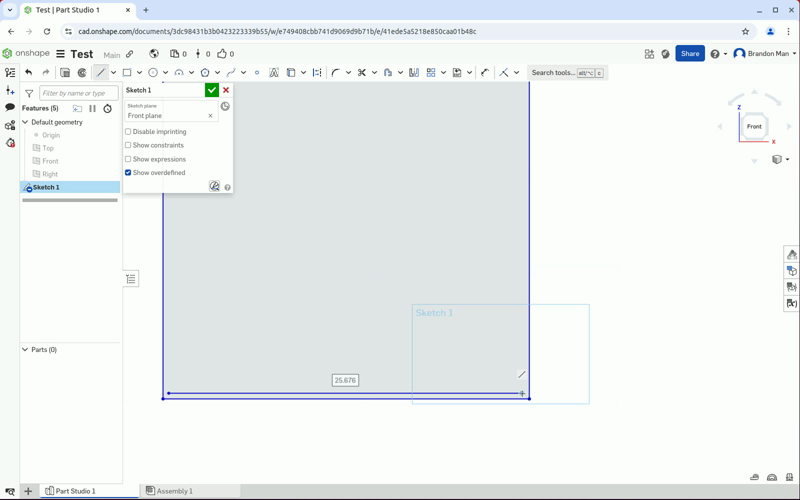
scroll(-6)
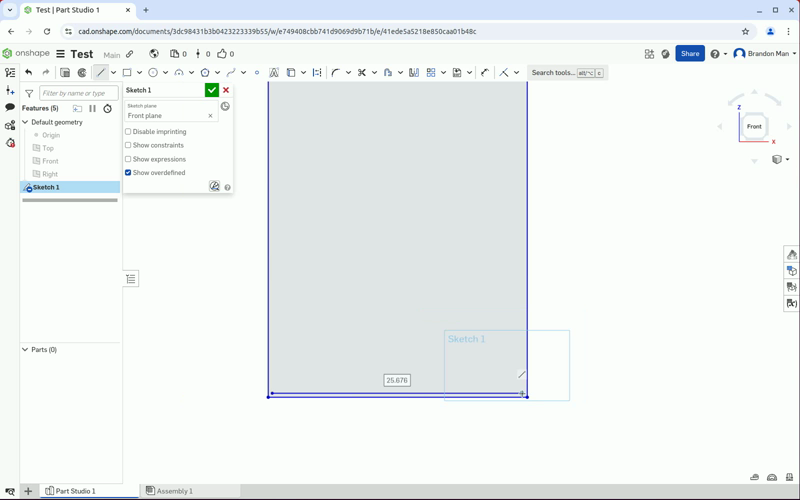
scroll(-6)
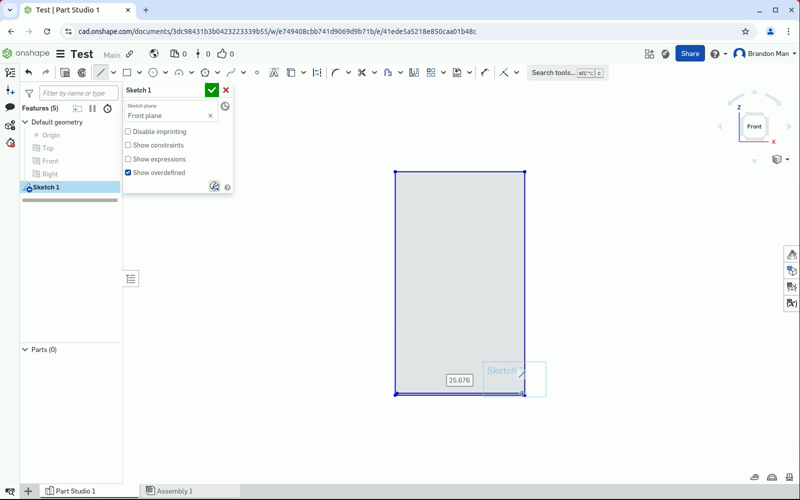
key_up(shift)
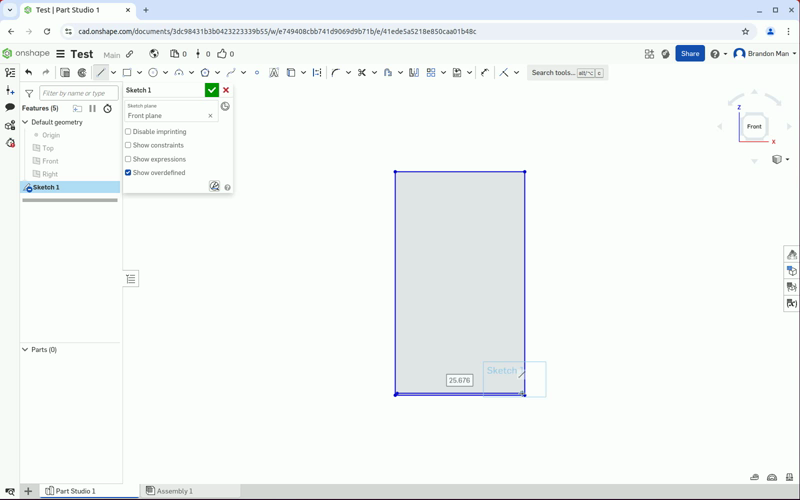
key_down(shift)
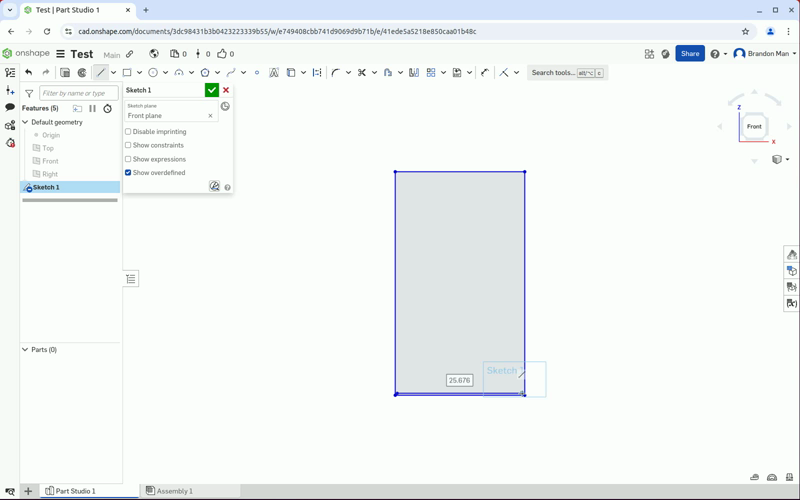
mouse_move(522, 174)
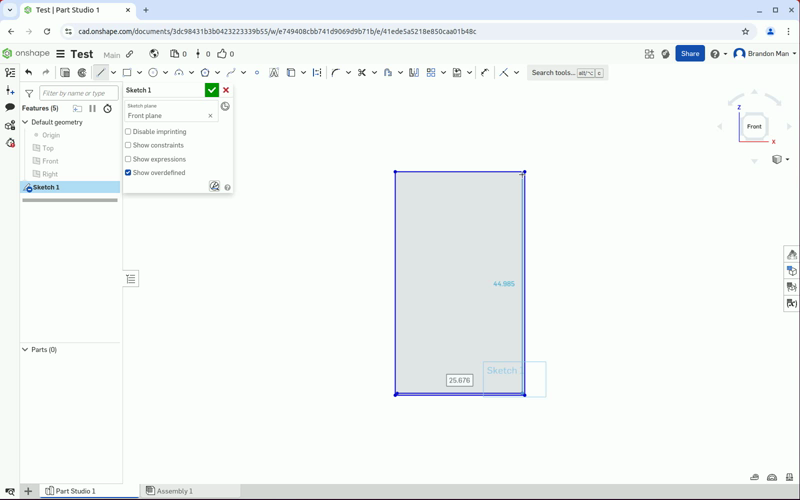
scroll(6)
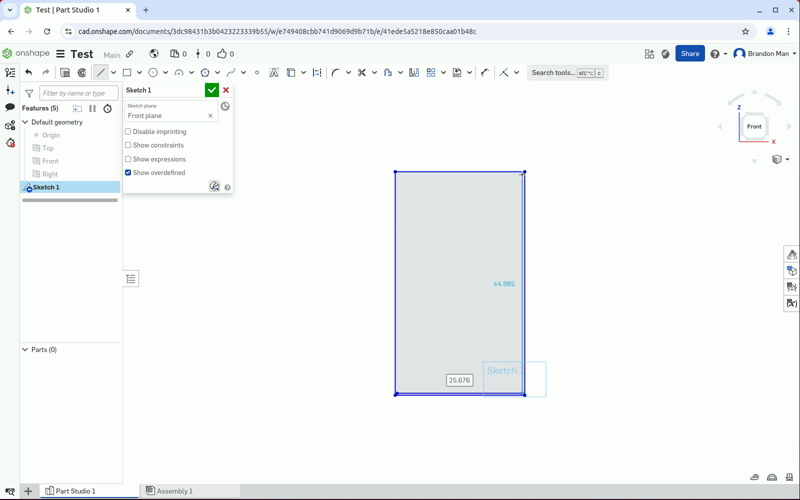
scroll(6)
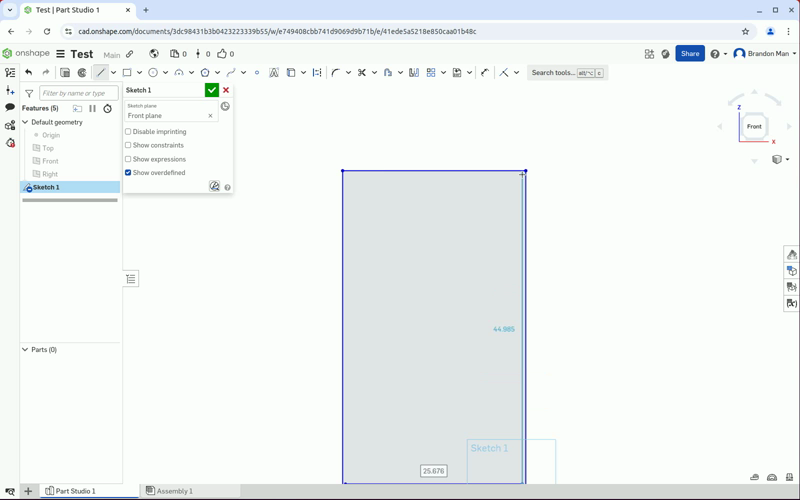
scroll(6)
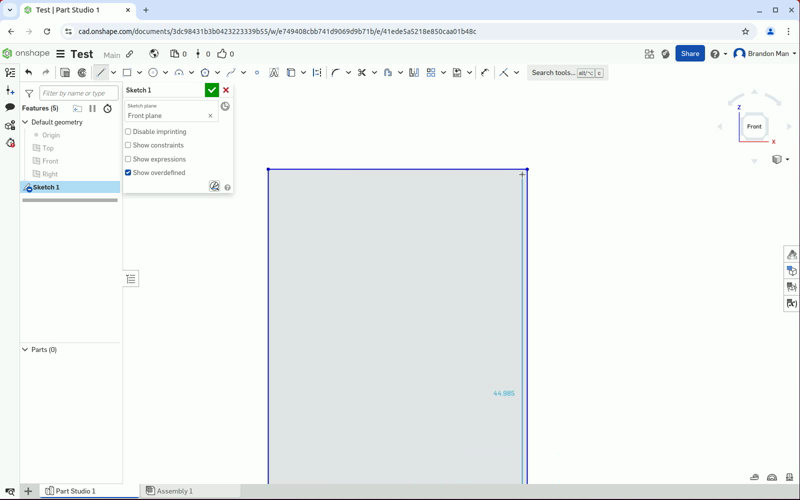
scroll(6)
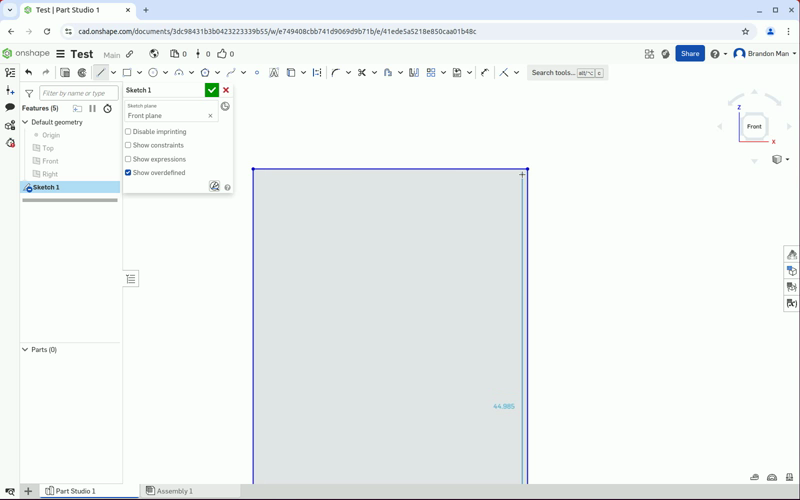
scroll(6)
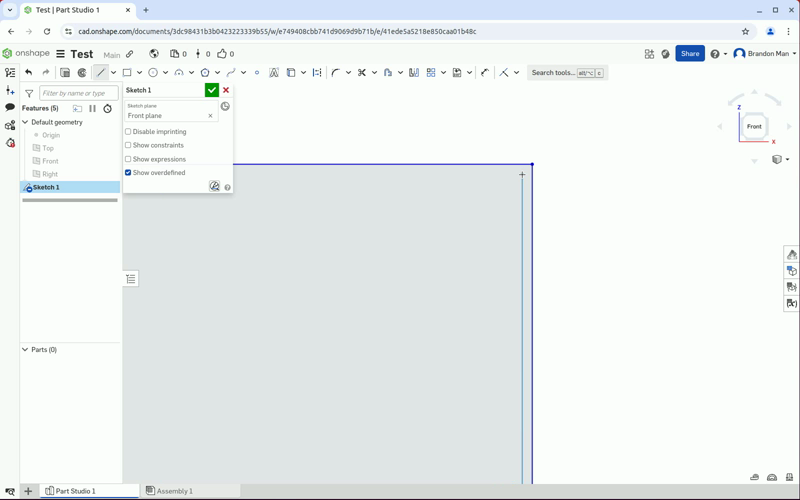
scroll(6)
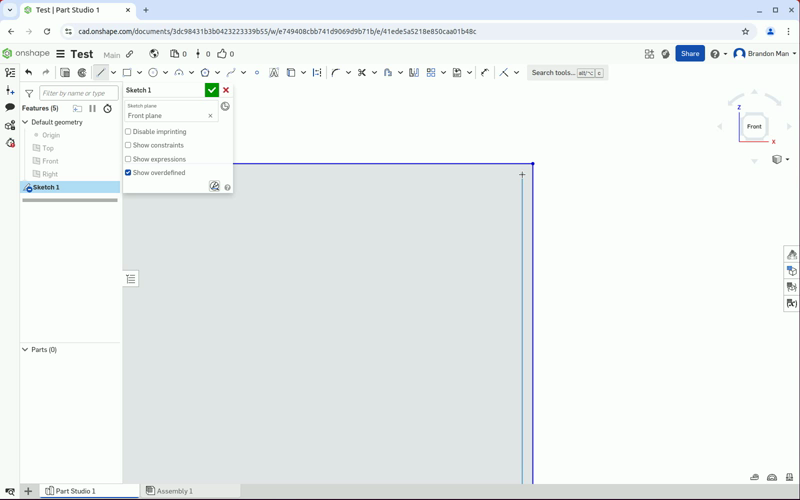
scroll(6)
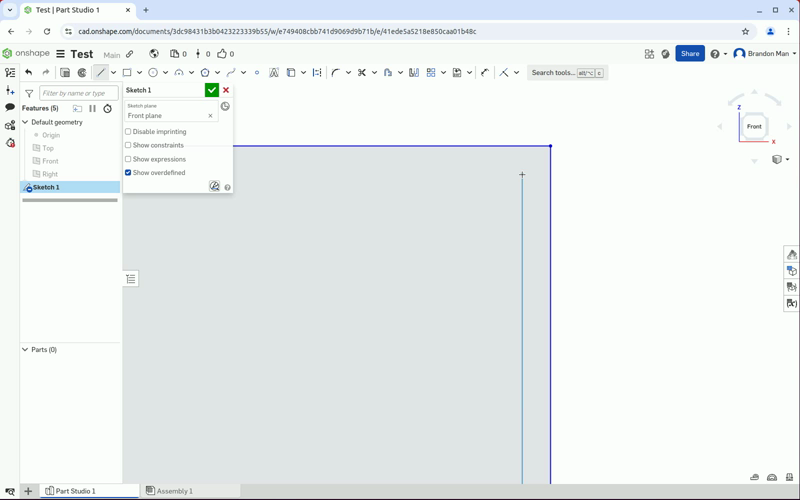
click(522, 174)
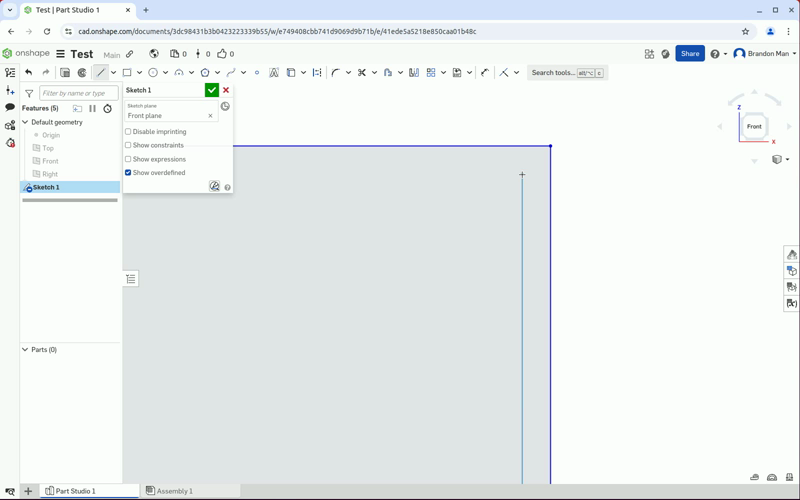
scroll(-6)
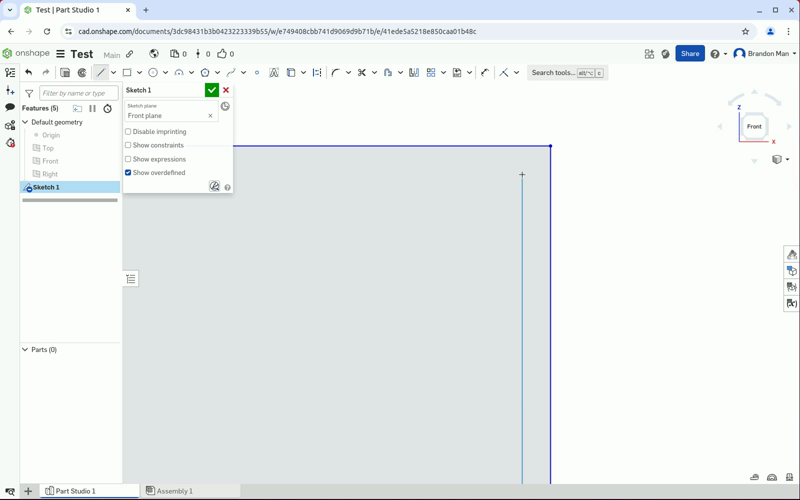
scroll(-6)
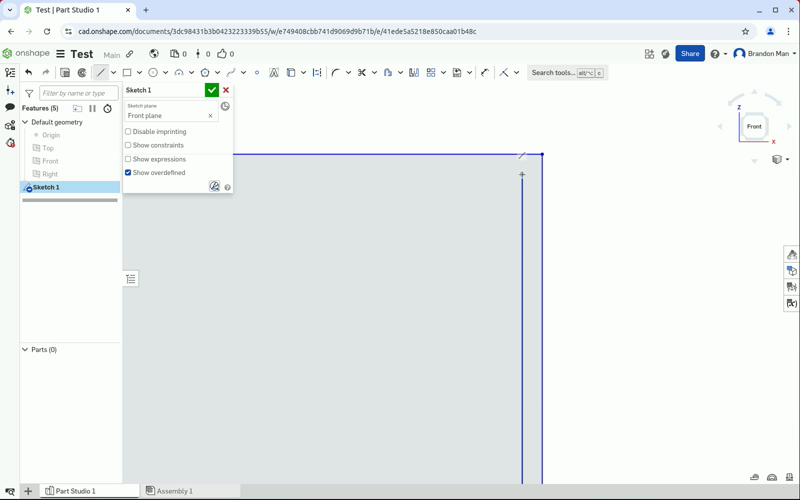
scroll(-6)
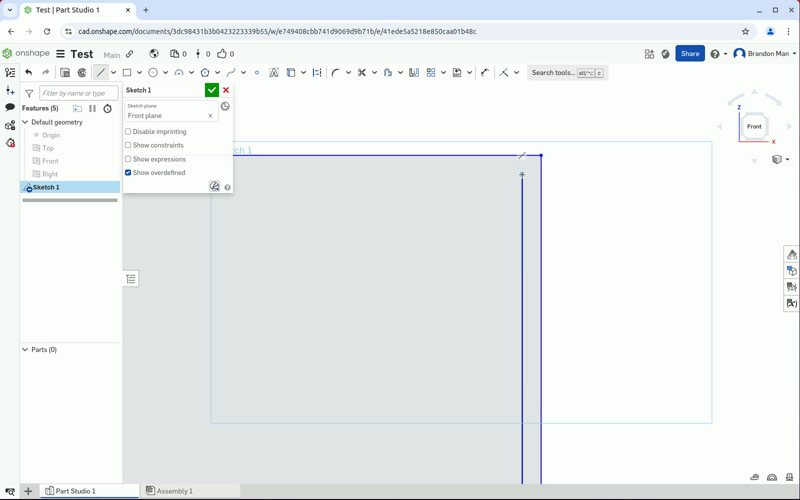
scroll(-6)
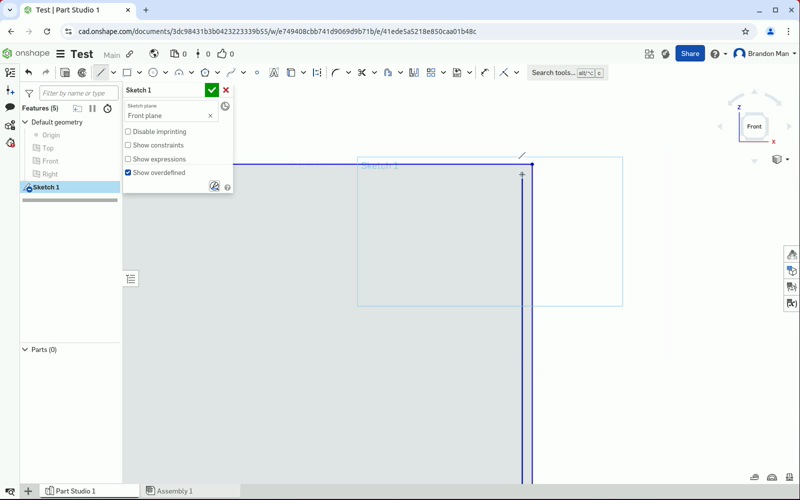
scroll(-6)
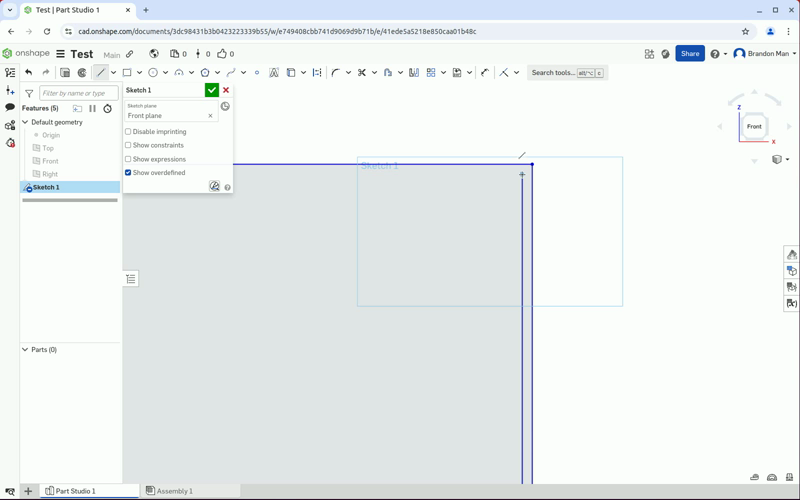
scroll(-6)
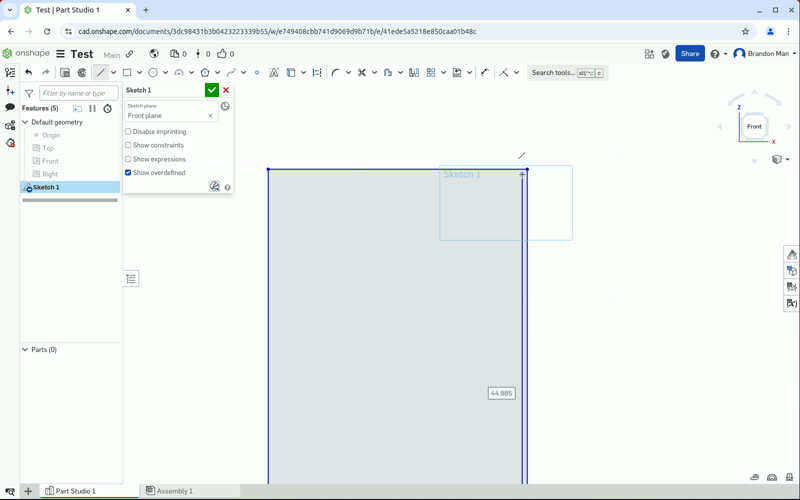
scroll(-6)
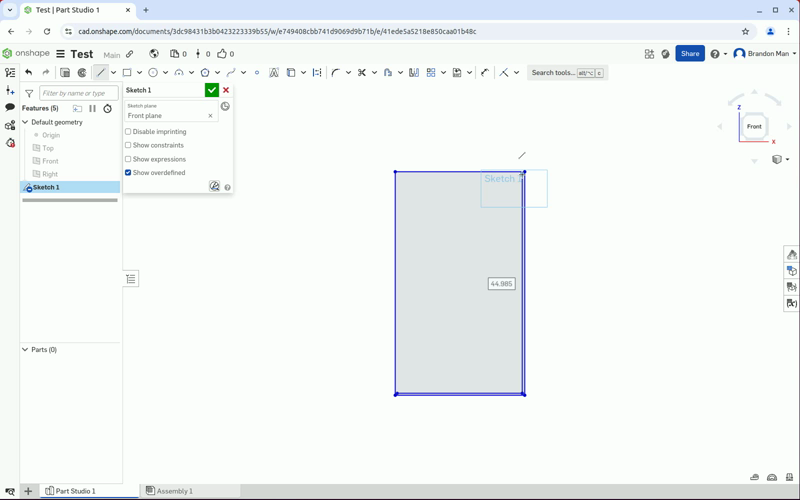
key_up(shift)
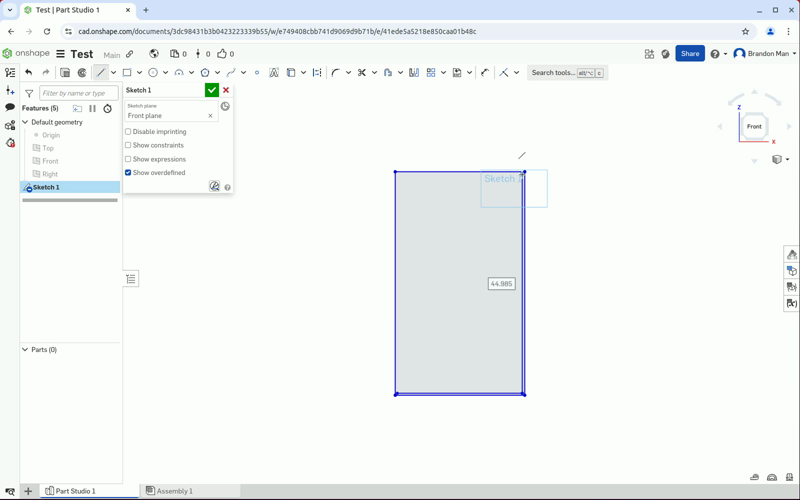
key_down(shift)
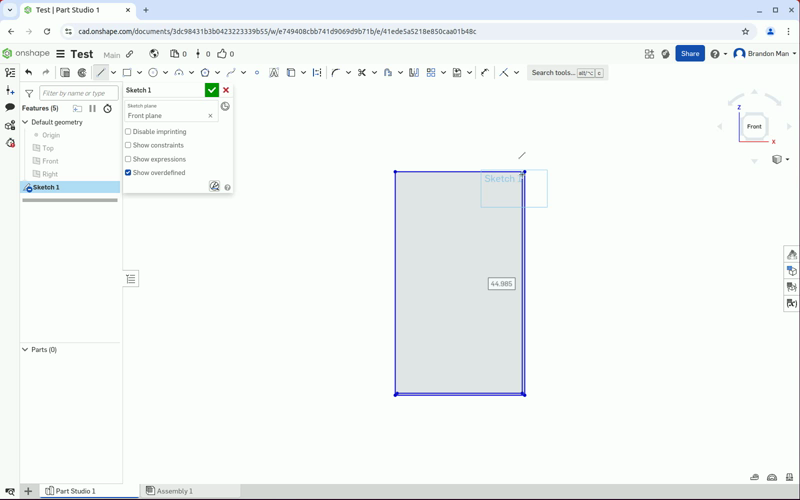
mouse_move(397, 174)
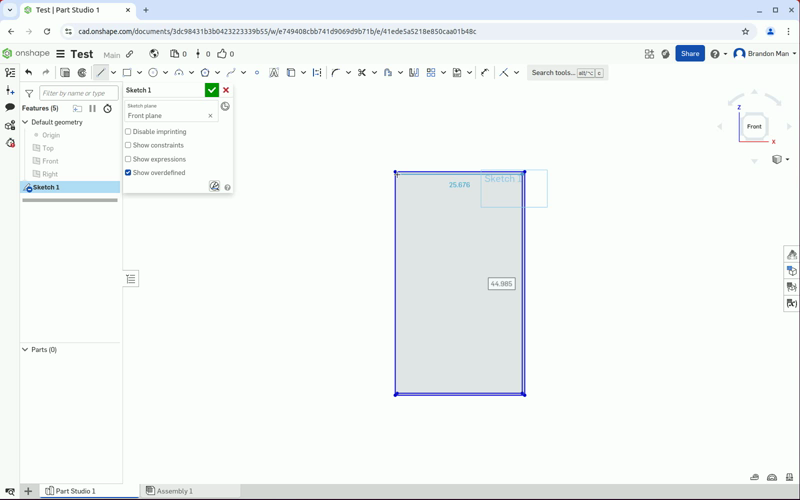
scroll(6)
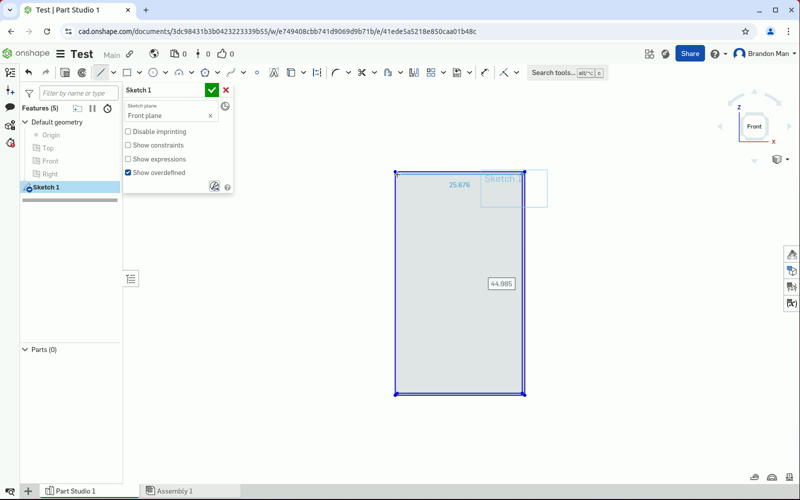
scroll(6)
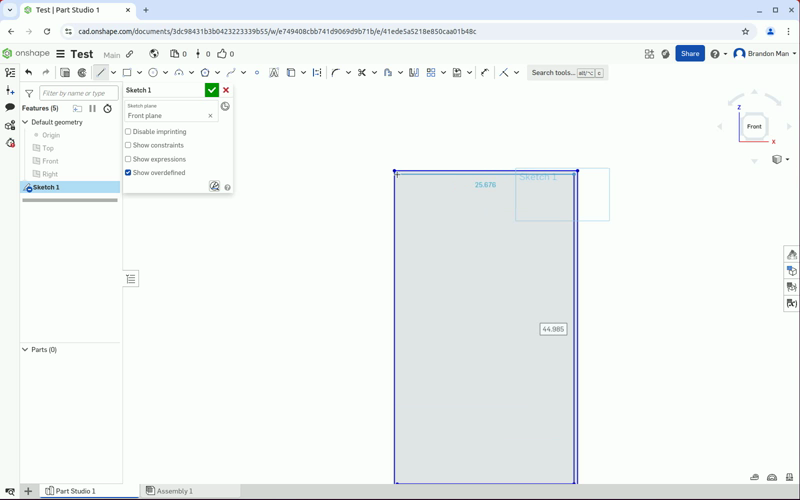
scroll(6)
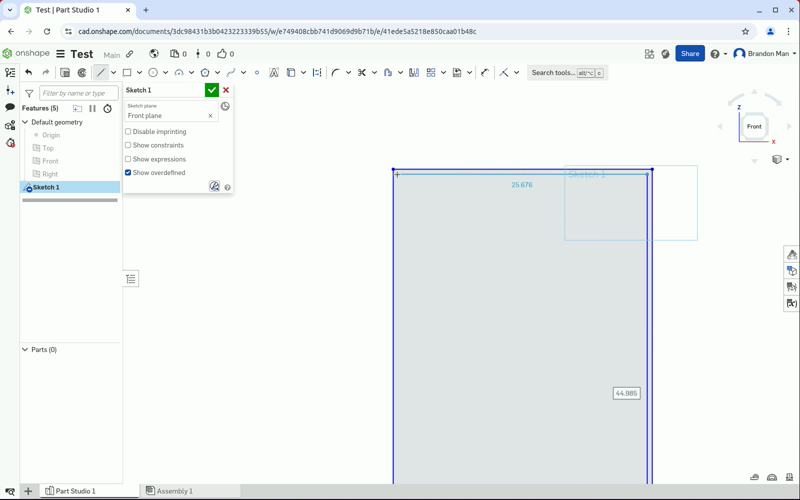
scroll(6)
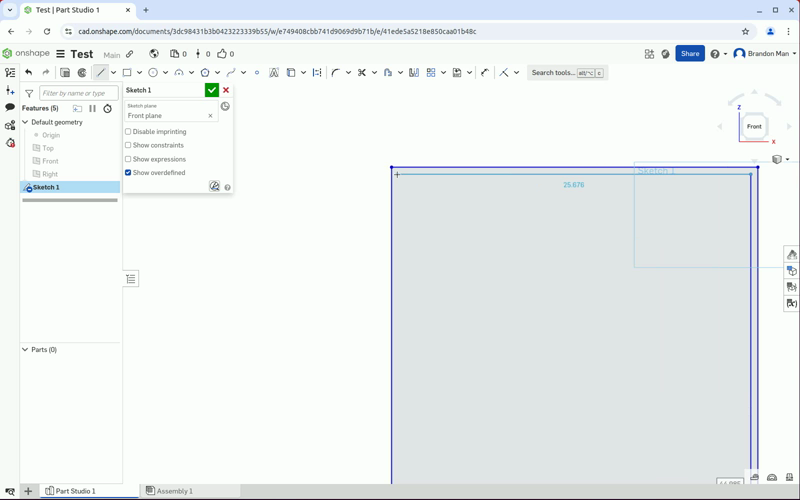
scroll(6)
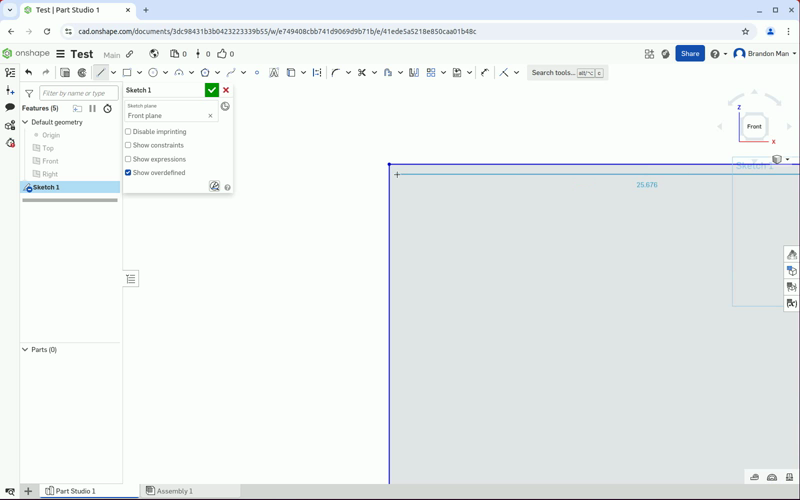
scroll(6)
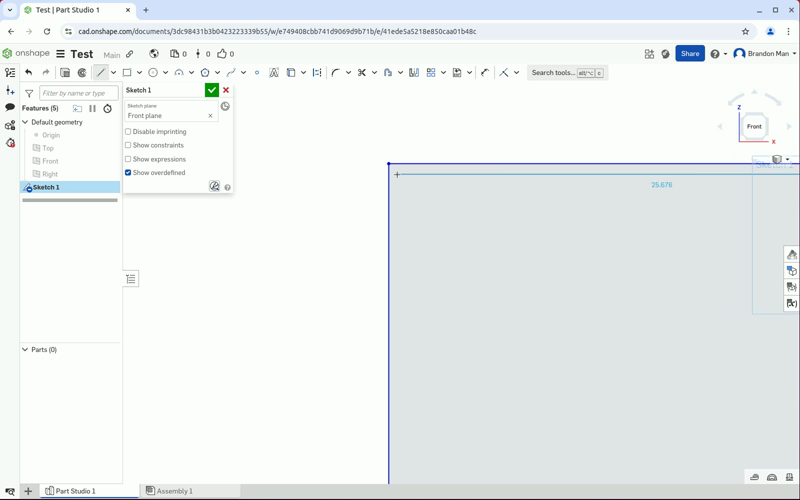
scroll(6)
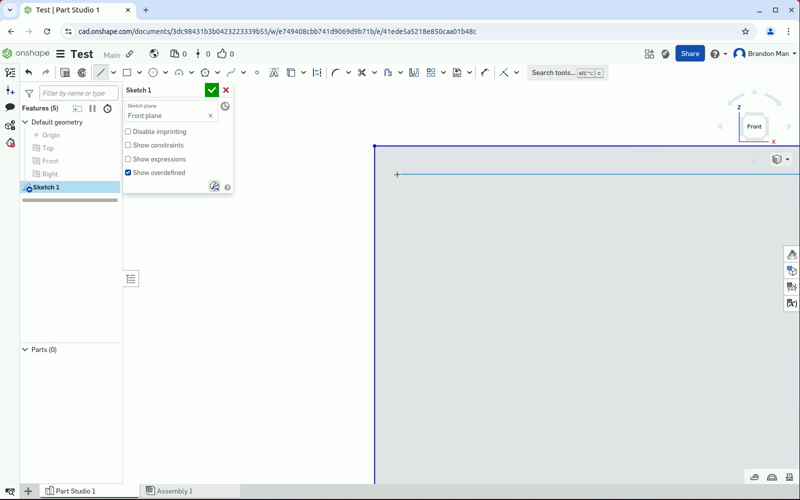
click(397, 174)
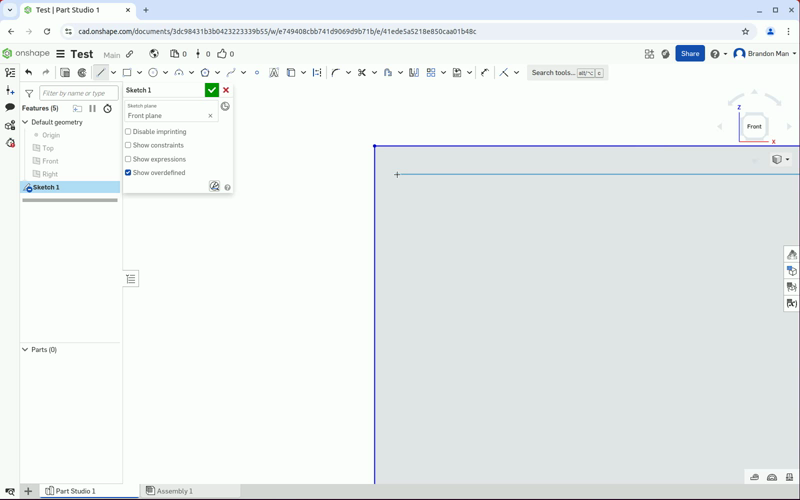
scroll(-6)
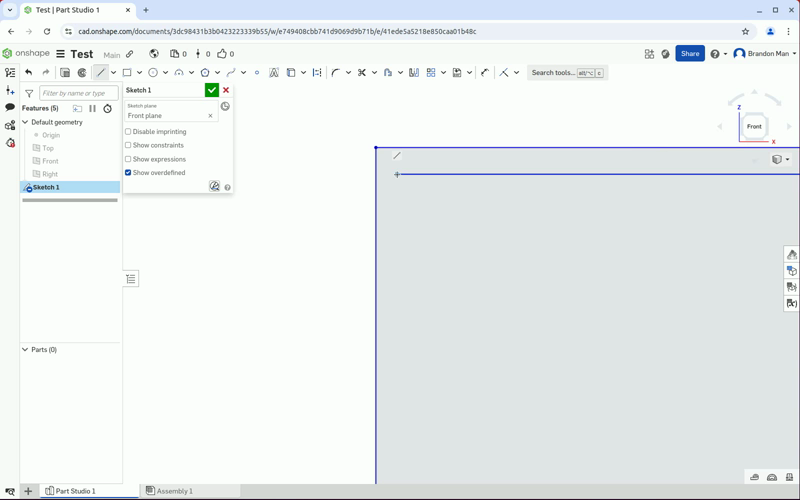
scroll(-6)
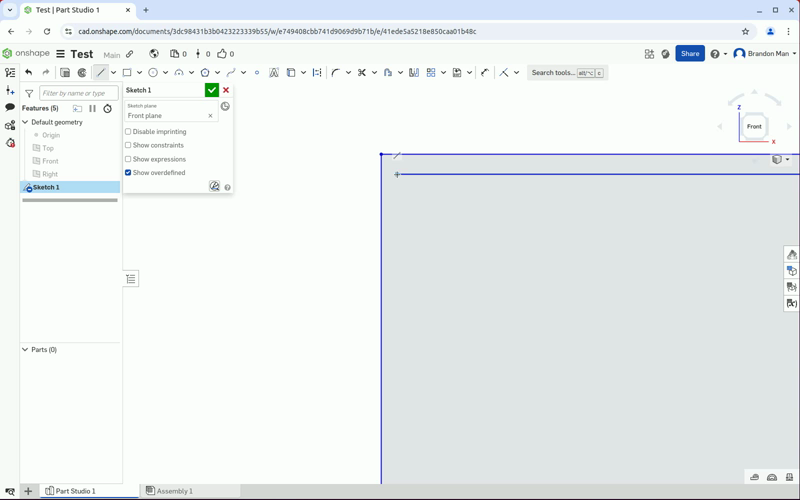
scroll(-6)
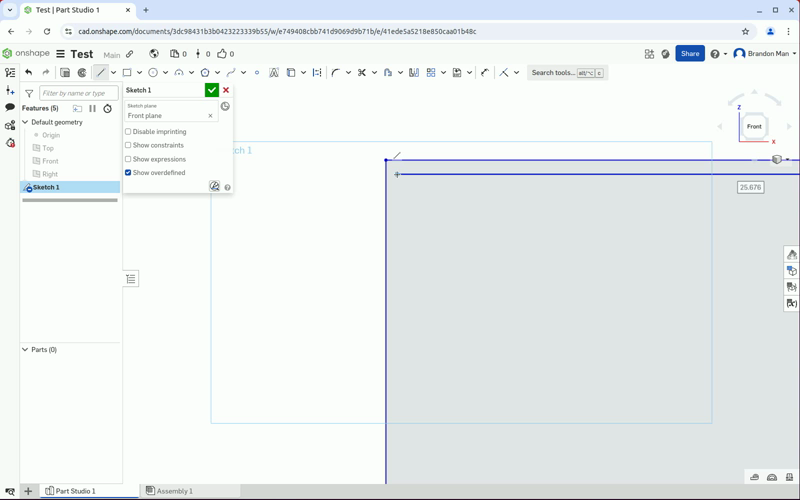
scroll(-6)
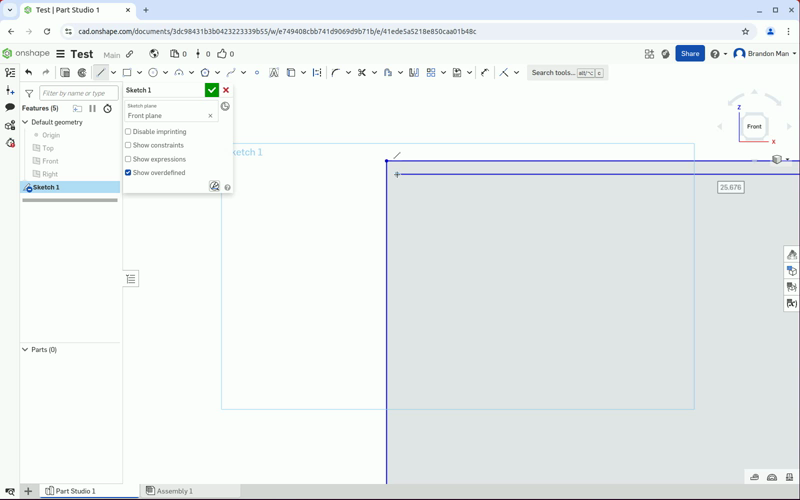
scroll(-6)
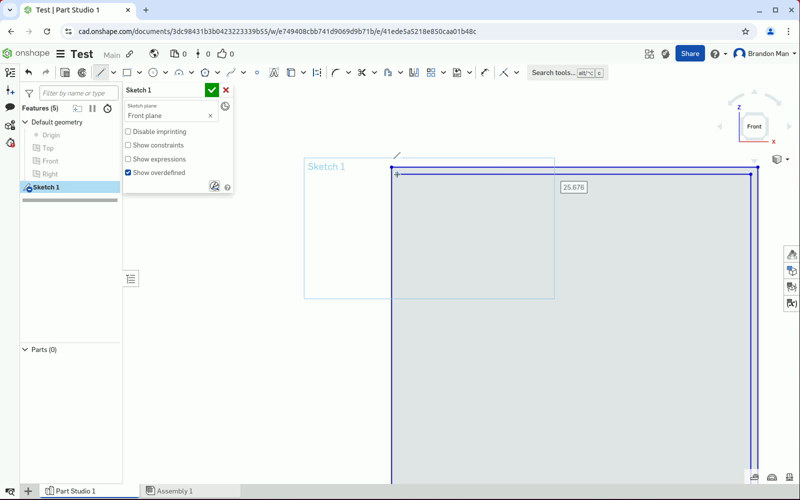
scroll(-6)
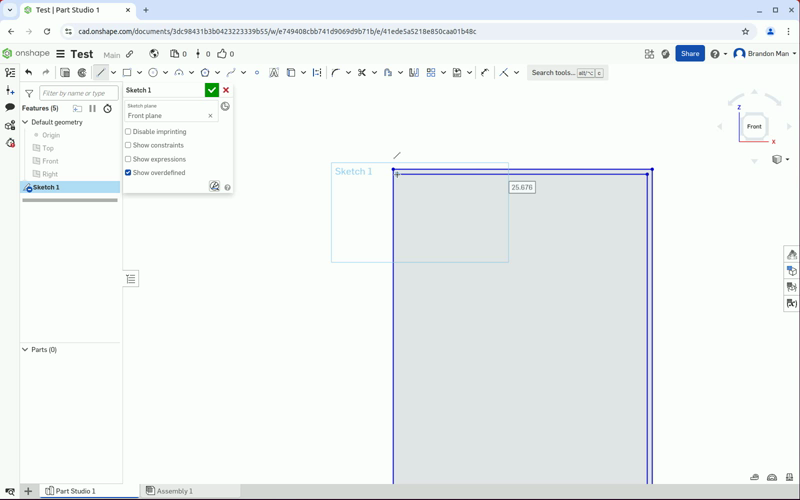
scroll(-6)
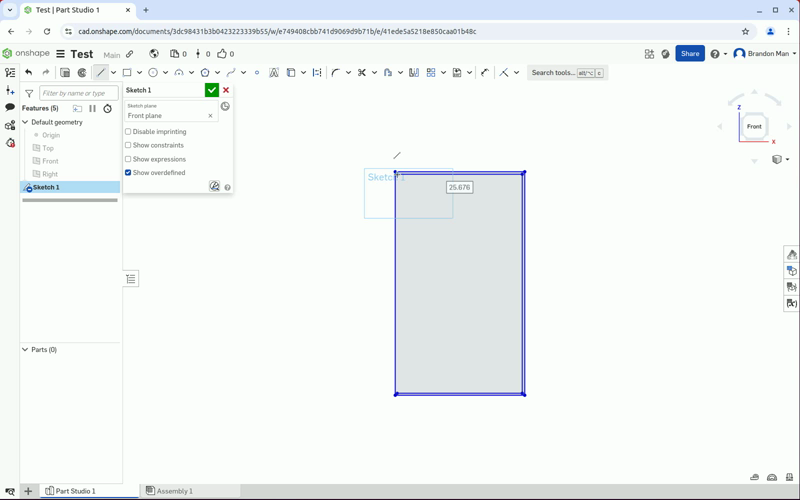
key_up(shift)
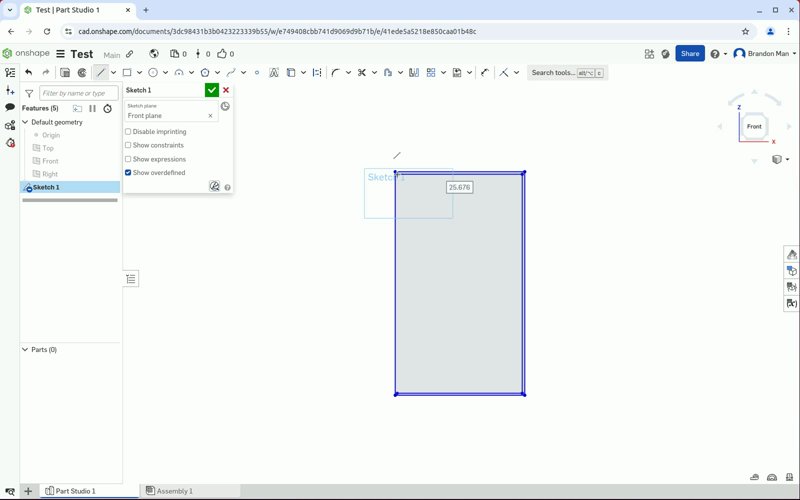
key_down(shift)
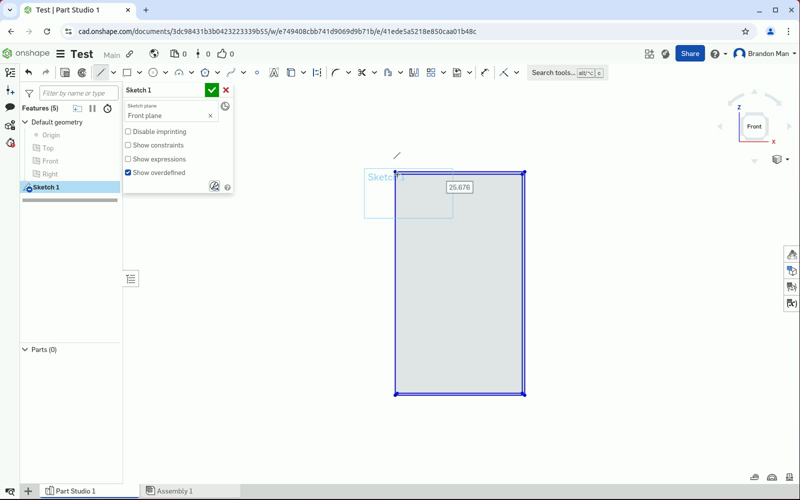
mouse_move(397, 393)
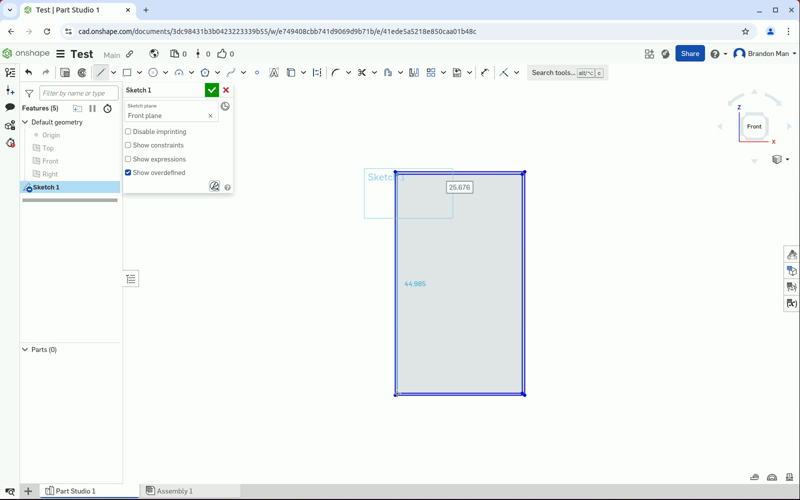
scroll(6)
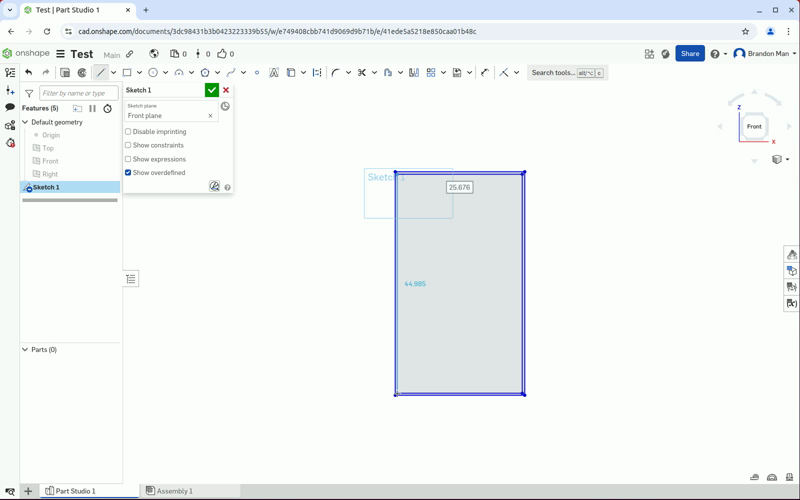
scroll(6)
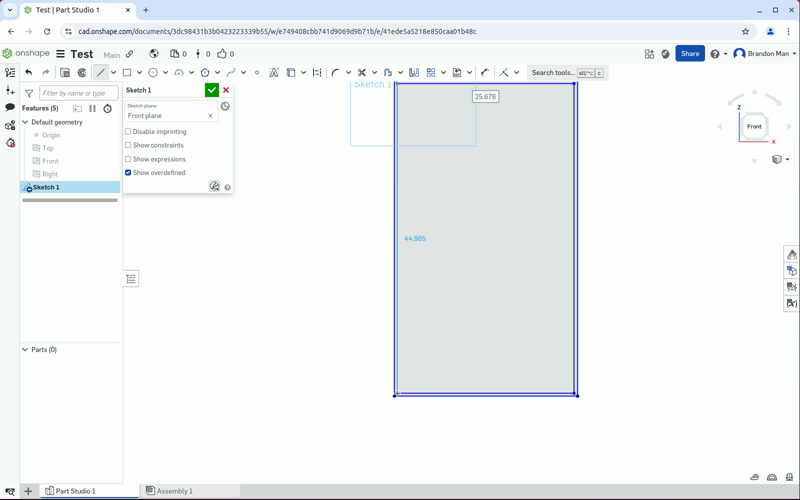
scroll(6)
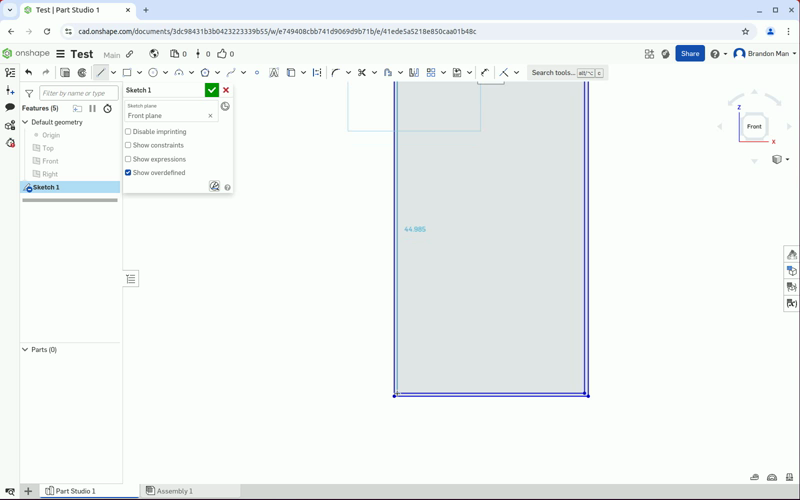
scroll(6)
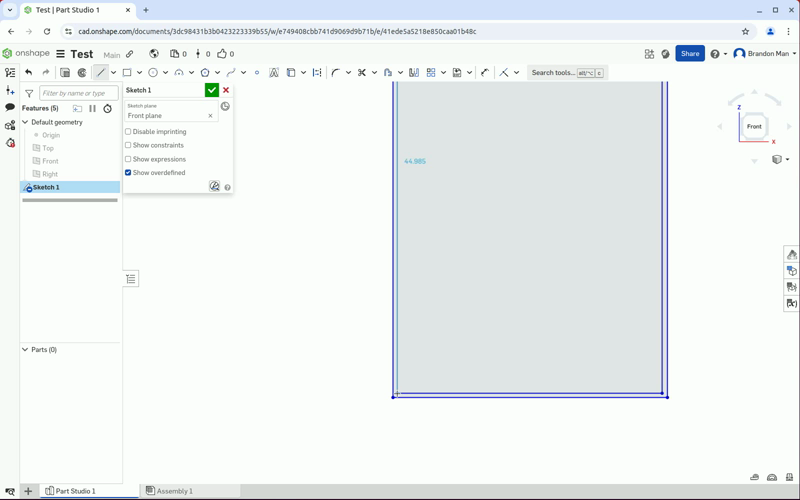
scroll(6)
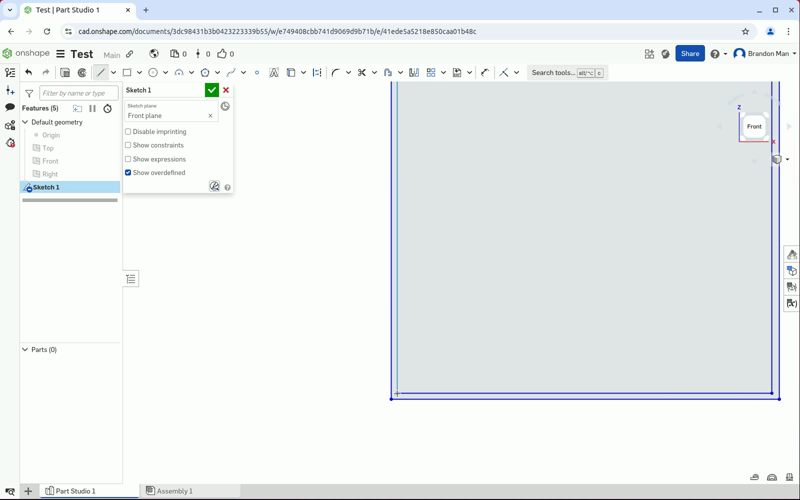
scroll(6)
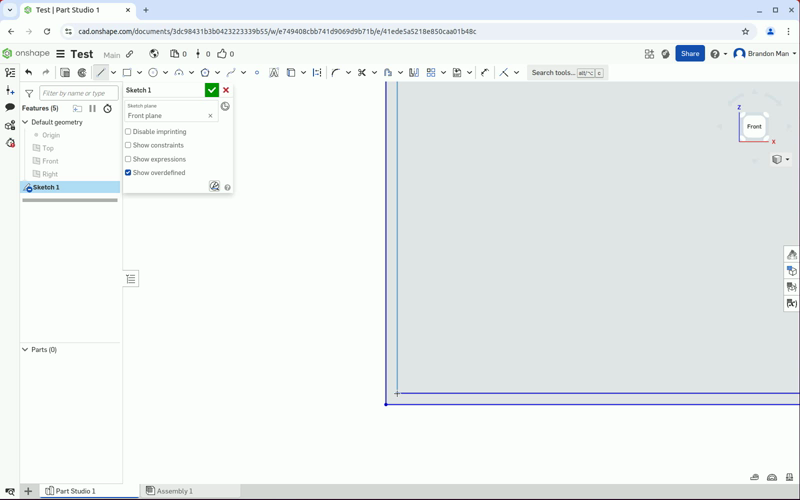
scroll(6)
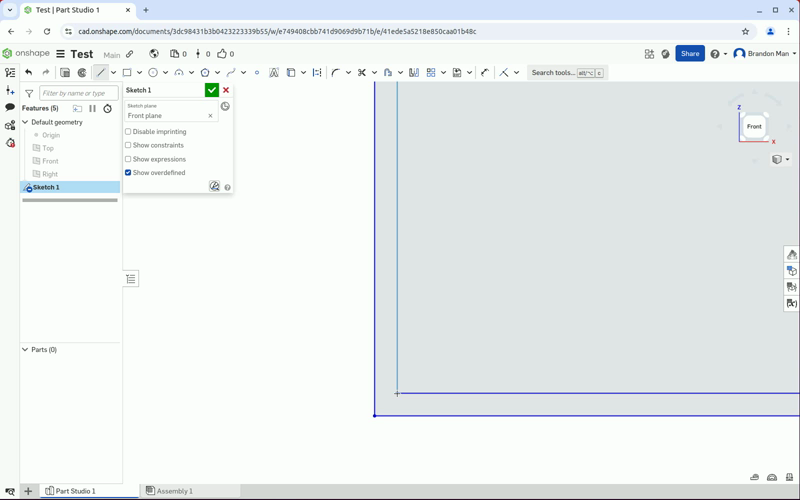
key_up(shift)
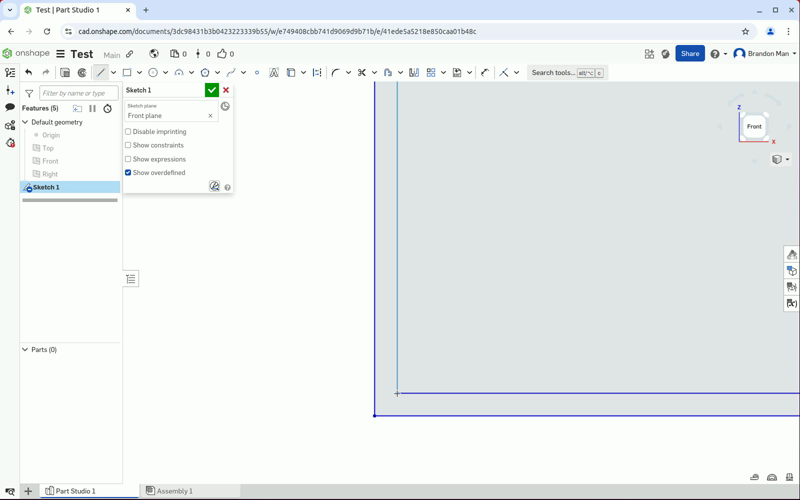
click(397, 393)
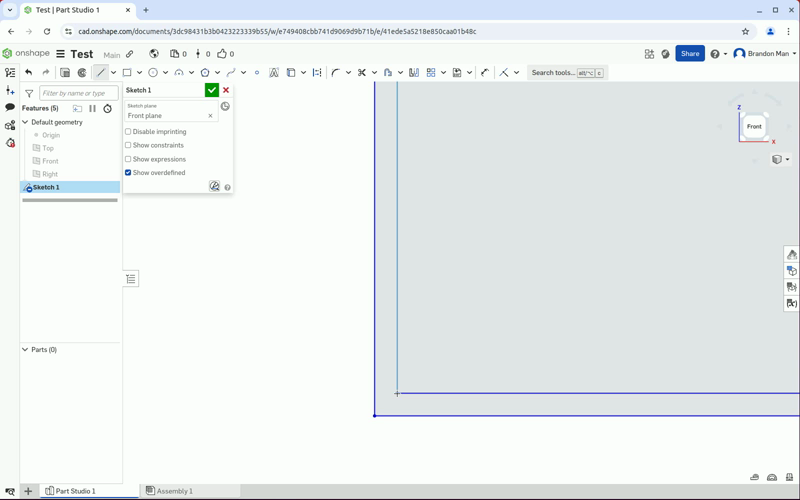
scroll(-6)
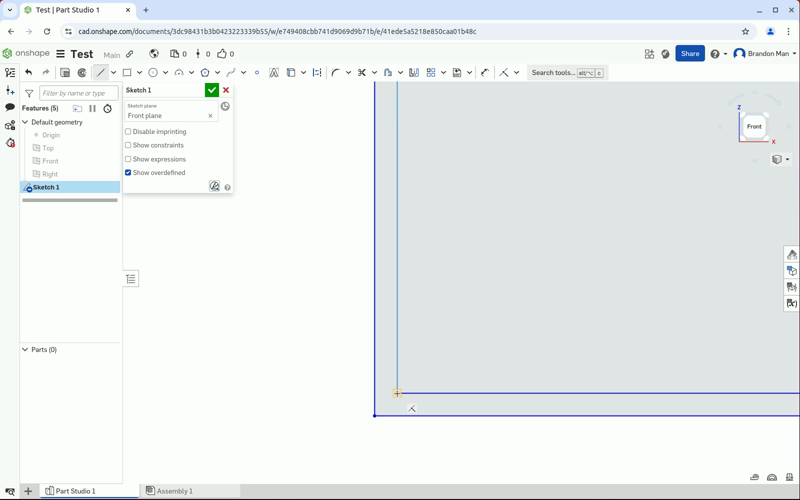
scroll(-6)
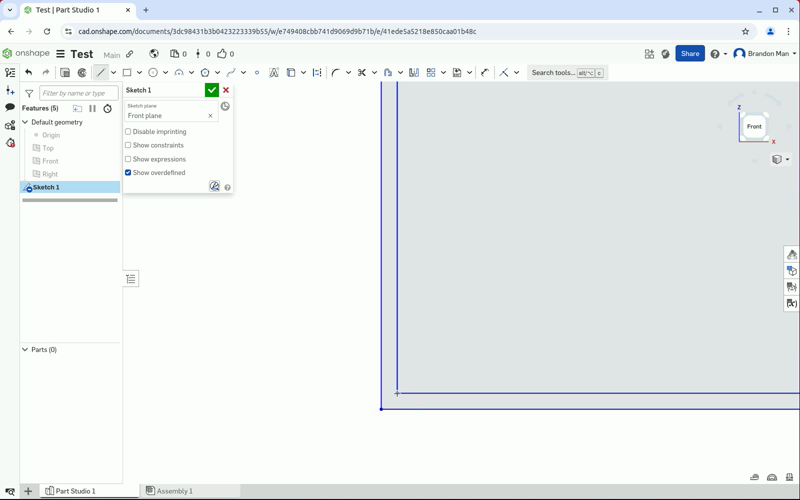
scroll(-6)
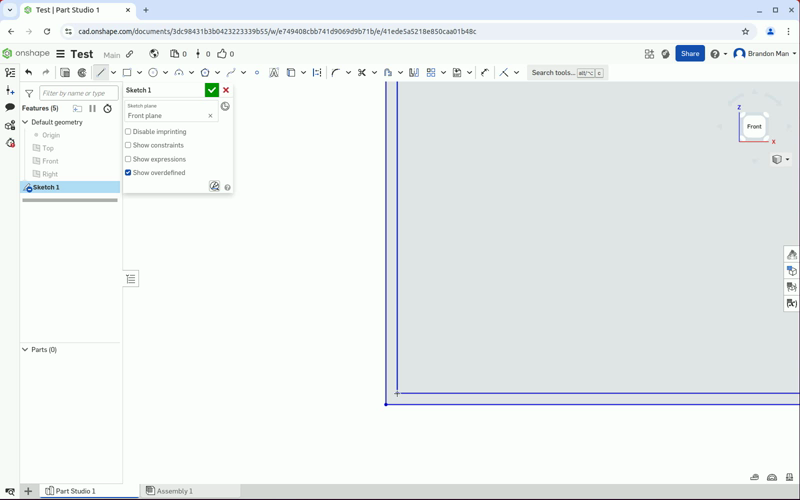
scroll(-6)
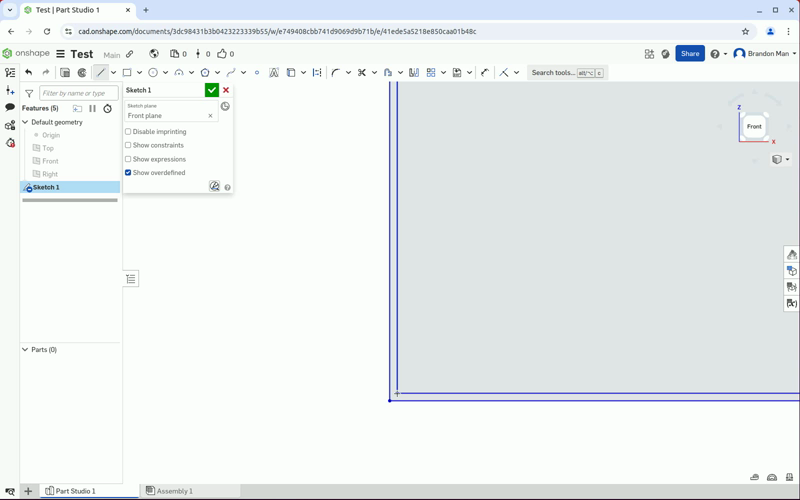
scroll(-6)
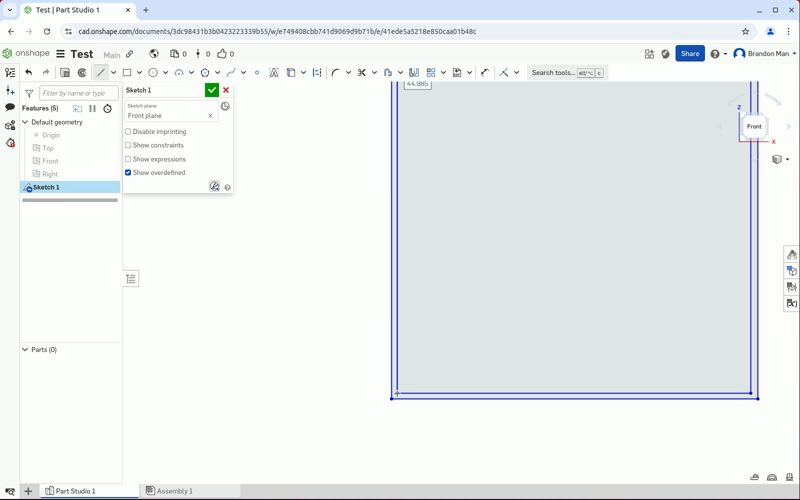
scroll(-6)
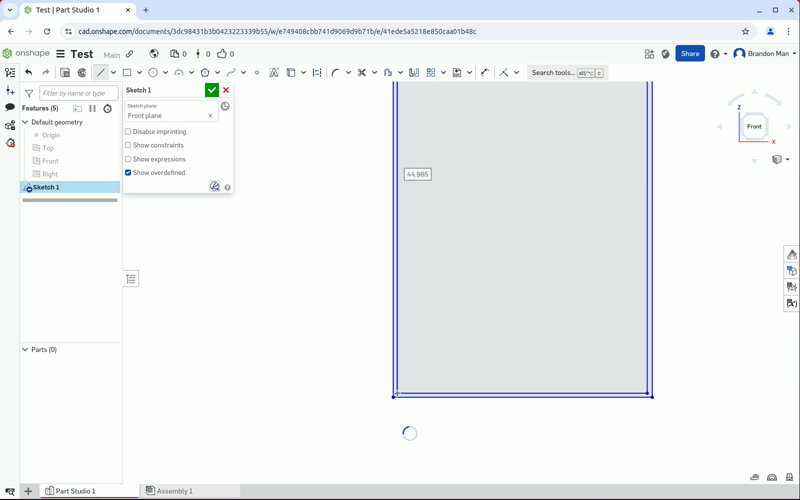
scroll(-6)
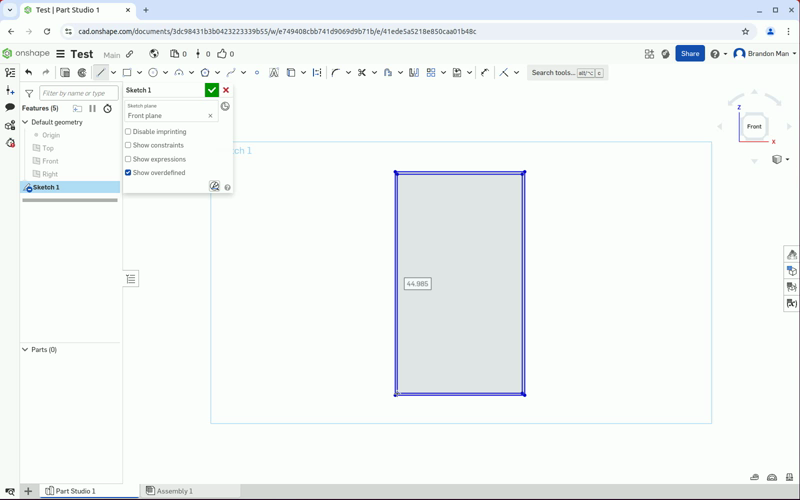
key(esc)
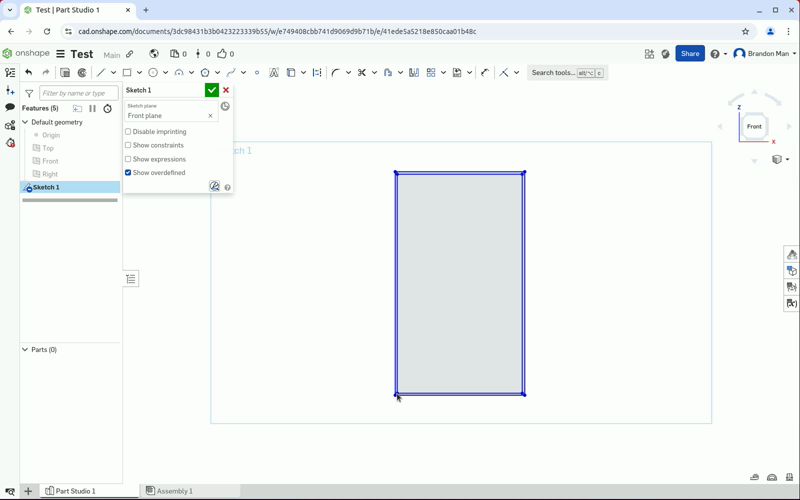
mouse_move(396, 269)
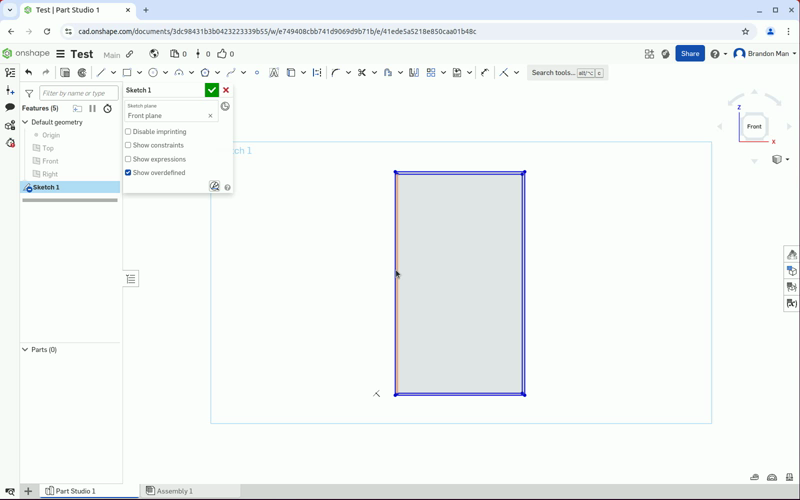
scroll(6)
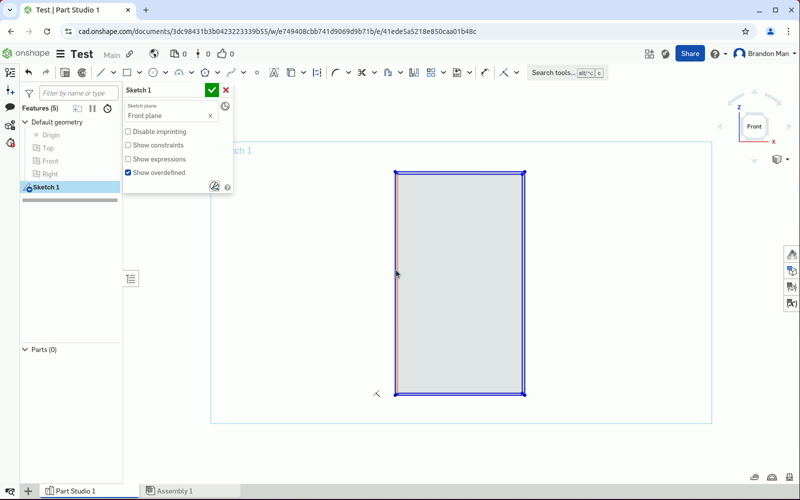
scroll(6)
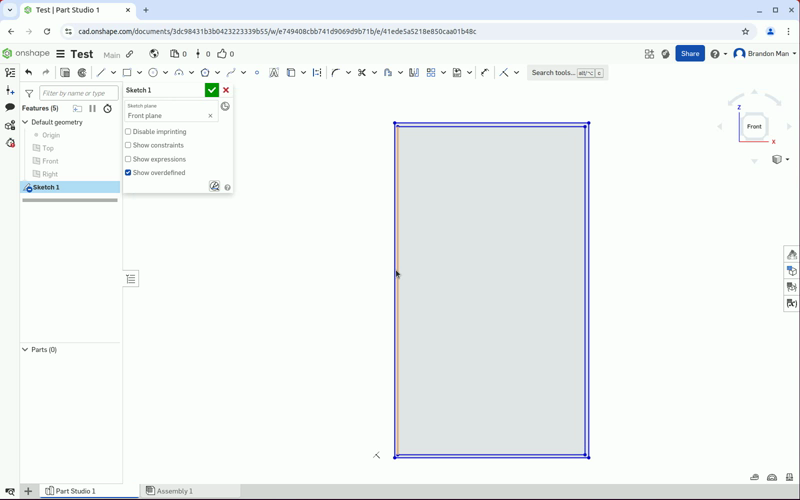
scroll(6)
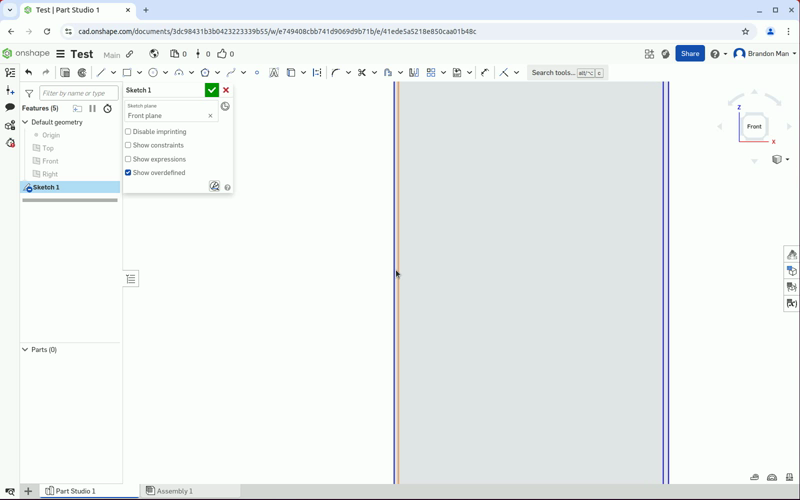
scroll(6)
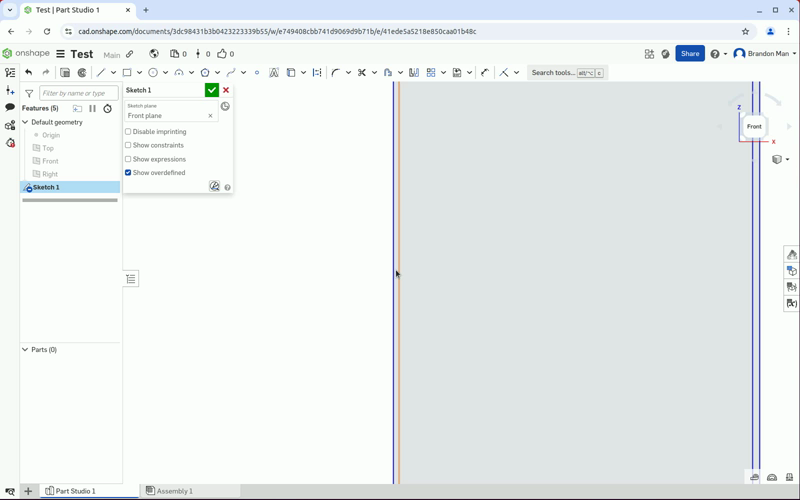
scroll(6)
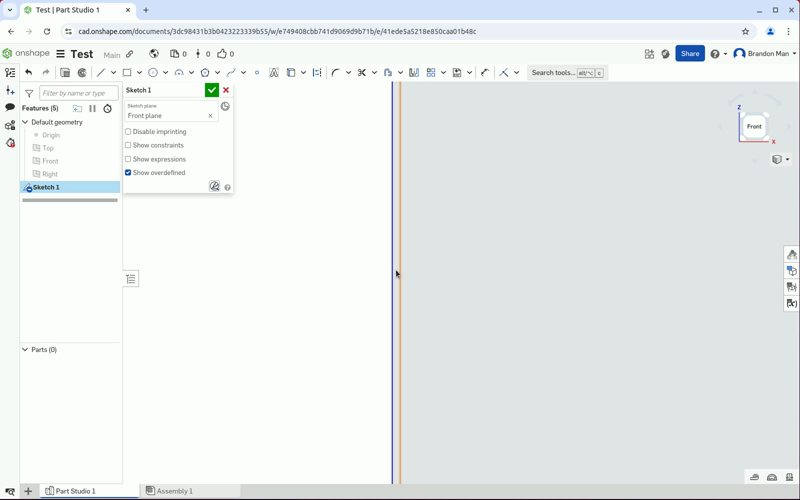
scroll(6)
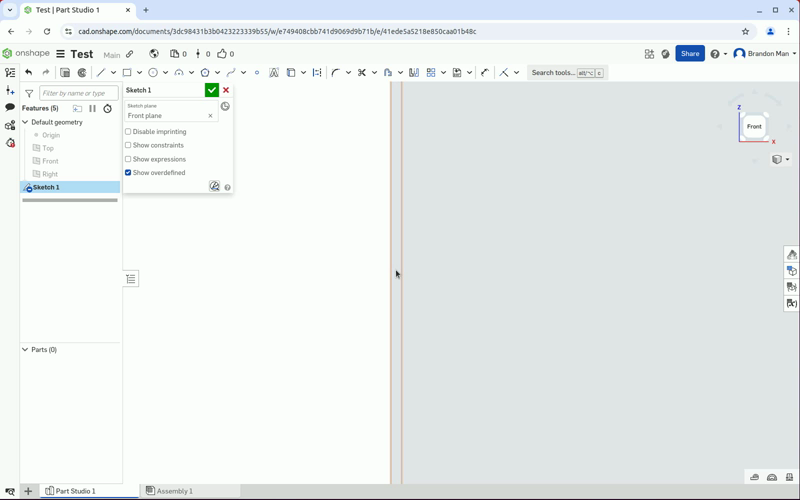
scroll(6)
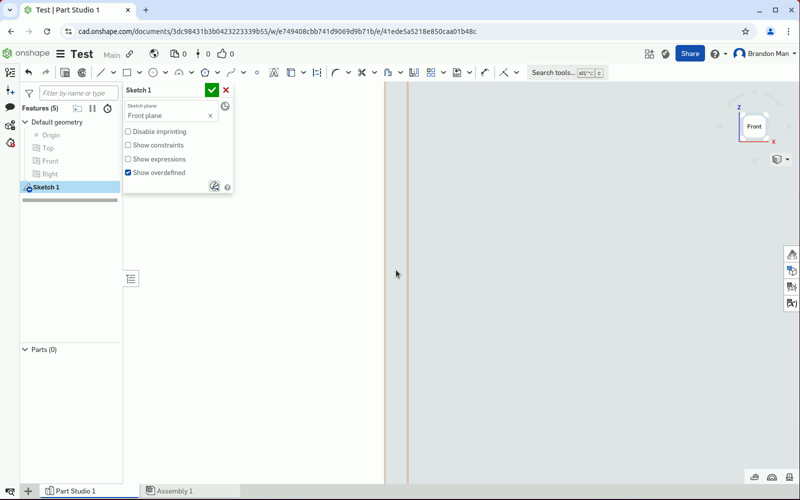
click(396, 269)
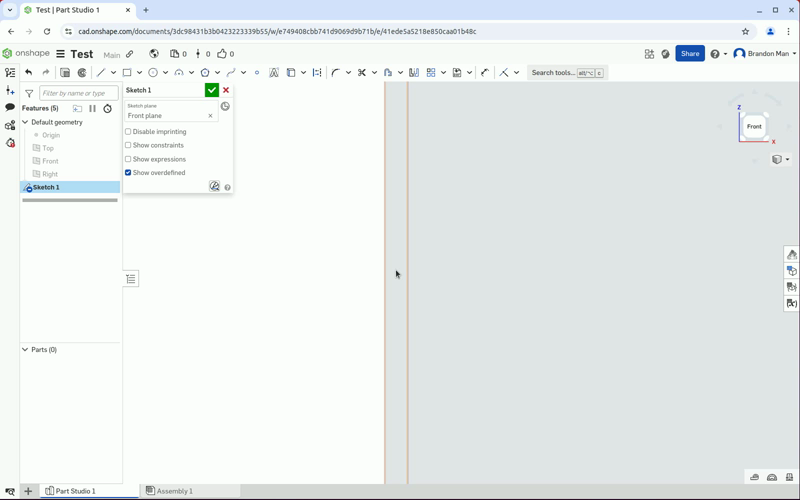
scroll(-6)
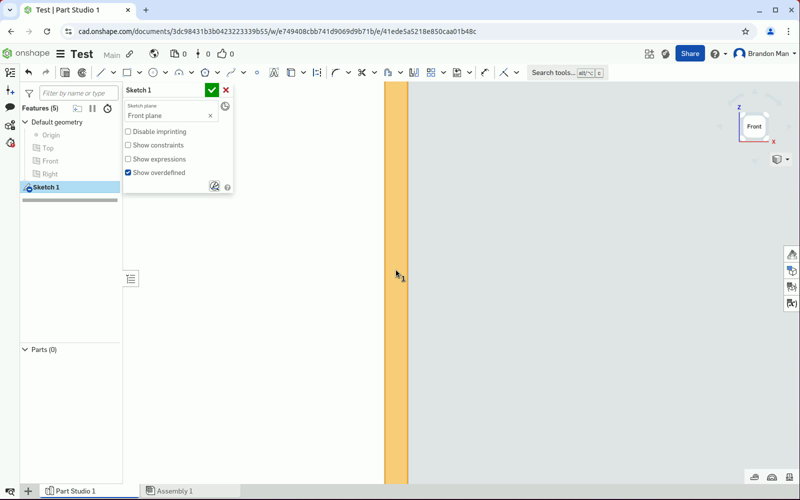
scroll(-6)
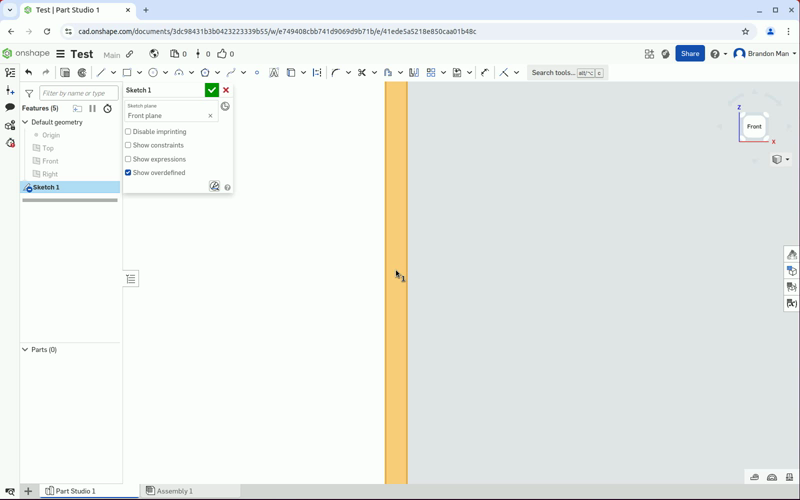
scroll(-6)
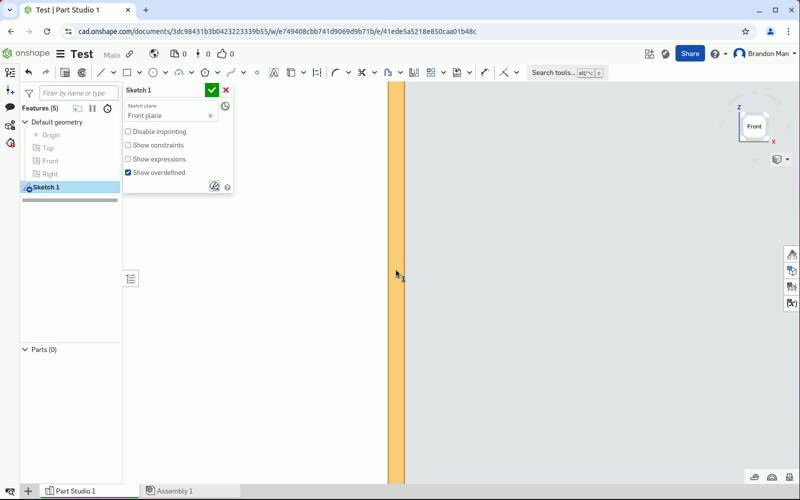
scroll(-6)
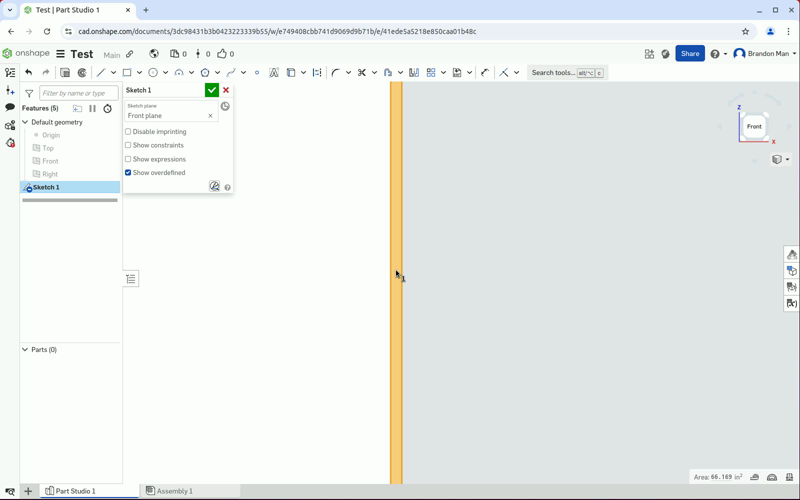
scroll(-6)
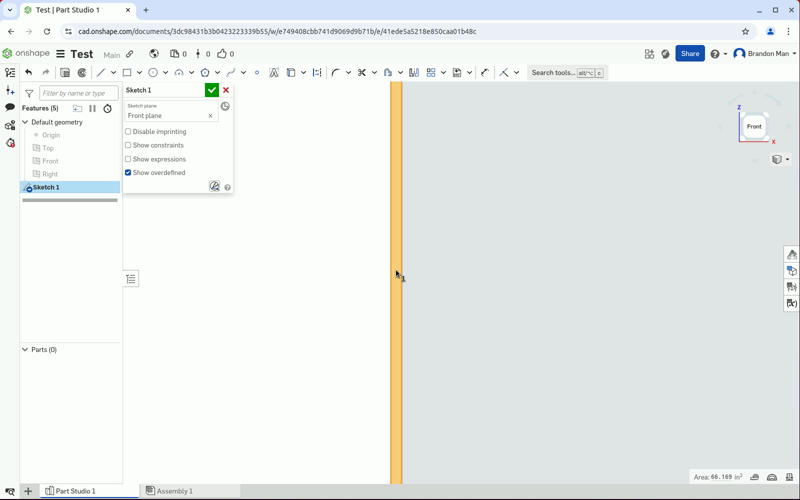
scroll(-6)
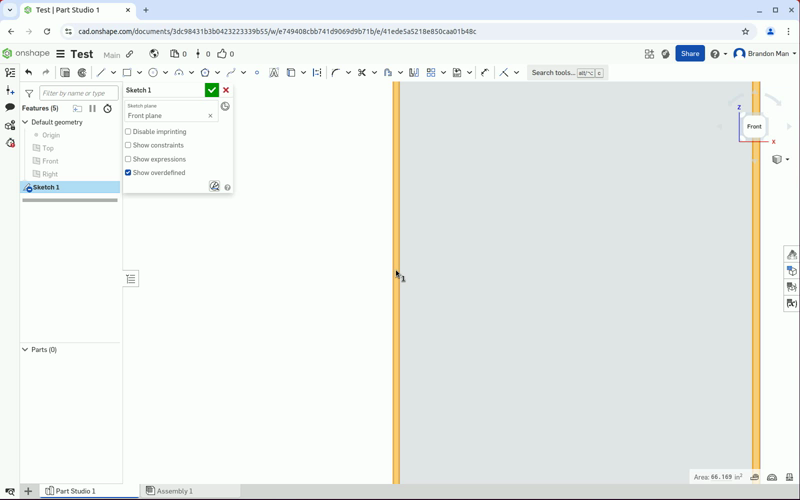
scroll(-6)
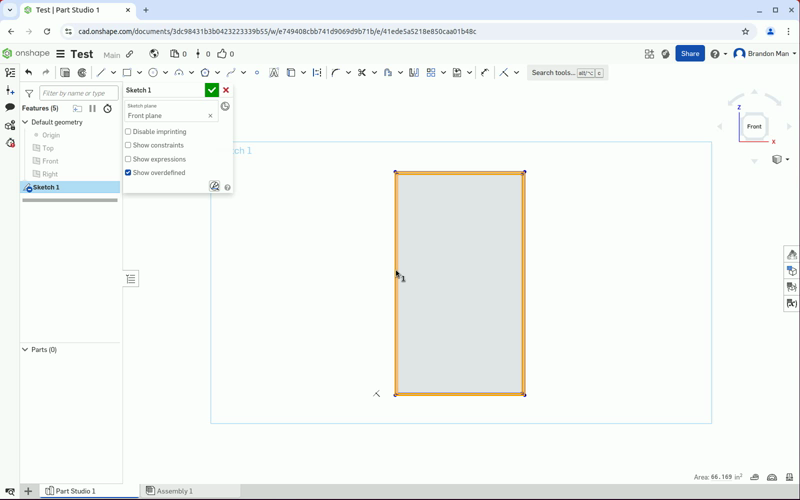
mouse_move(73, 352)
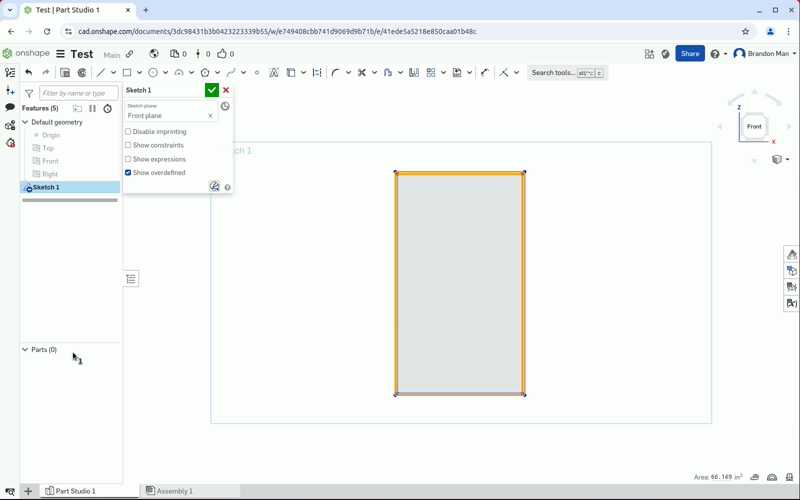
key(shift+y)
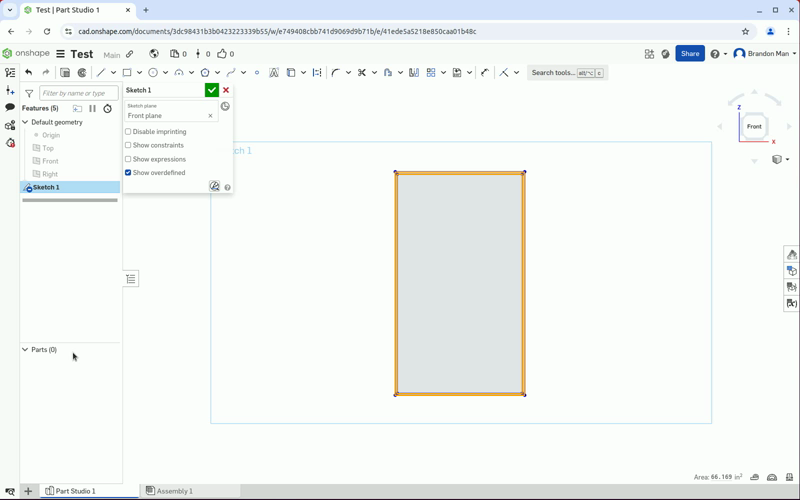
key(shift+e)
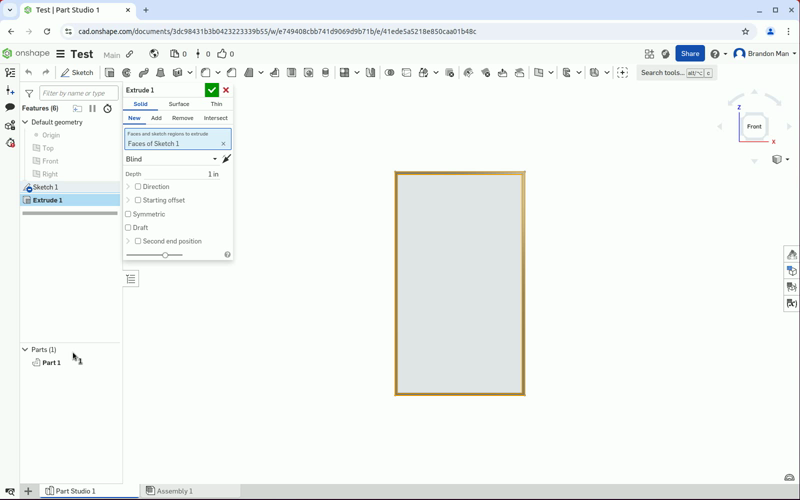
mouse_move(143, 106)
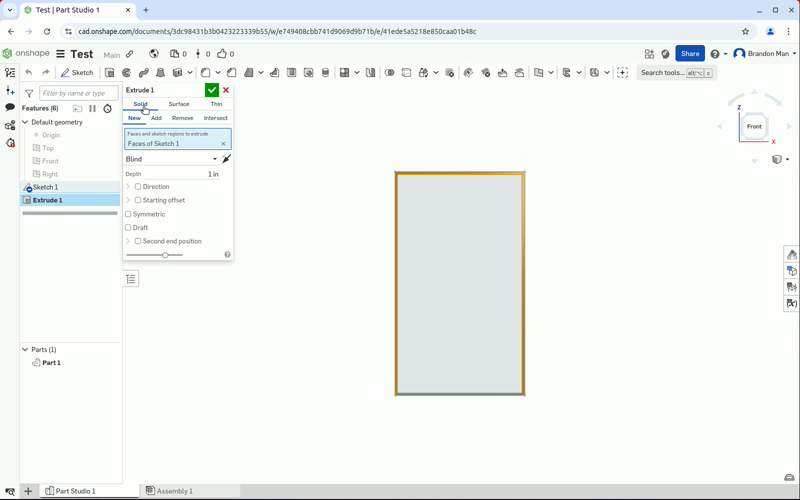
click(143, 106)
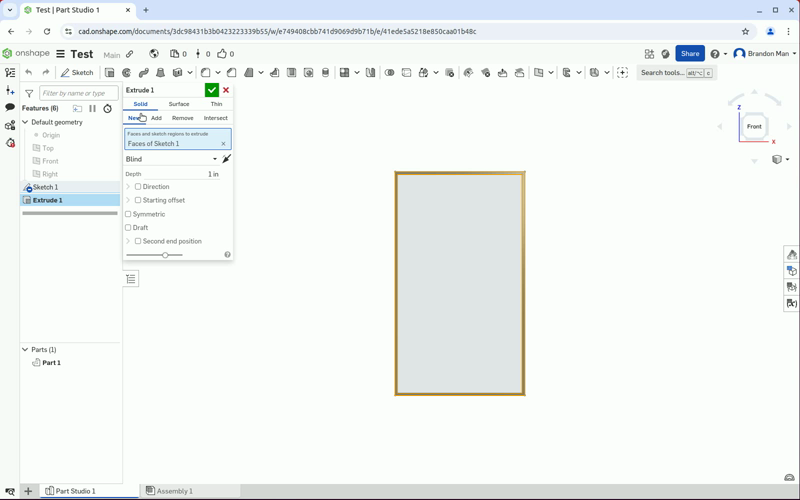
mouse_move(137, 120)
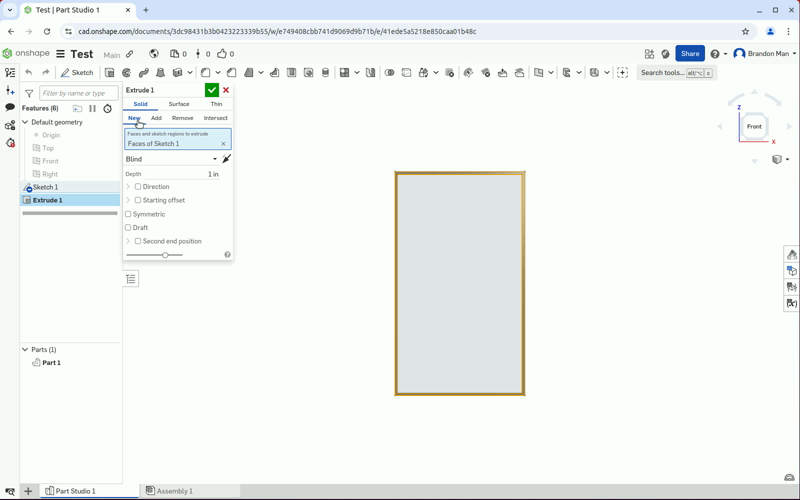
click(137, 120)
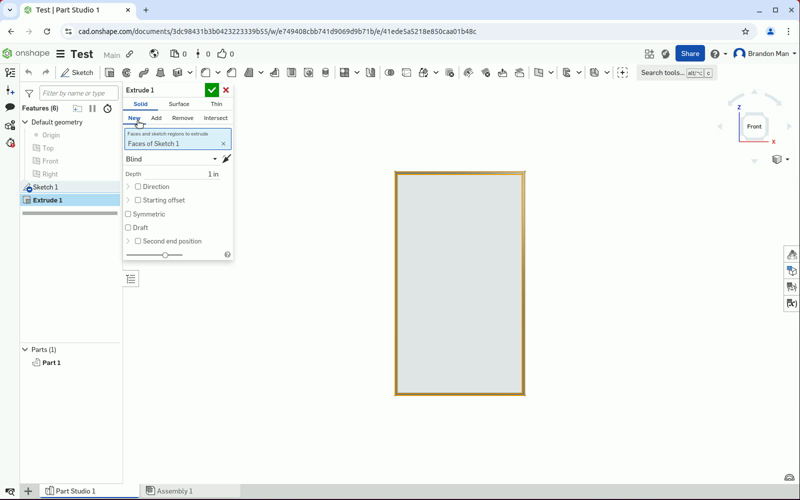
key(tab, 4)
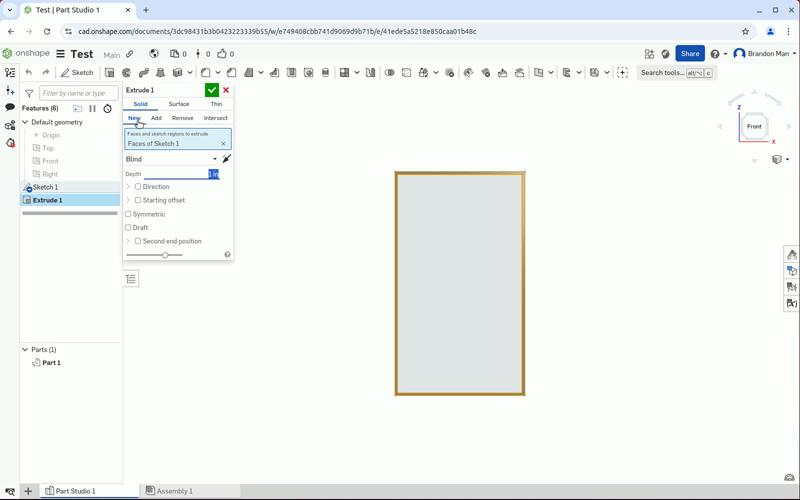
text(0.963)
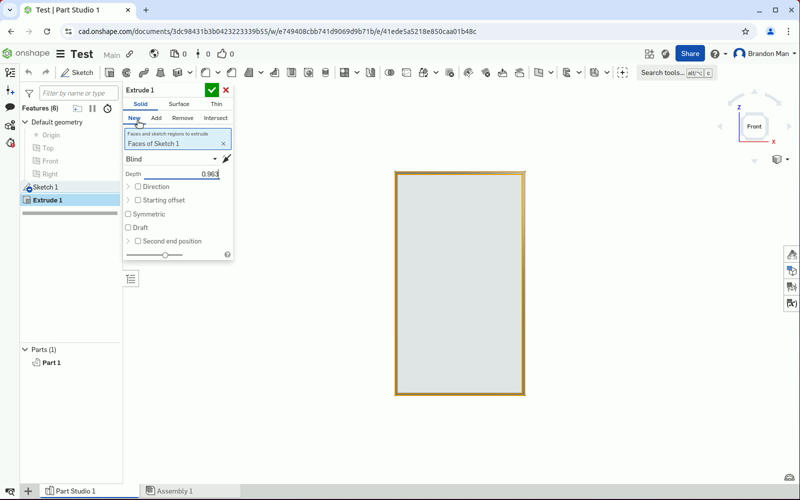
key(enter)
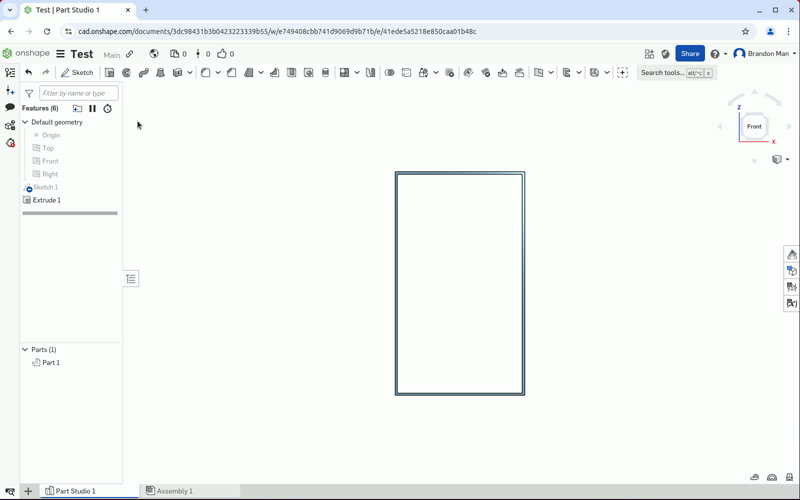
key(shift+h)
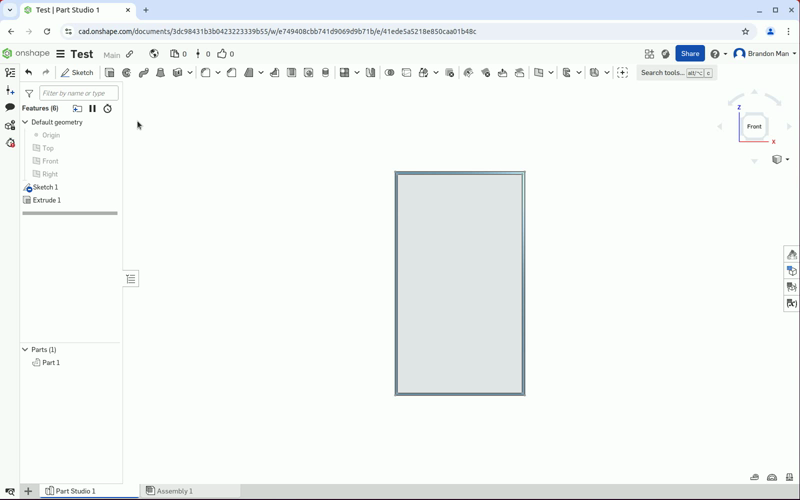
key(shift+h)
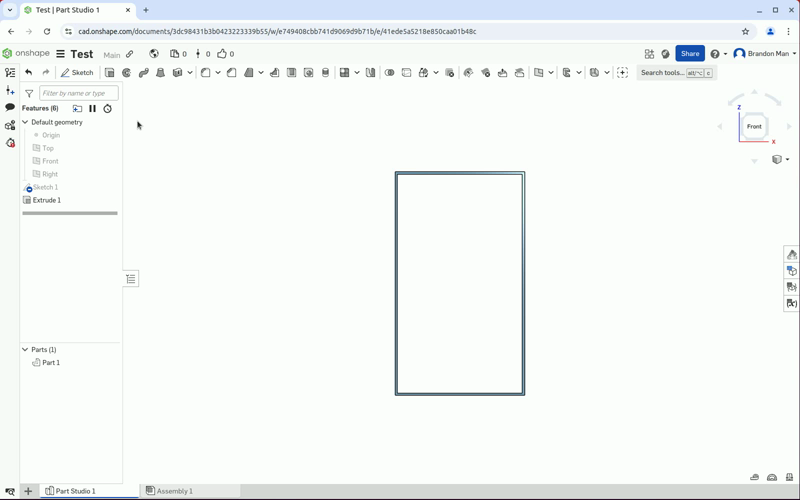
mouse_move(73, 189)
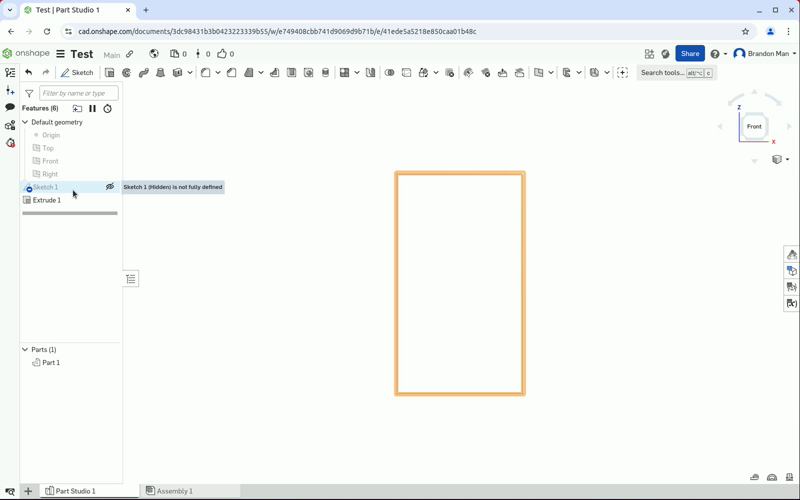
click(73, 189)
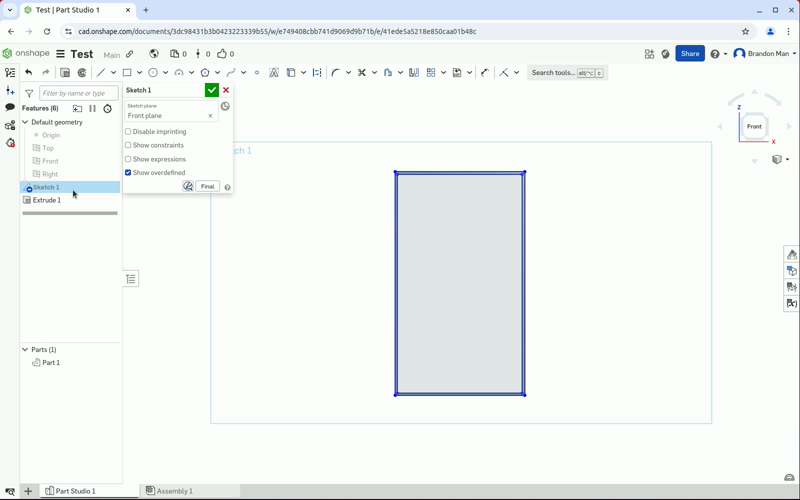
mouse_move(229, 92)
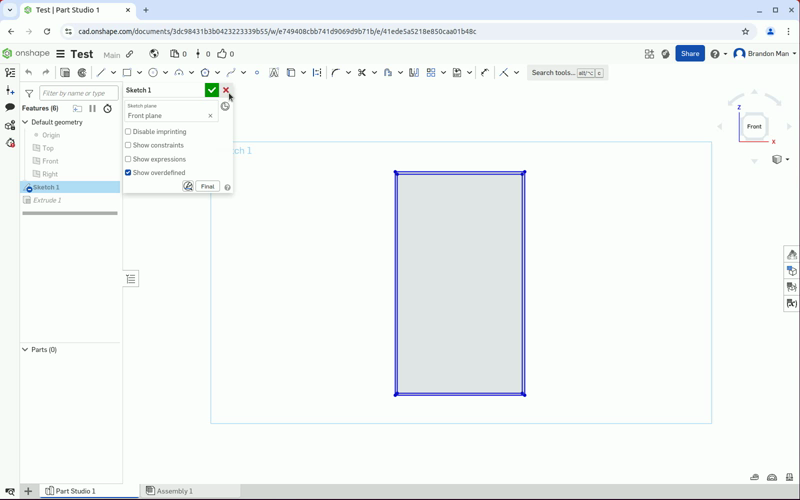
click(229, 92)
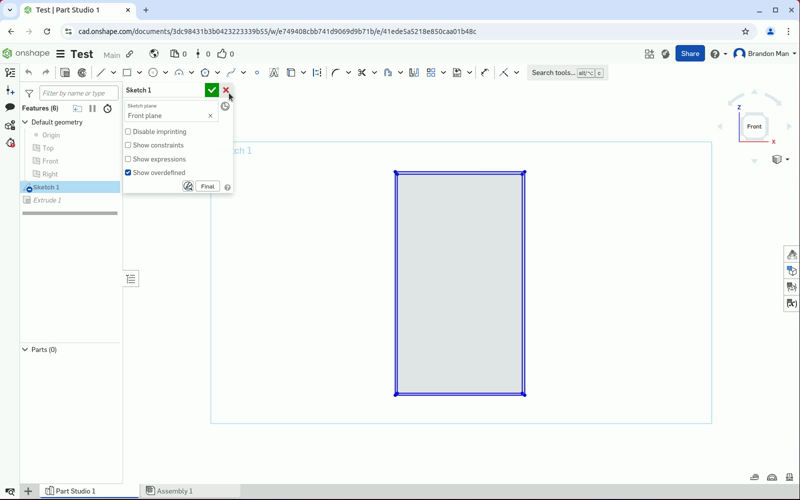
key(shift+s)
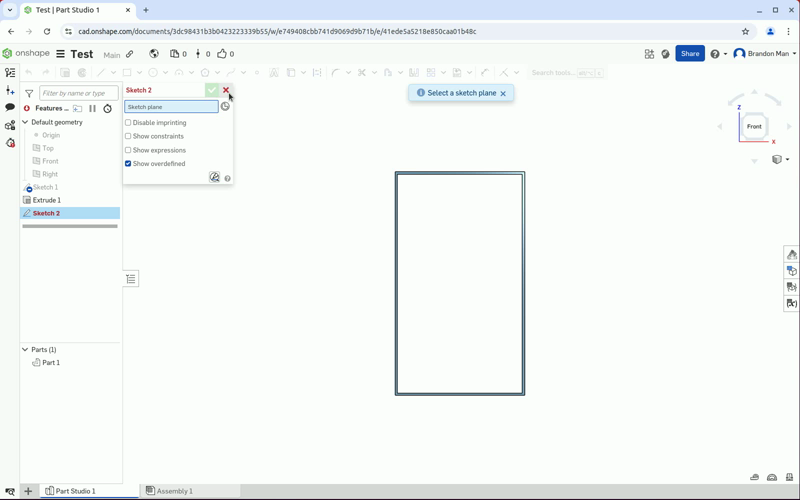
mouse_move(73, 163)
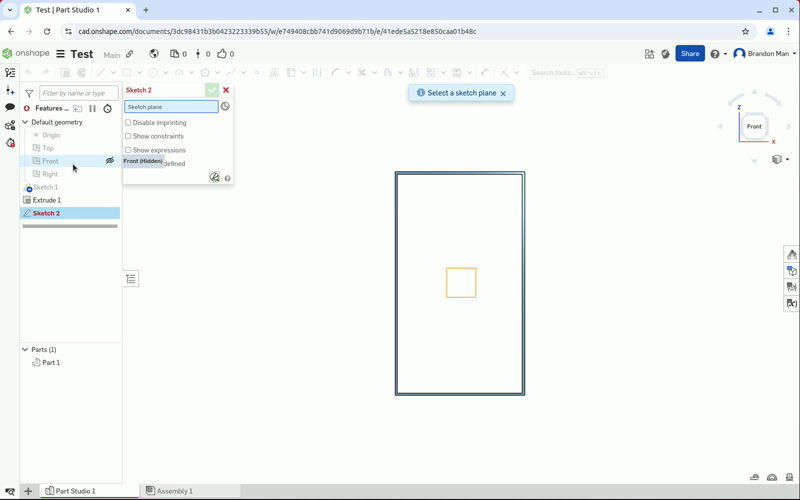
click(73, 163)
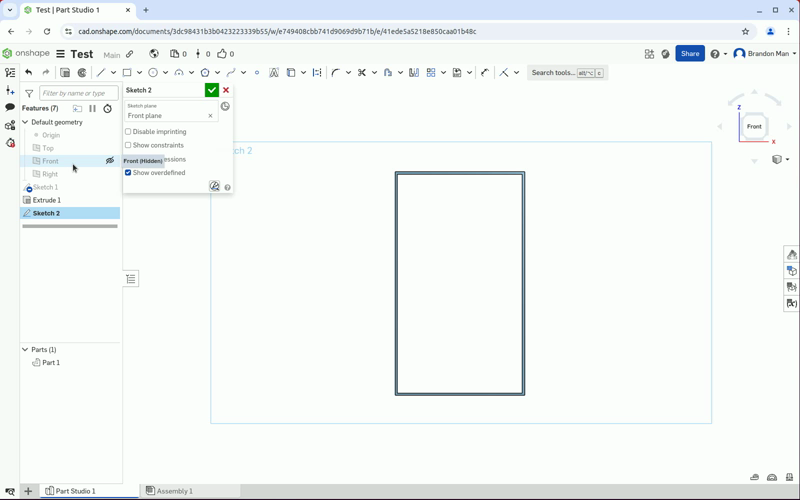
mouse_move(73, 352)
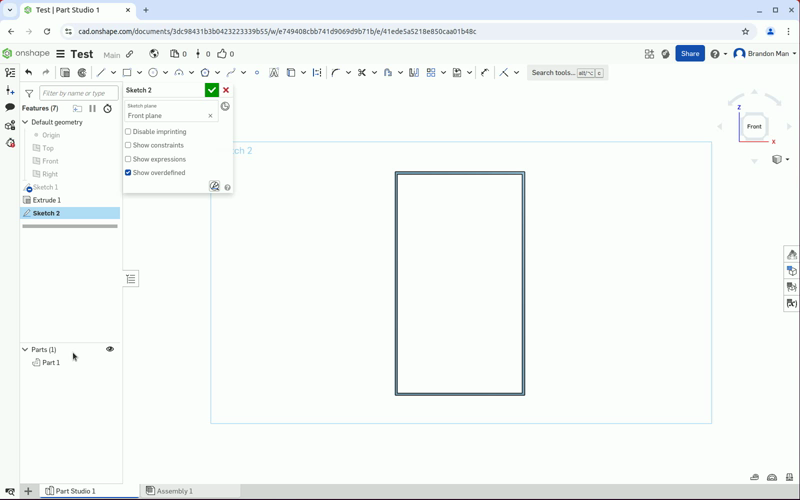
key(y)
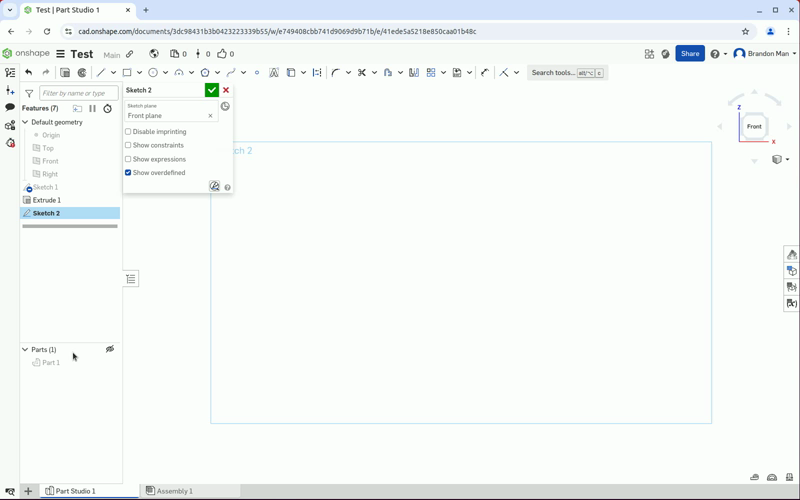
key(l)
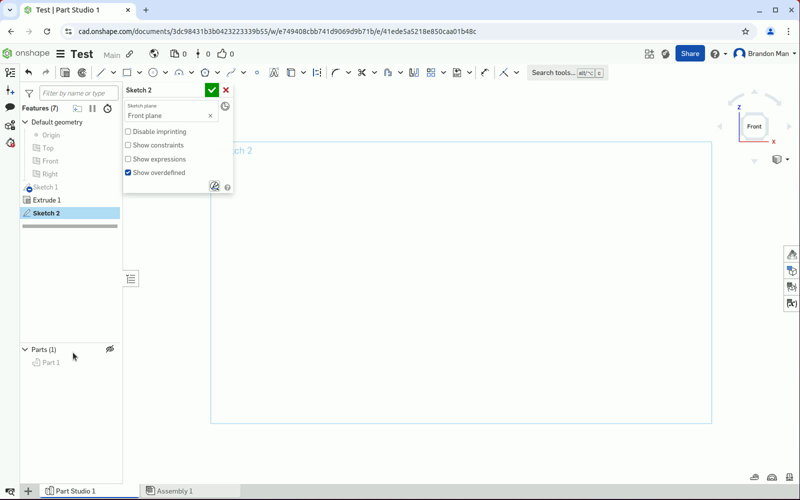
key_down(shift)
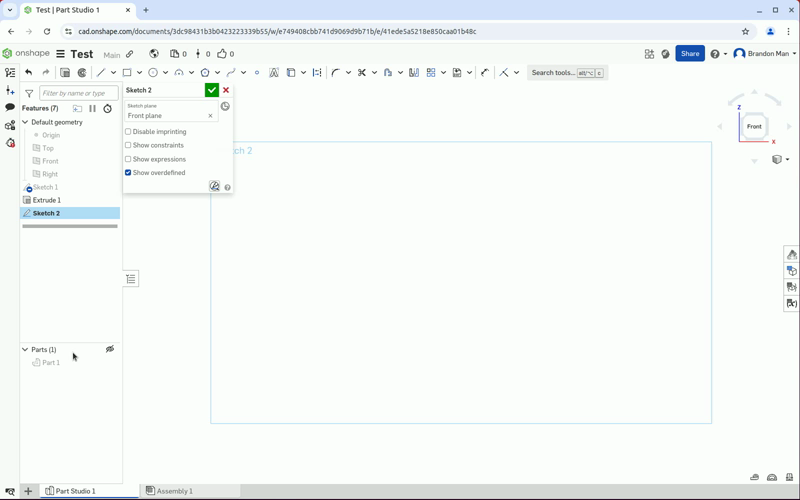
mouse_move(397, 393)
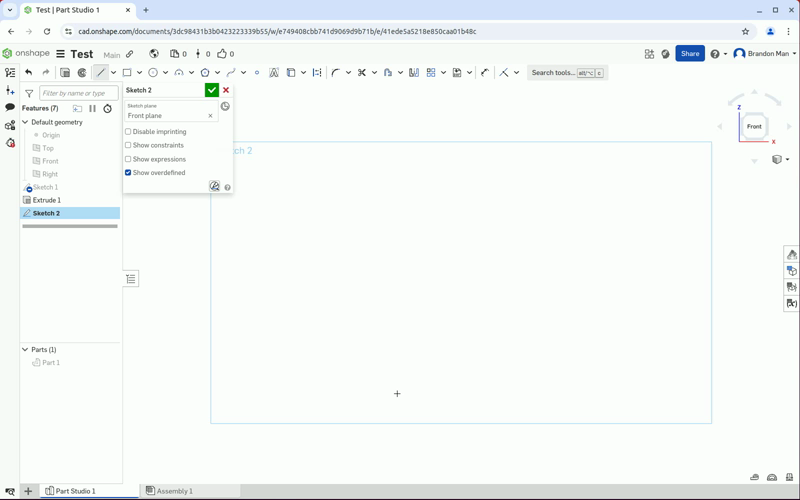
click(397, 393)
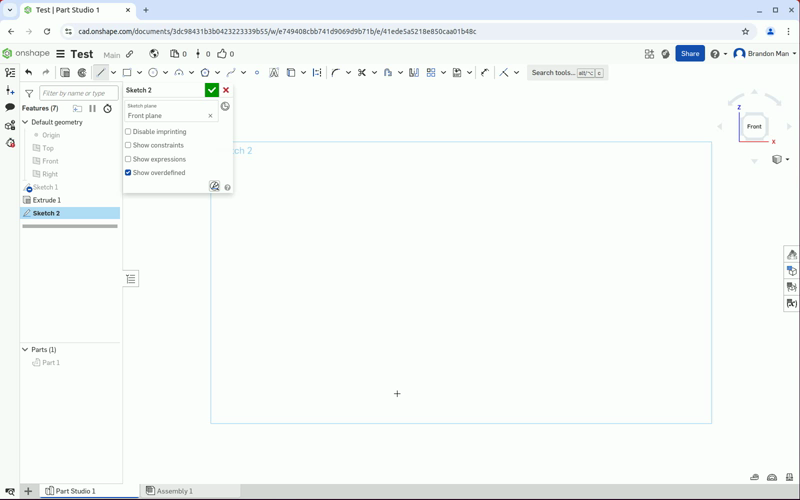
key_up(shift)
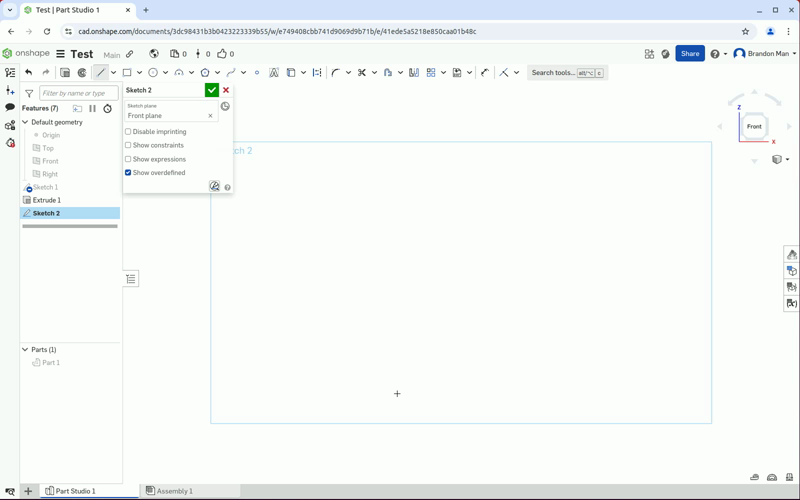
key_down(shift)
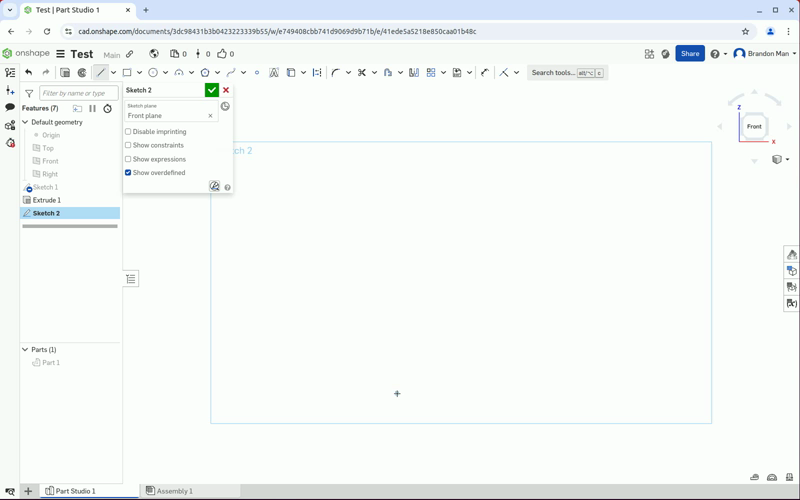
mouse_move(524, 393)
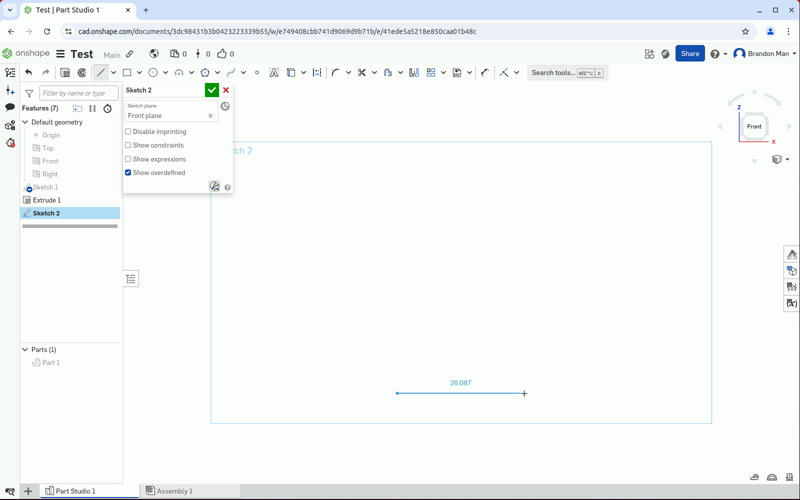
click(524, 393)
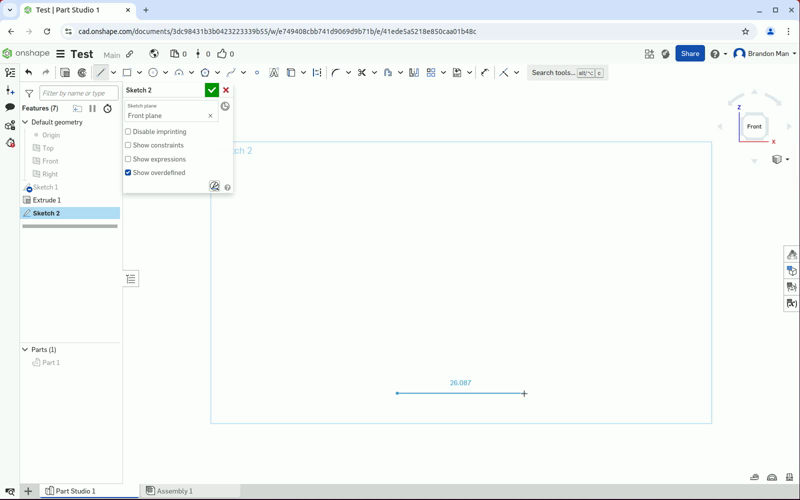
key_up(shift)
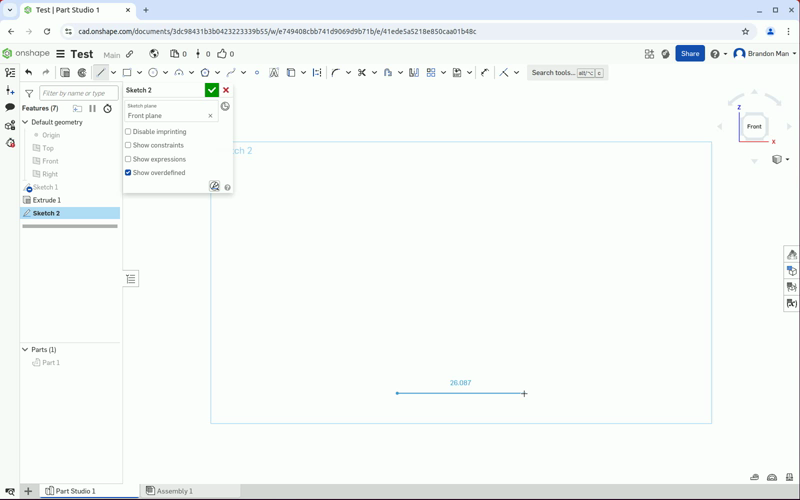
key_down(shift)
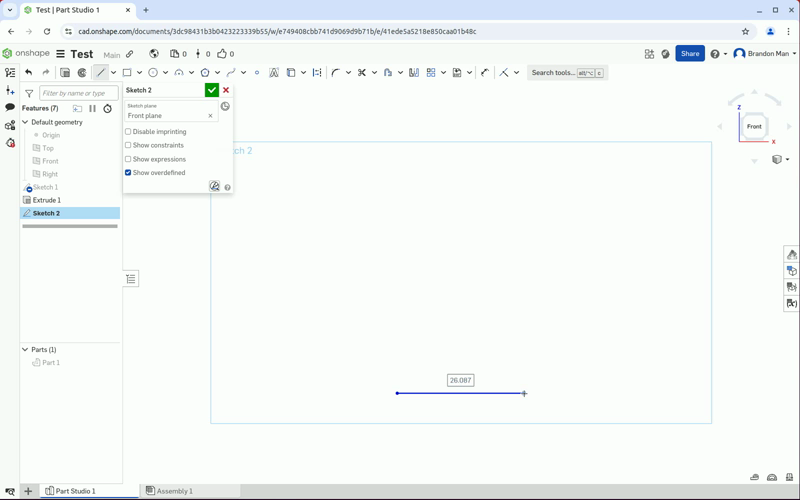
mouse_move(524, 173)
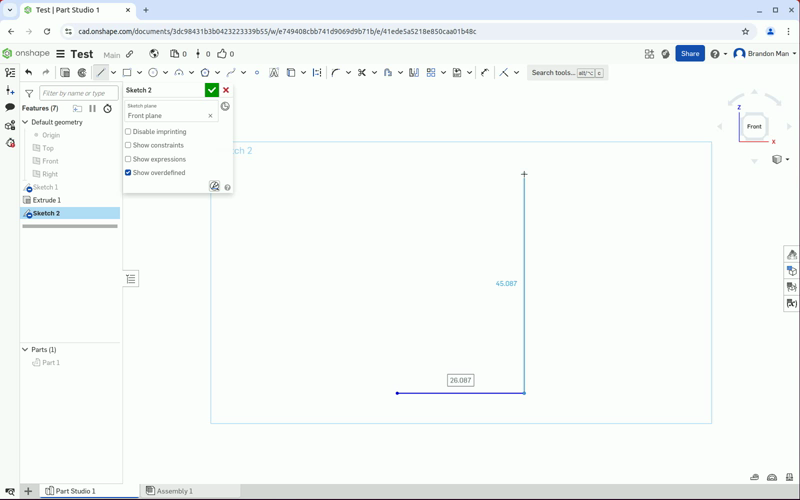
click(524, 173)
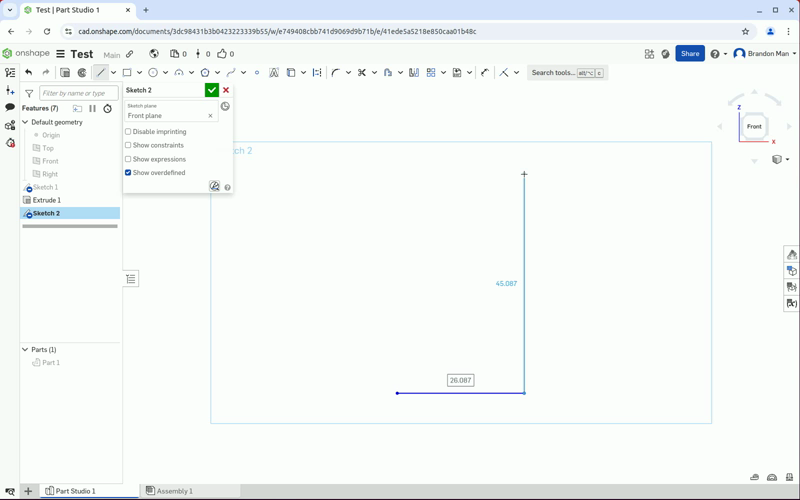
key_up(shift)
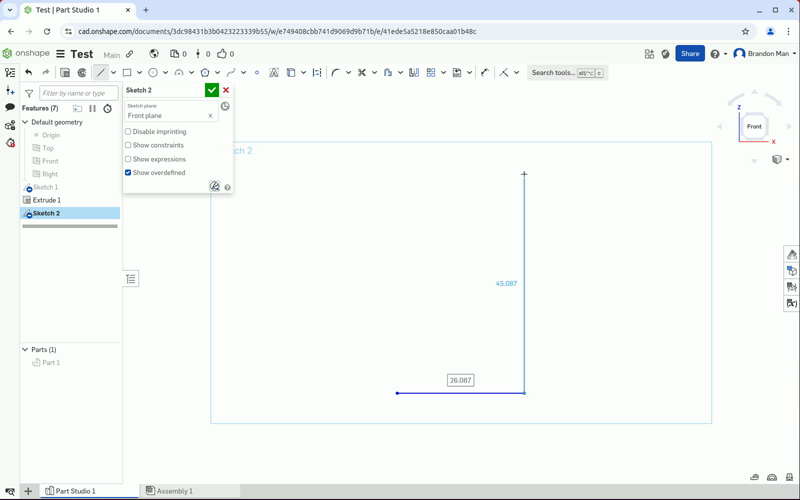
key_down(shift)
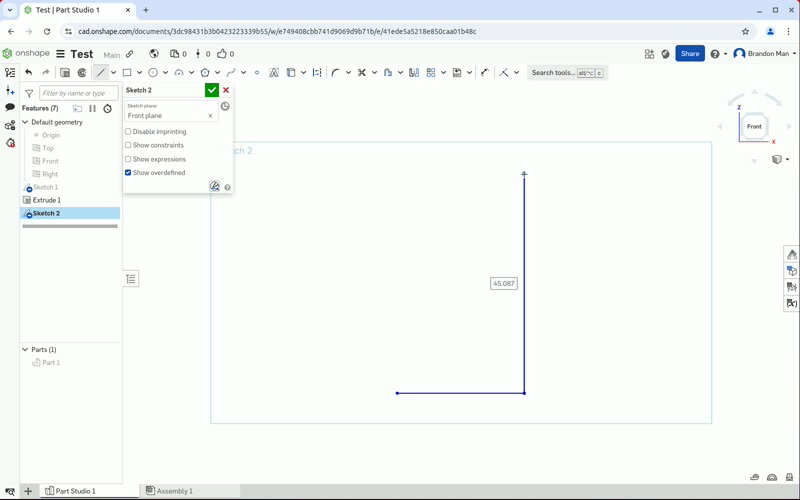
mouse_move(397, 173)
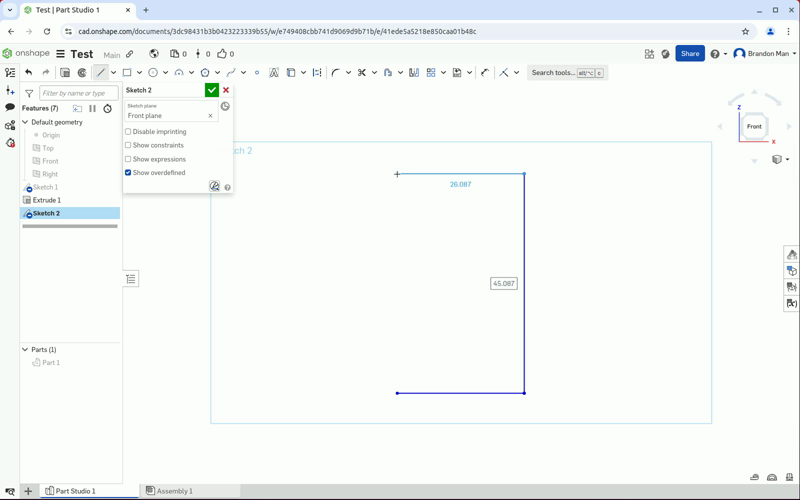
click(397, 173)
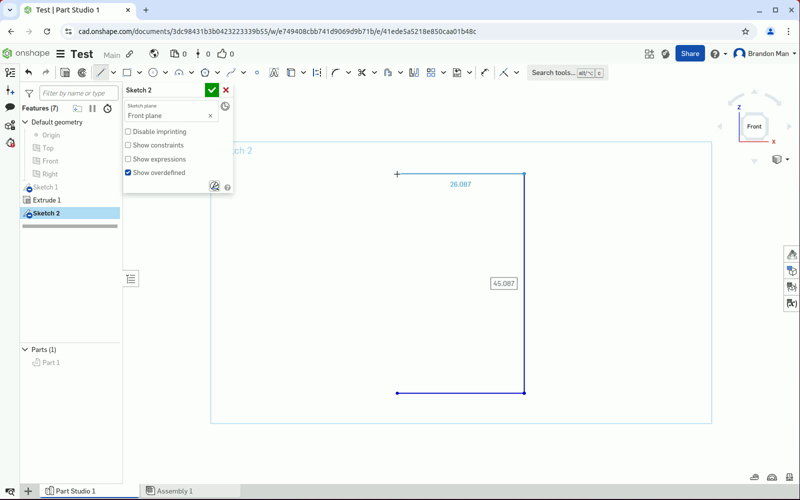
key_up(shift)
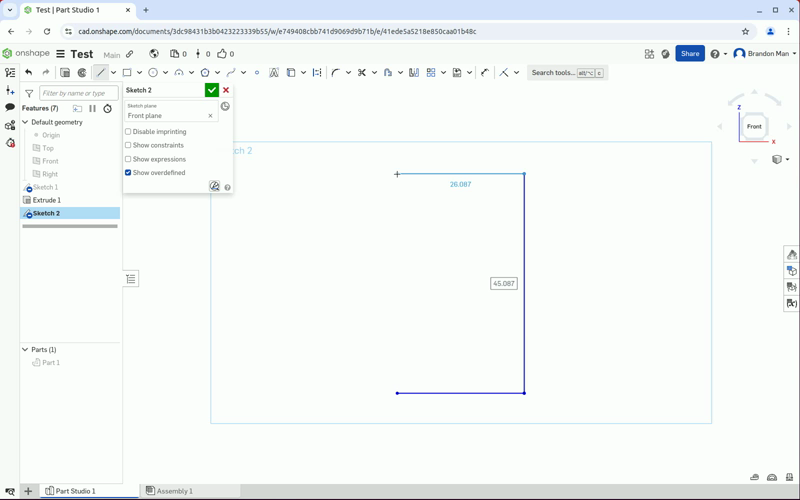
key_down(shift)
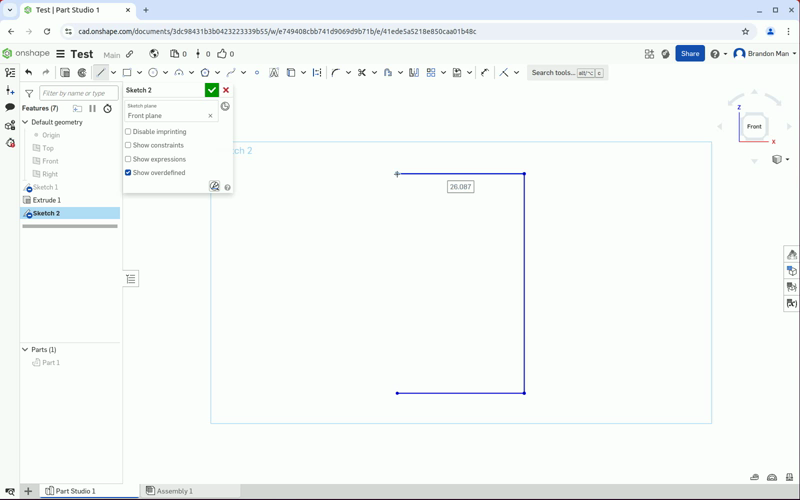
mouse_move(397, 393)
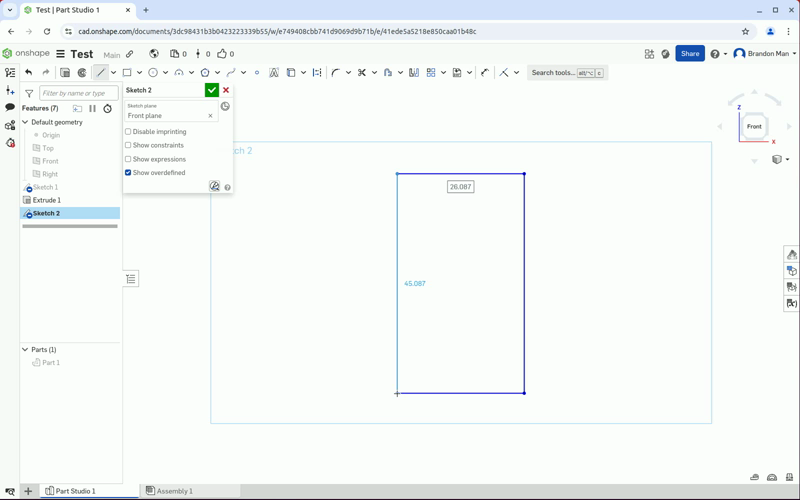
key_up(shift)
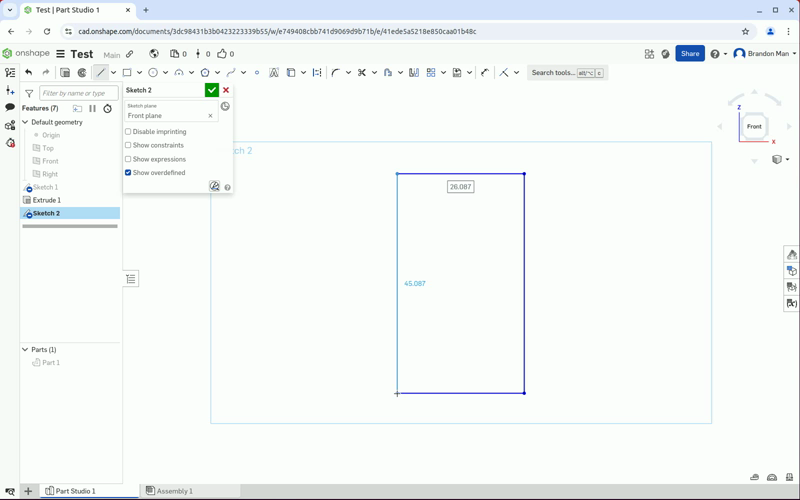
click(397, 393)
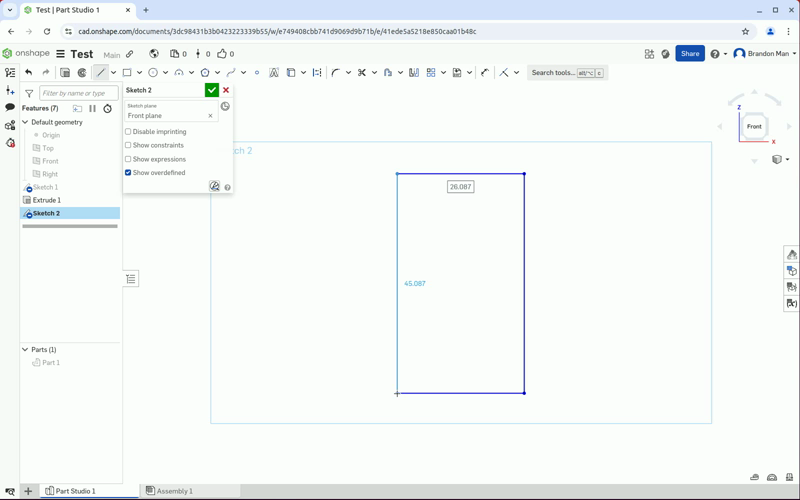
key(esc)
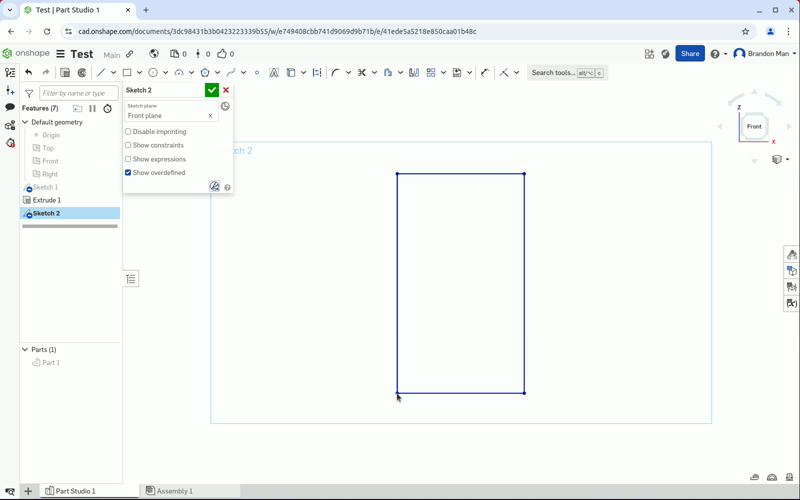
mouse_move(491, 368)
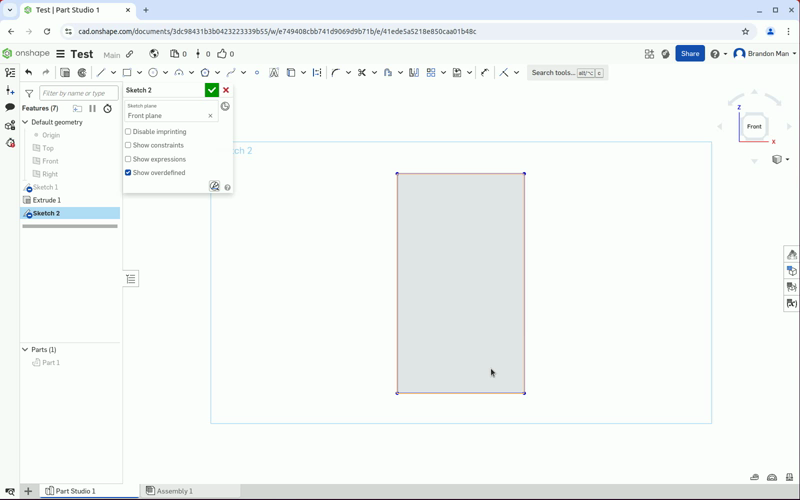
click(491, 368)
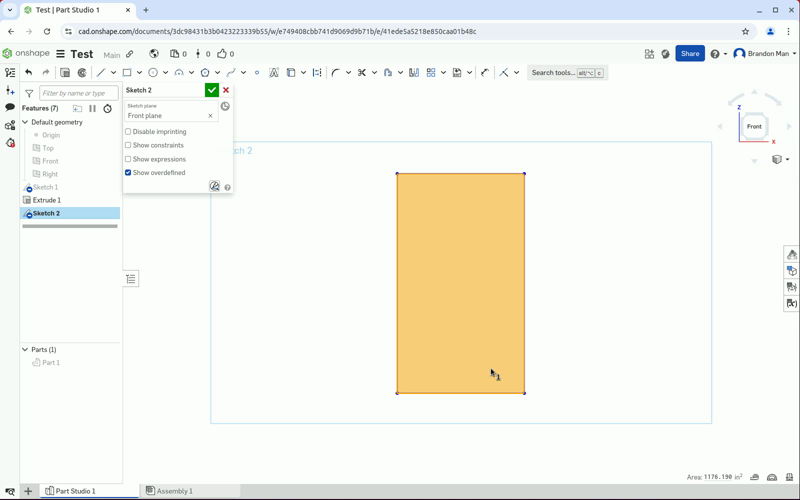
mouse_move(73, 352)
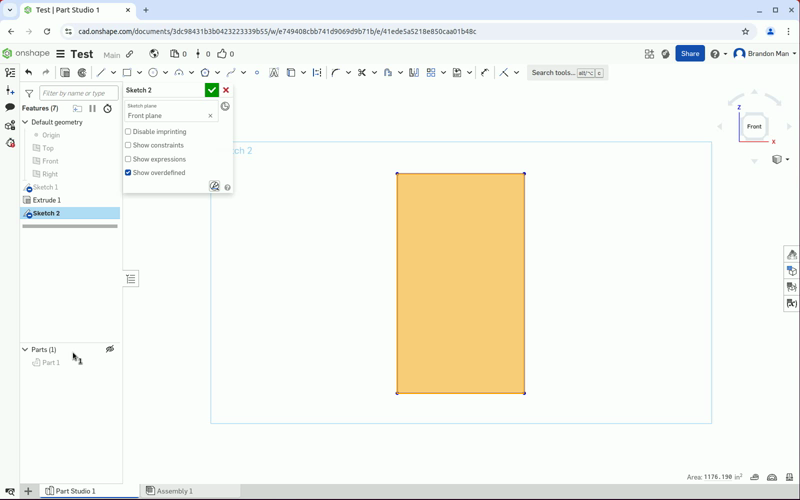
key(shift+y)
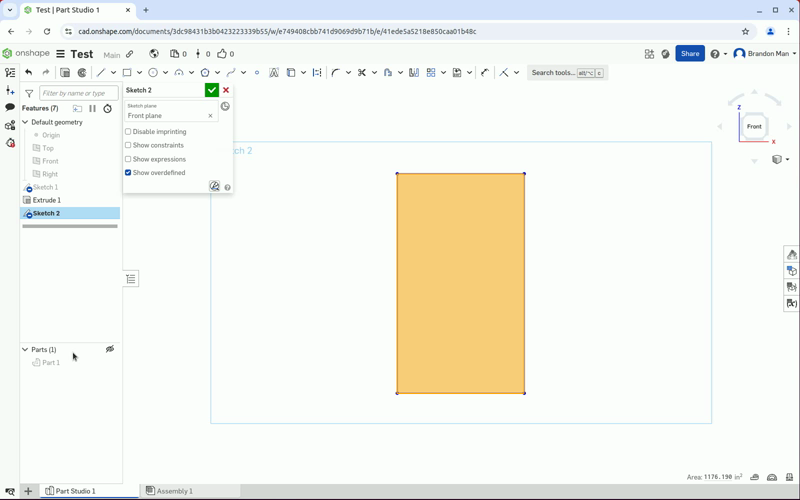
key(shift+e)
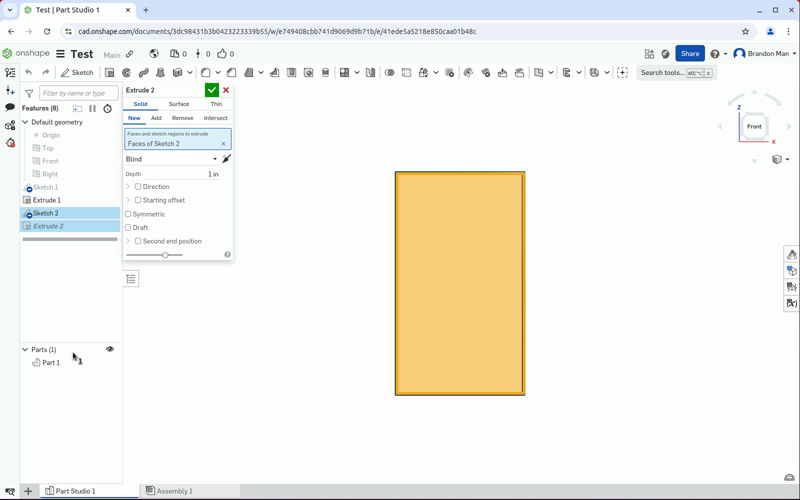
mouse_move(143, 106)
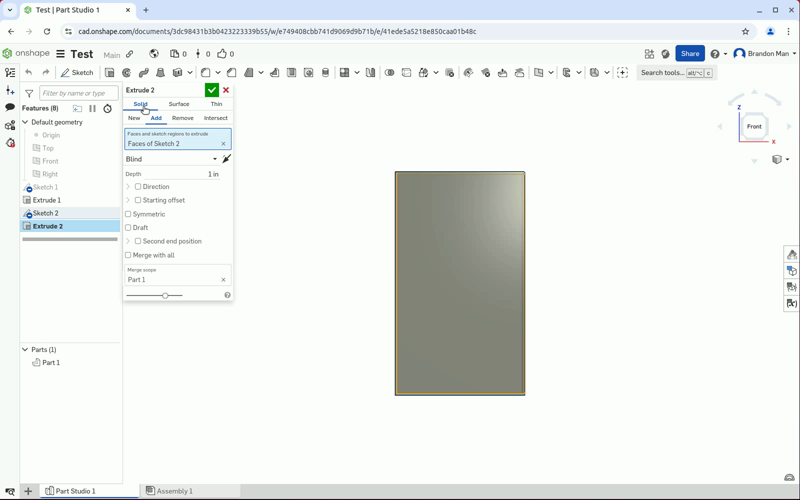
click(143, 106)
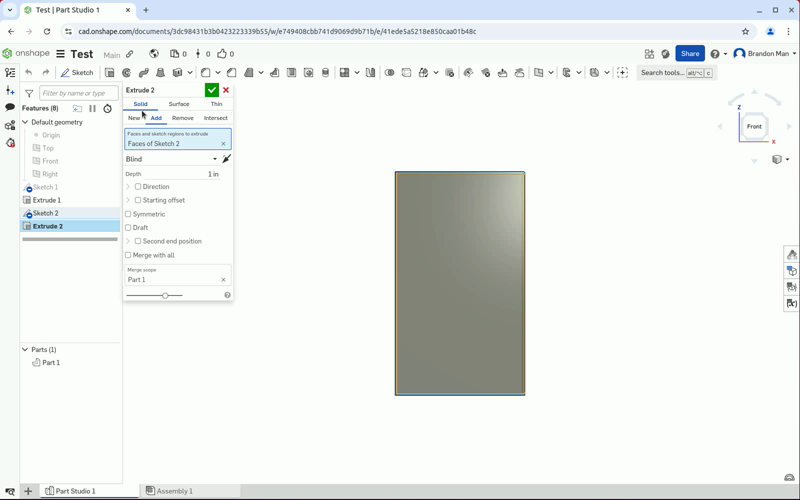
mouse_move(137, 120)
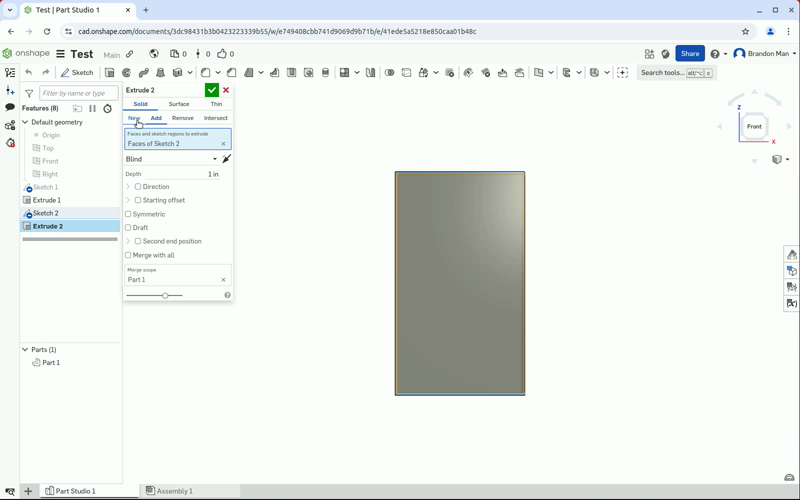
click(137, 120)
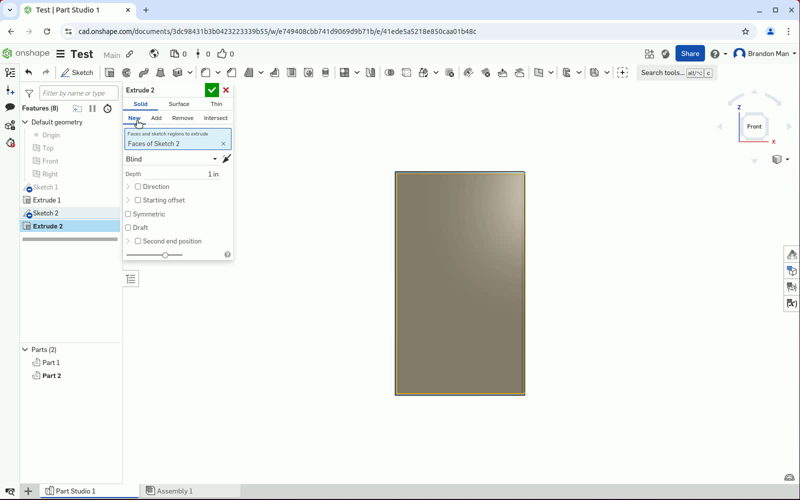
key(tab, 4)
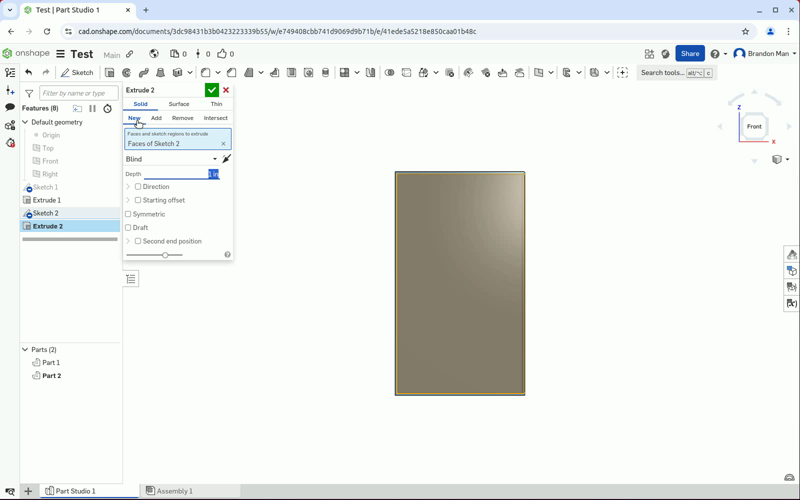
text(0.963)
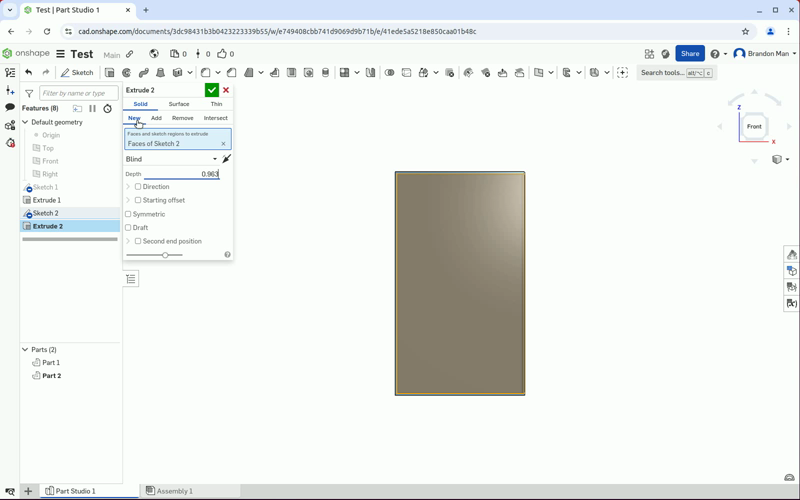
key(enter)
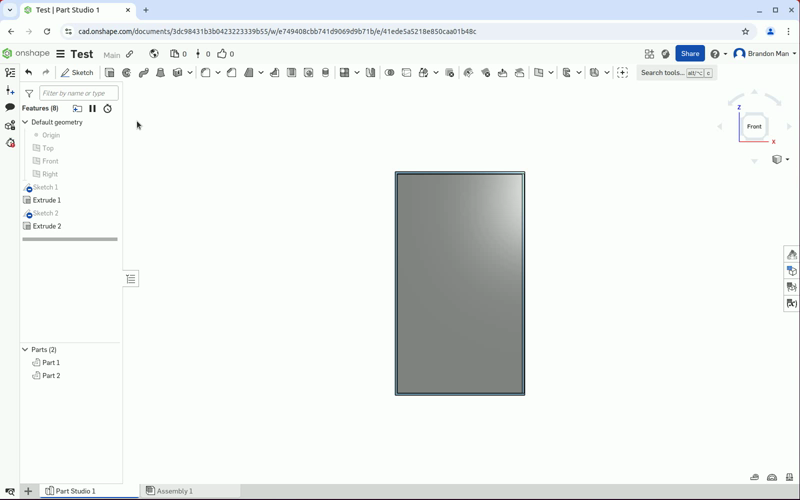
key(shift+h)
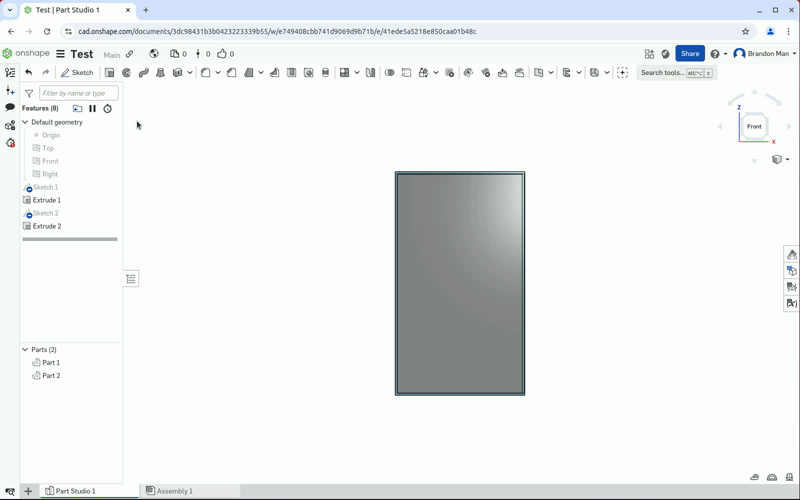
key(shift+h)
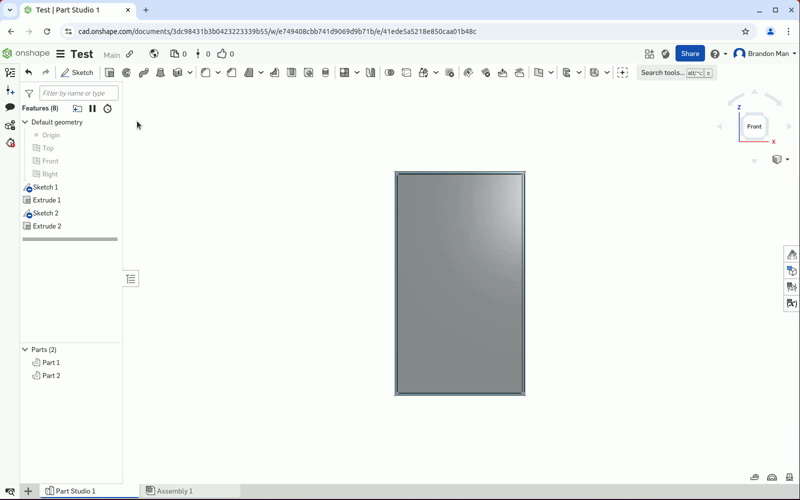
key(shift+7)
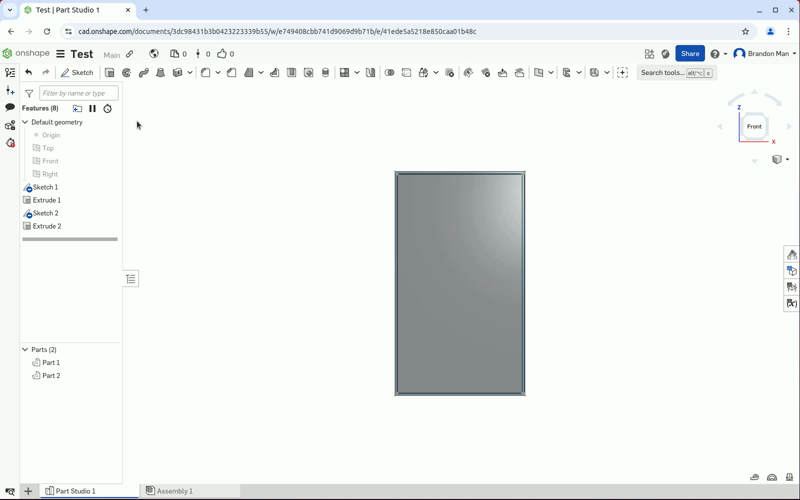
key(left, 2)
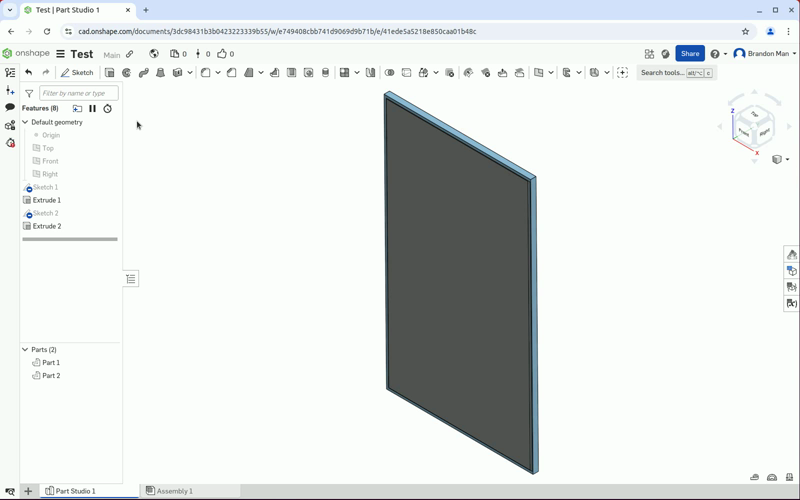
key(down, 2)
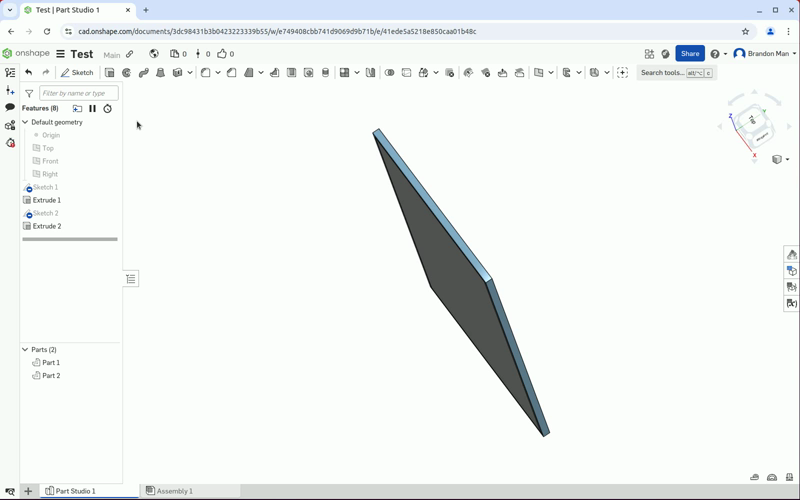
key(up, 2)
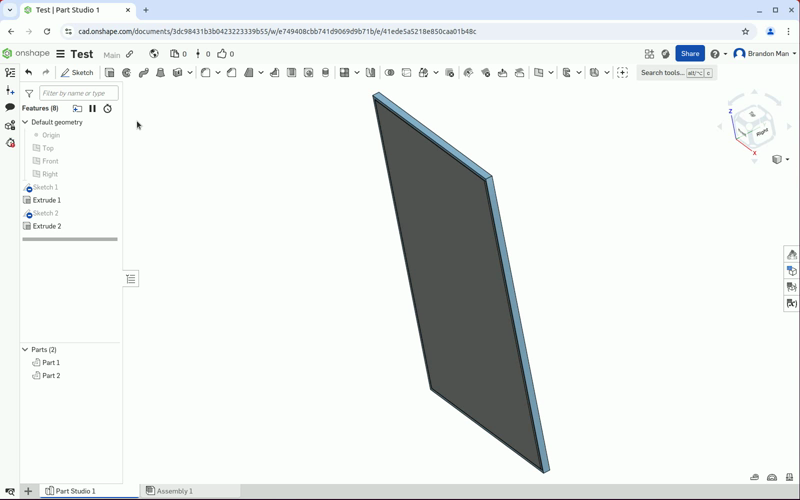
key(right, 2)
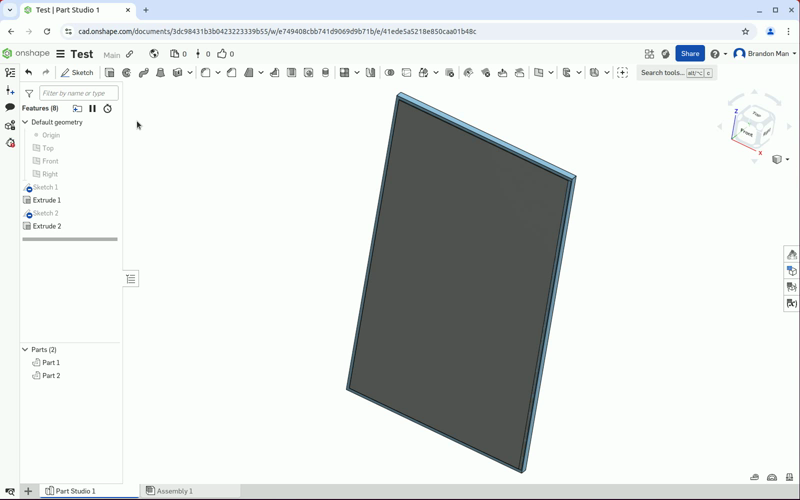
mouse_move(73, 189)
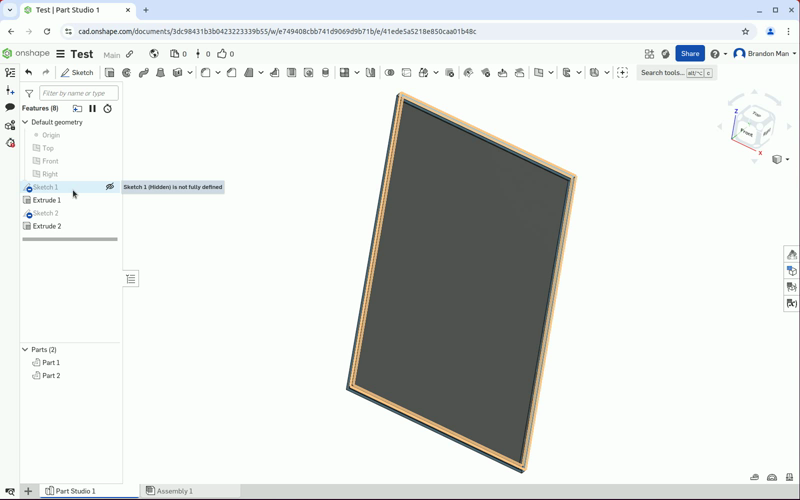
click(73, 189)